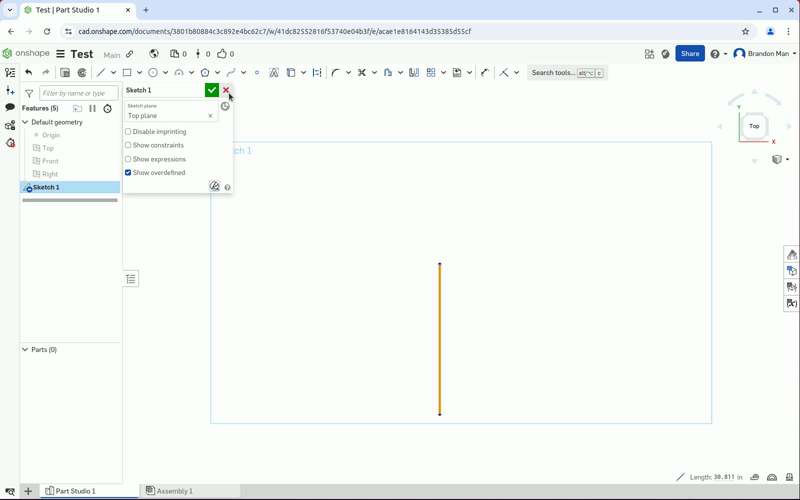
key(shift+h)
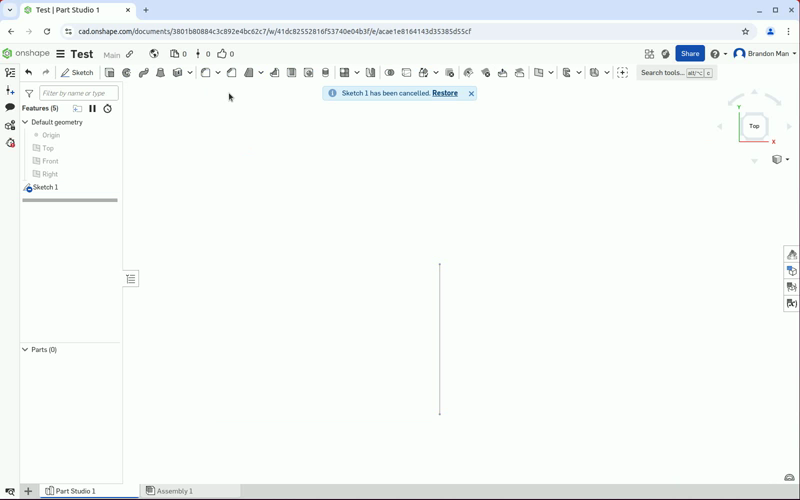
key(shift+s)
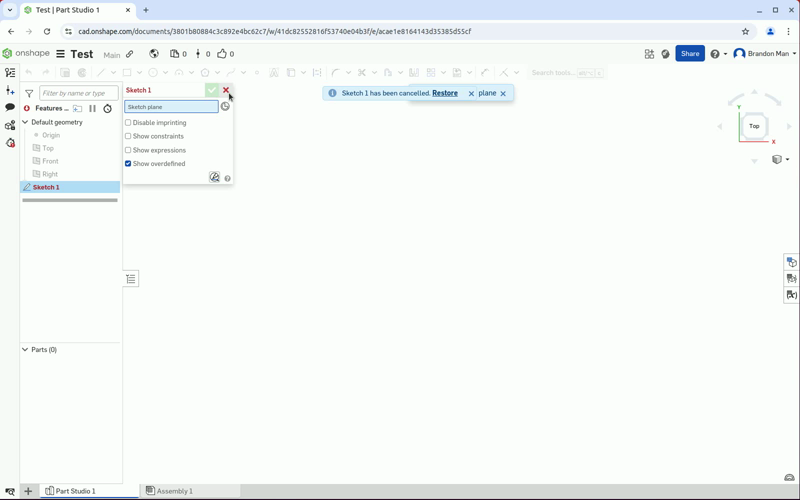
mouse_move(73, 150)
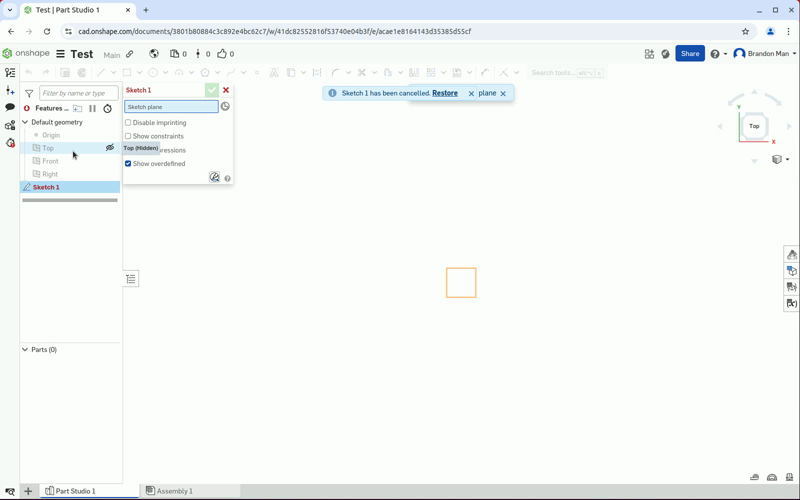
click(73, 150)
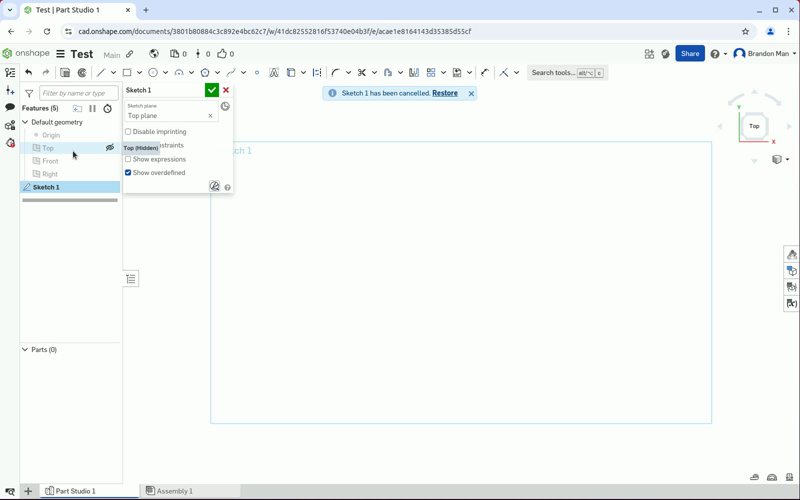
mouse_move(73, 352)
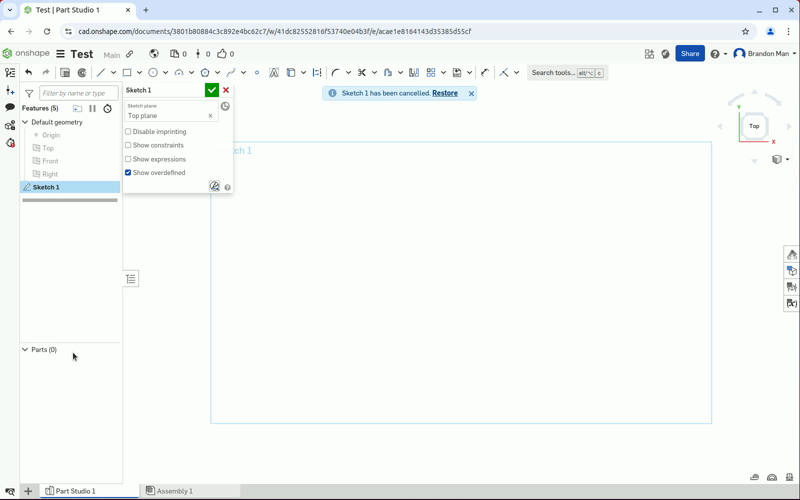
key(y)
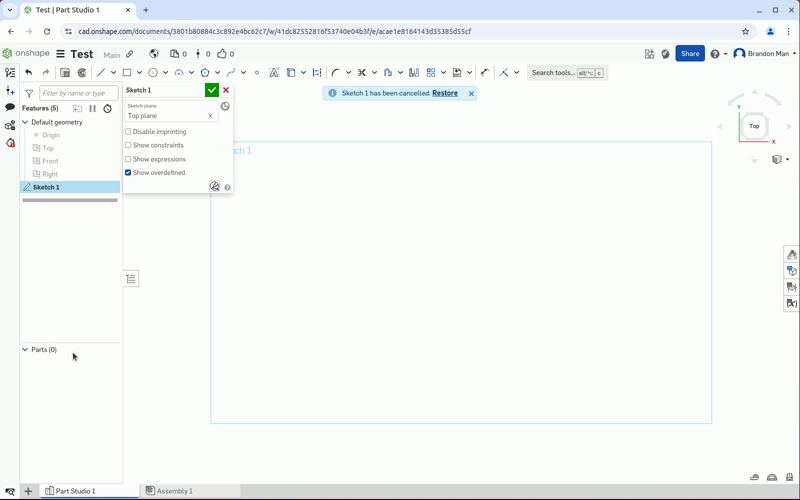
key(l)
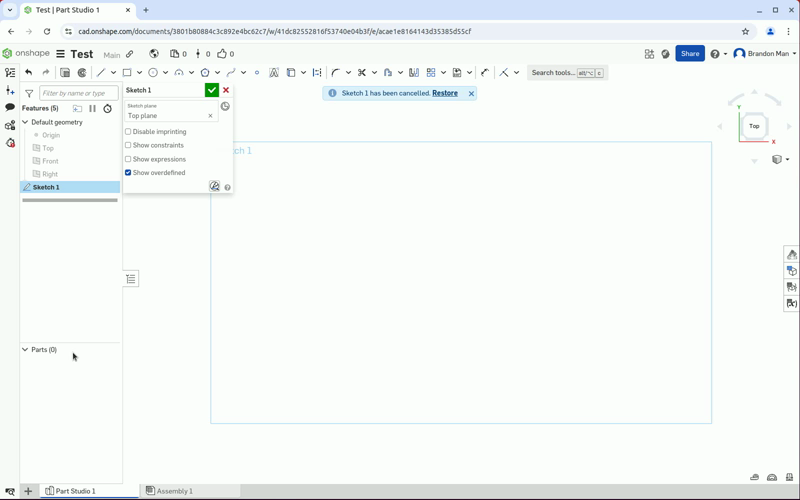
key_down(shift)
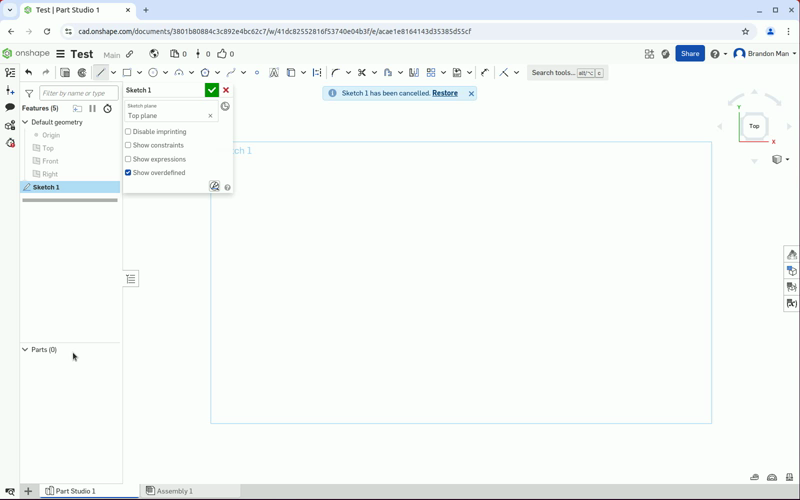
mouse_move(479, 282)
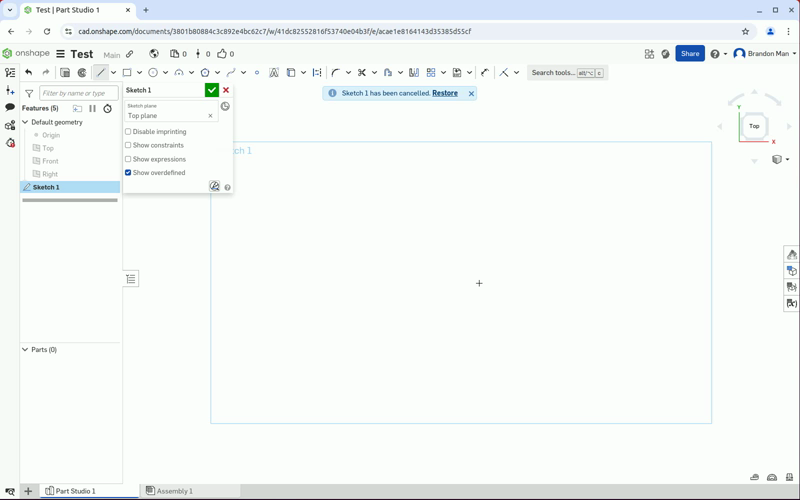
click(479, 282)
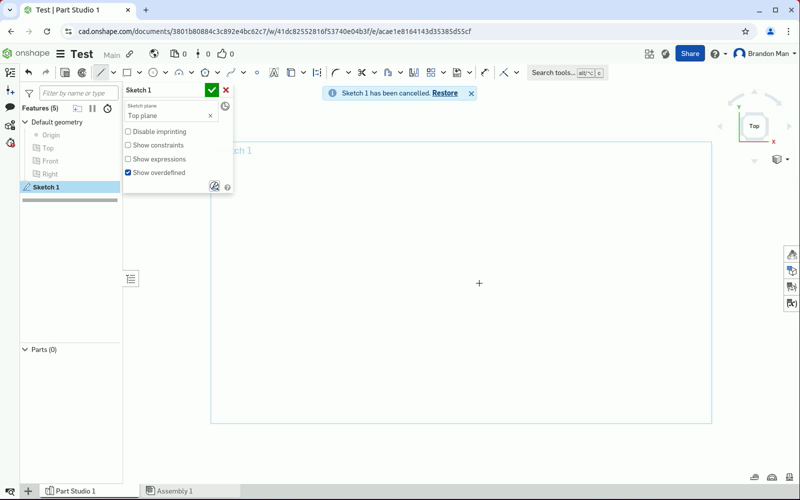
key_up(shift)
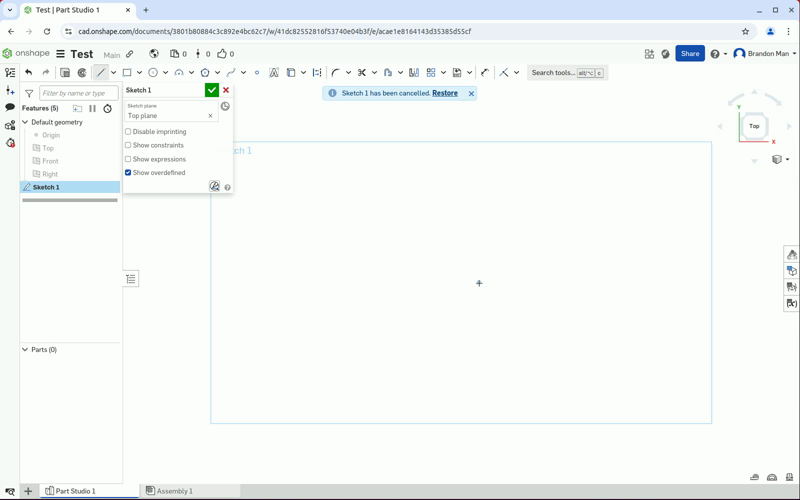
key_down(shift)
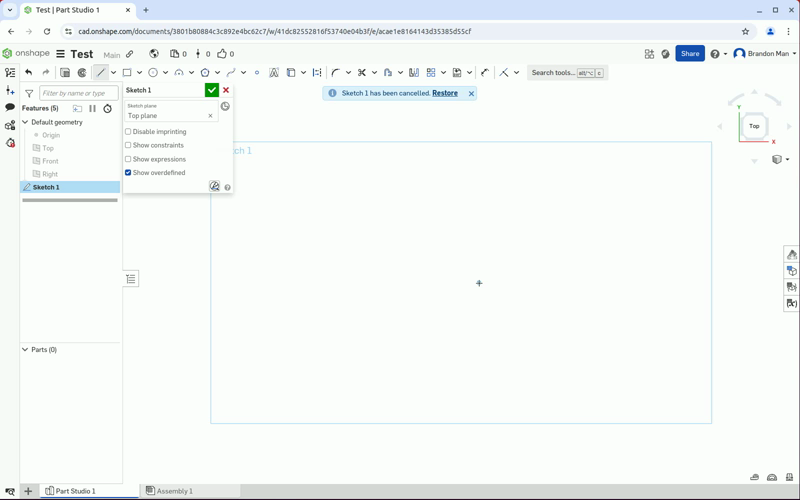
mouse_move(554, 282)
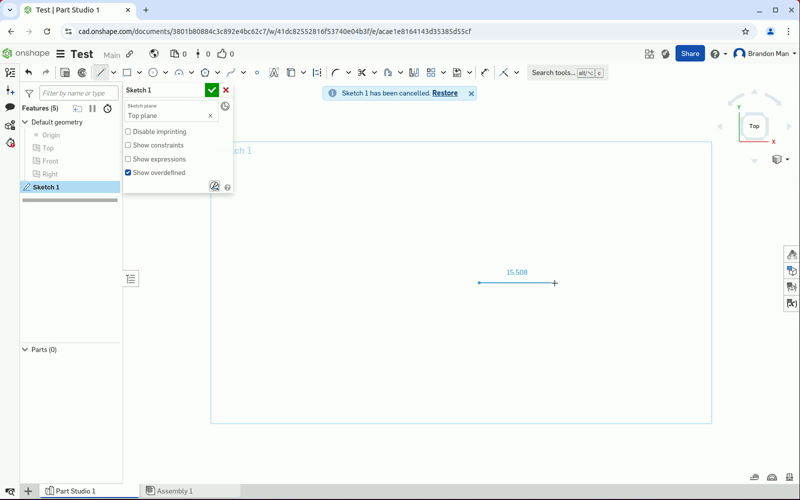
click(554, 282)
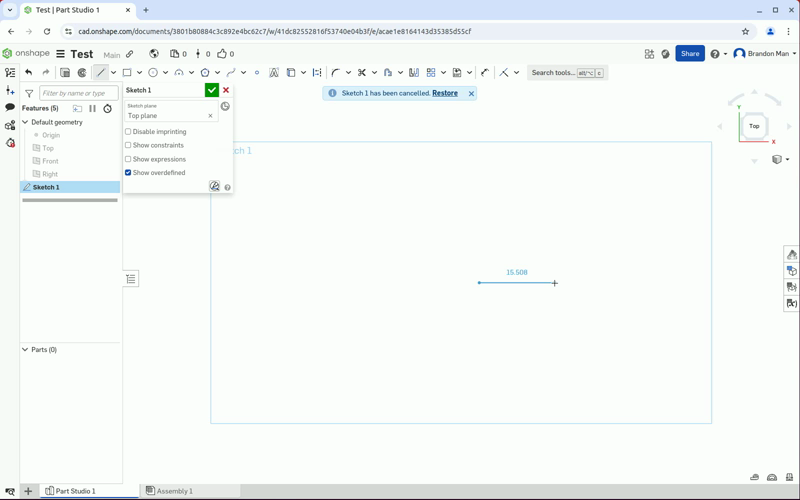
key_up(shift)
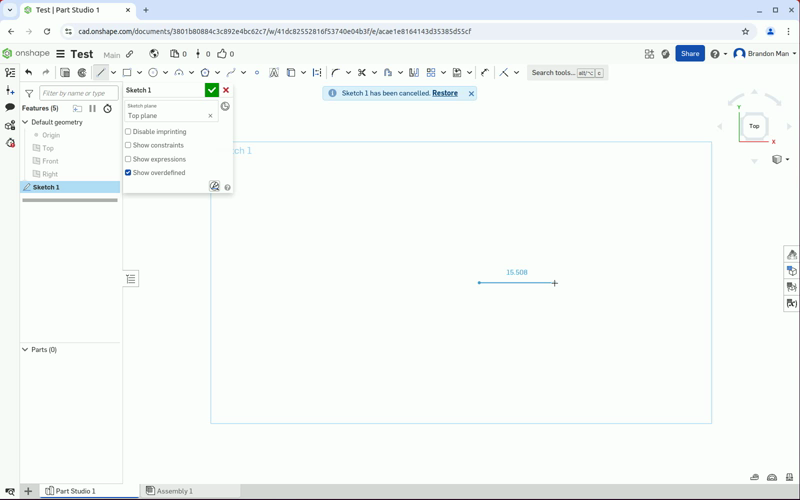
key(esc)
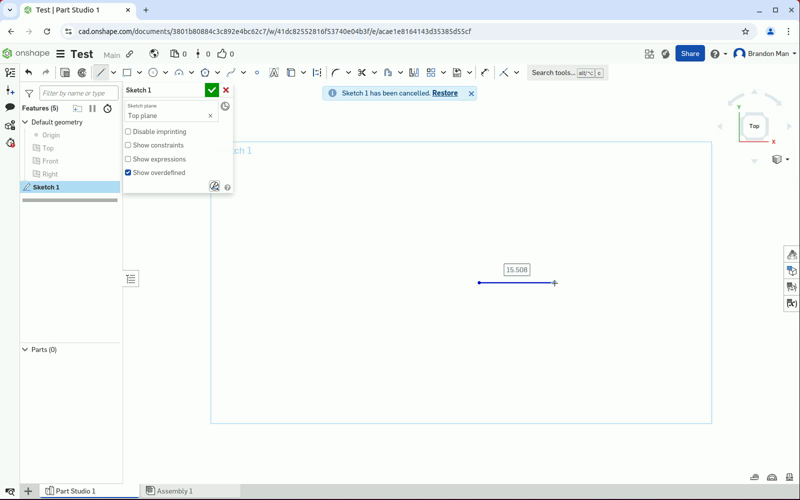
key(a)
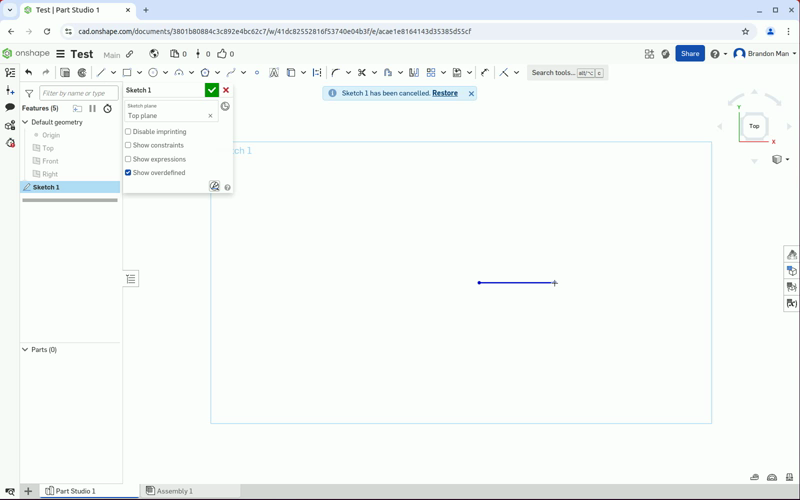
mouse_move(554, 282)
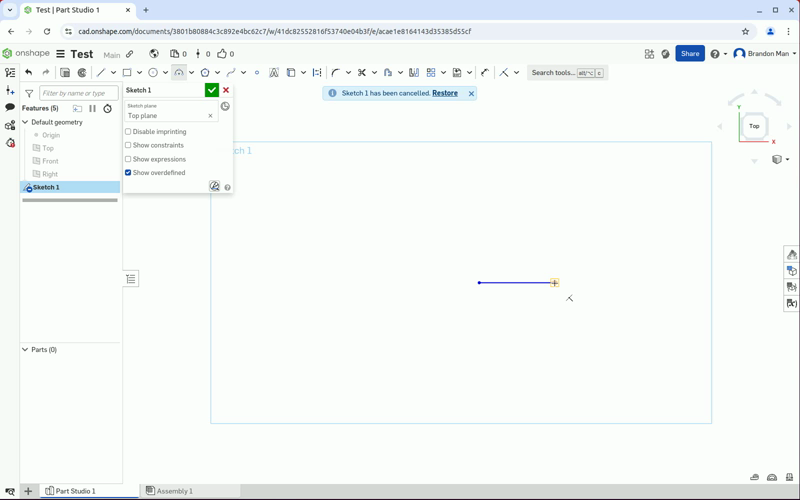
click(554, 282)
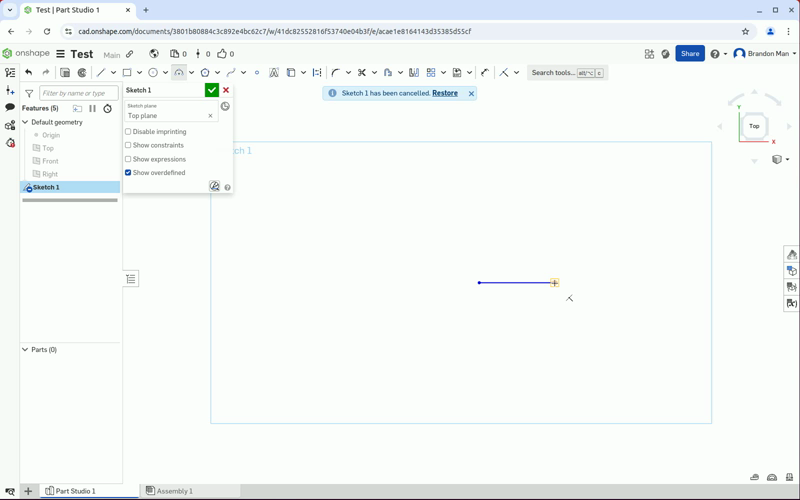
key_down(shift)
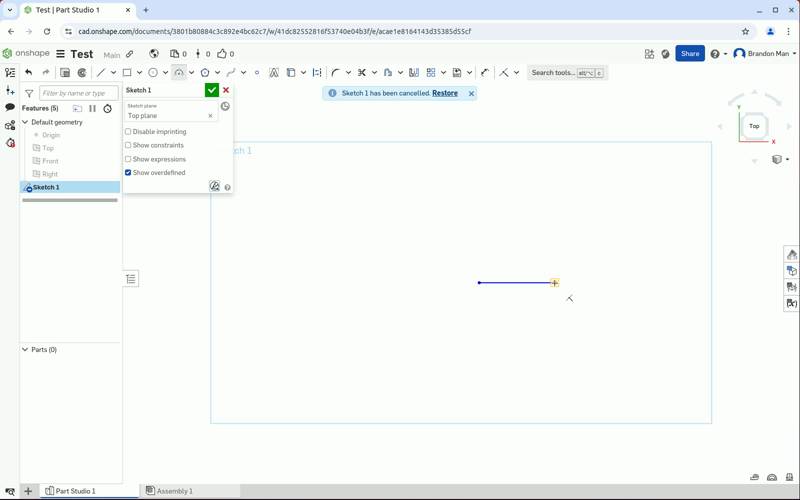
mouse_move(554, 245)
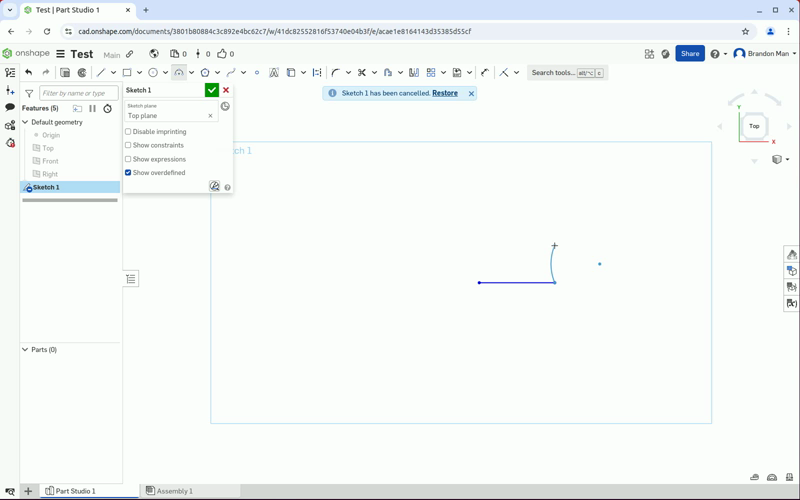
click(554, 245)
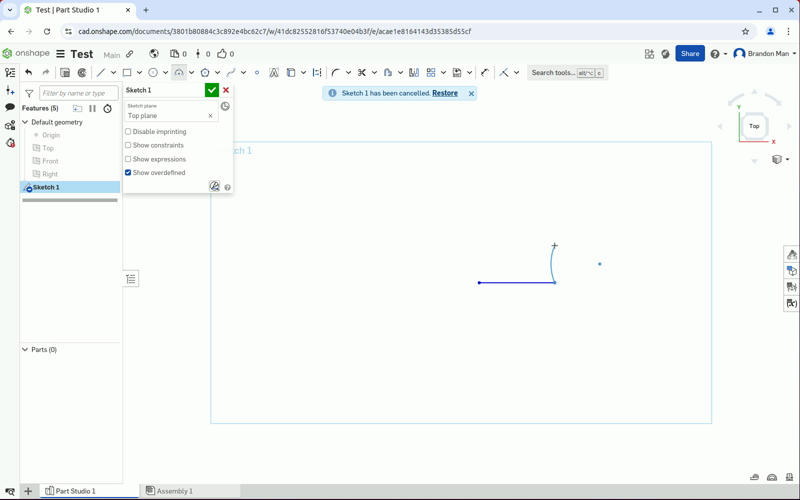
mouse_move(573, 264)
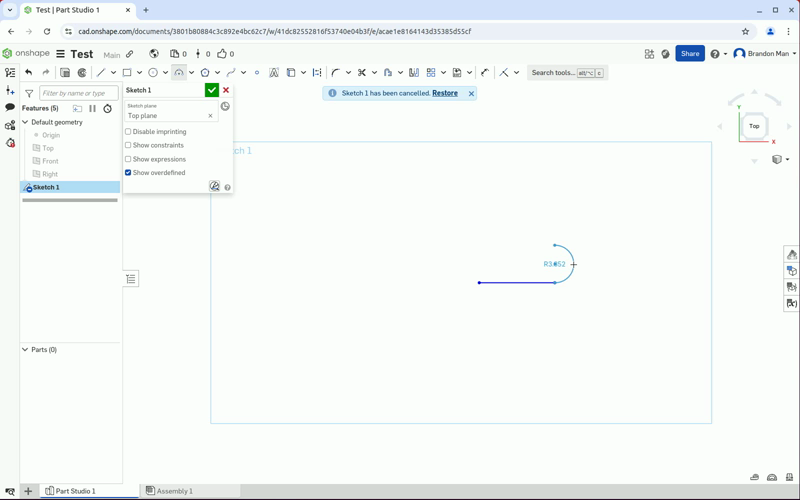
click(573, 264)
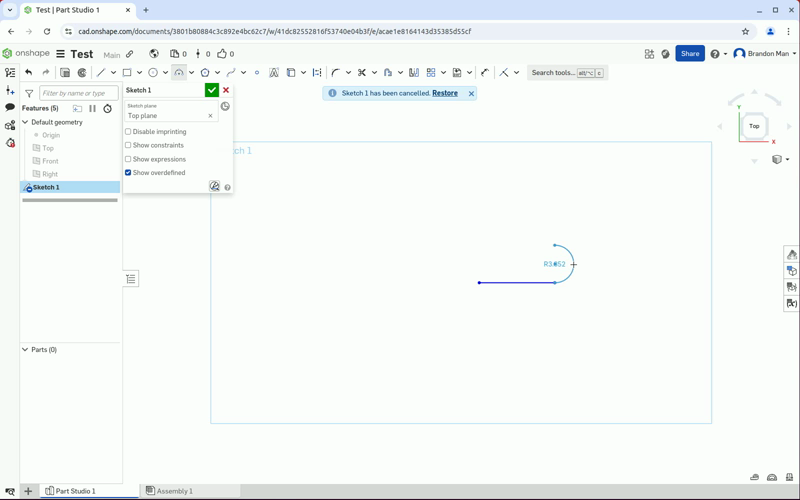
key_up(shift)
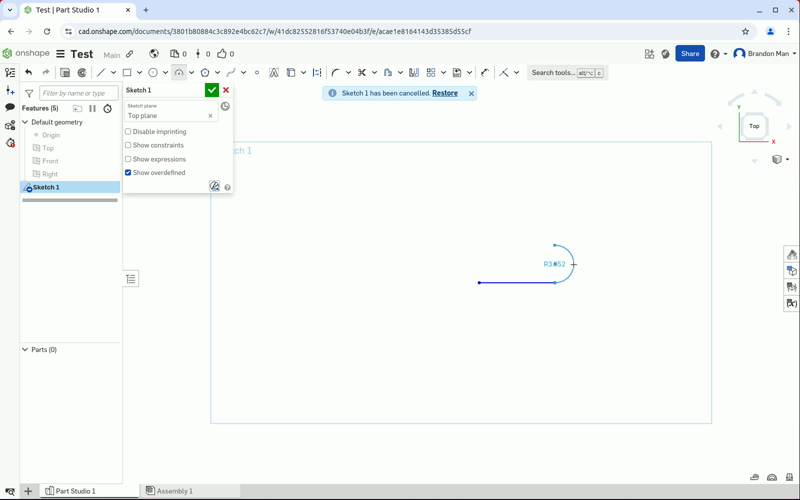
key(esc)
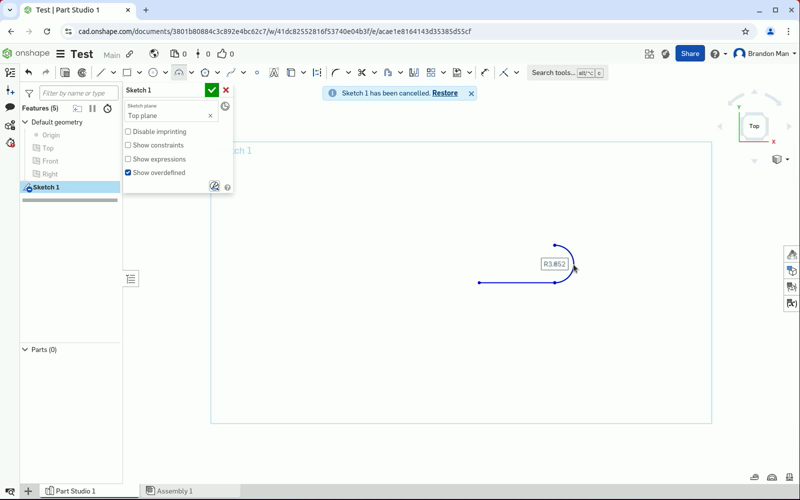
key(l)
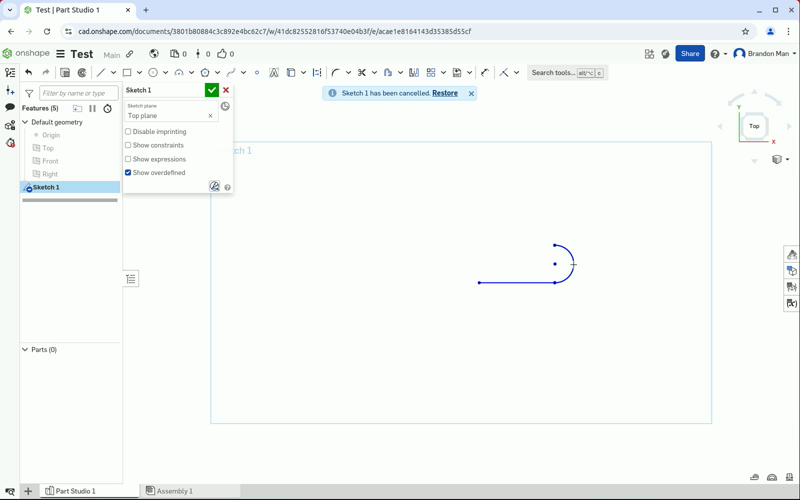
mouse_move(554, 245)
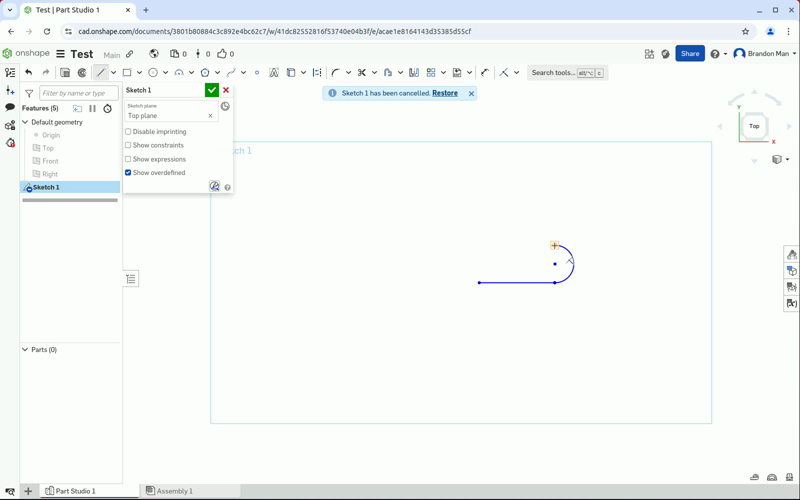
click(554, 245)
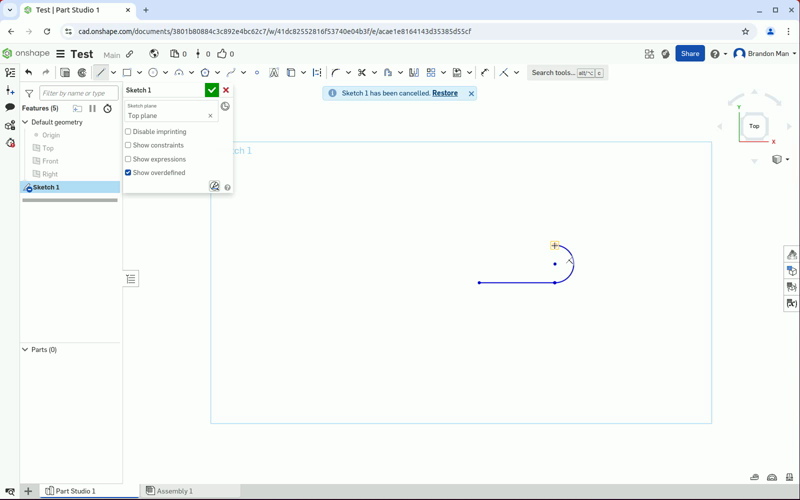
key_down(shift)
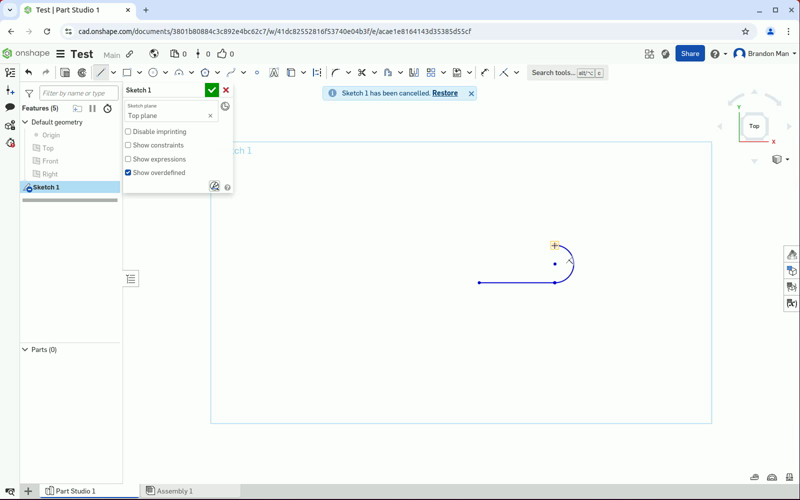
mouse_move(479, 245)
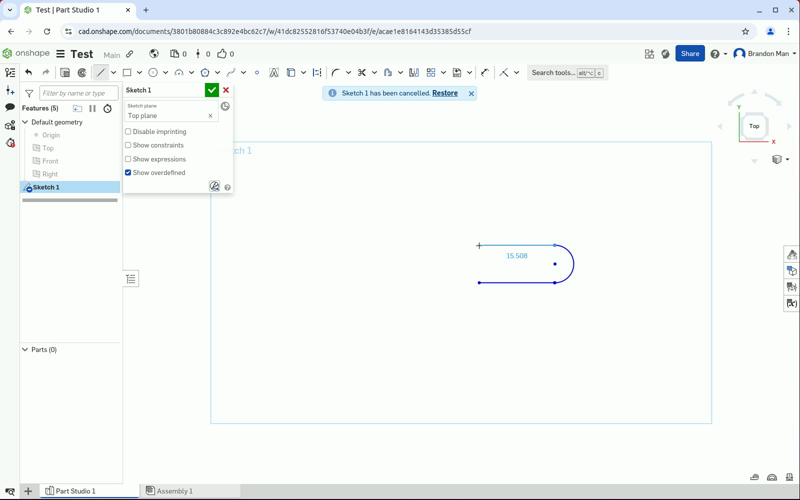
click(479, 245)
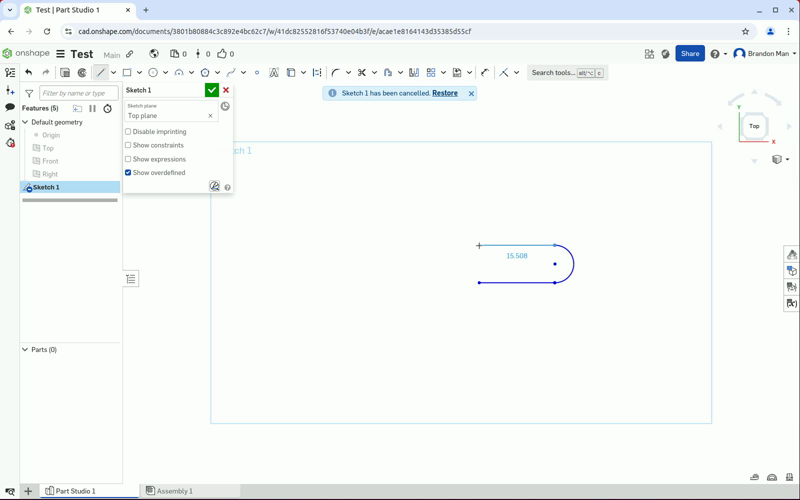
key_up(shift)
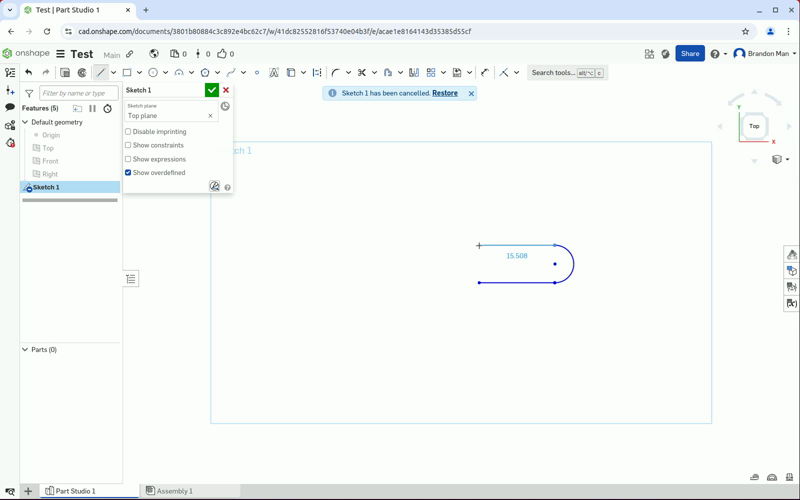
key(esc)
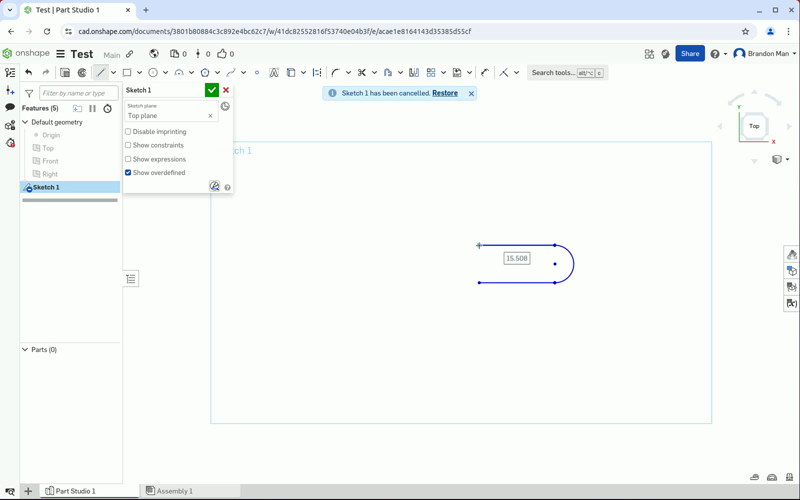
key(a)
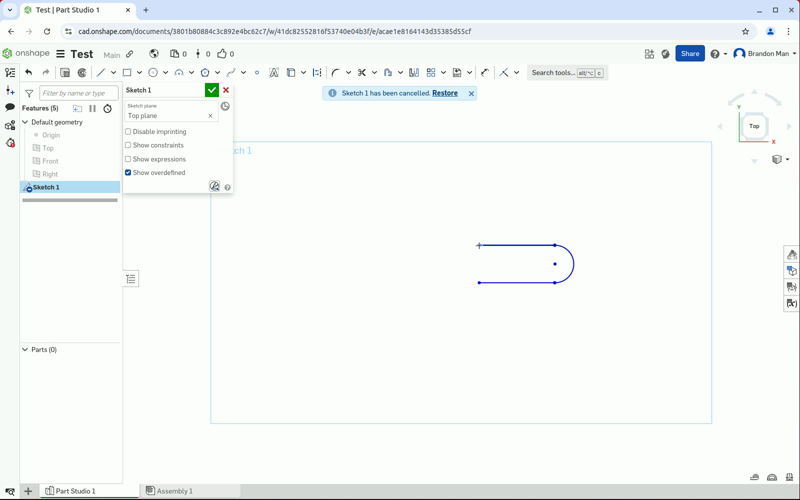
mouse_move(479, 245)
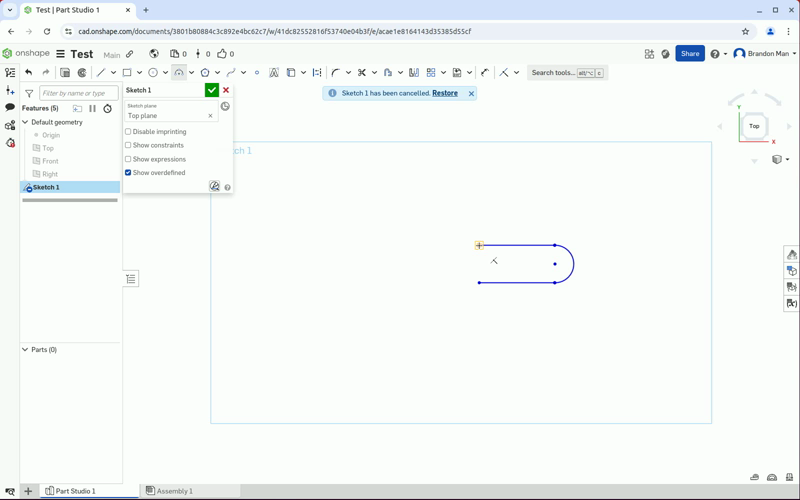
click(479, 245)
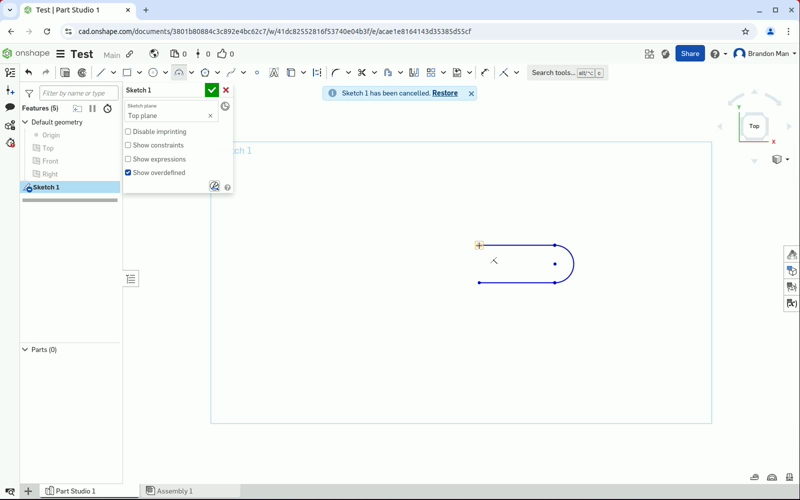
mouse_move(479, 282)
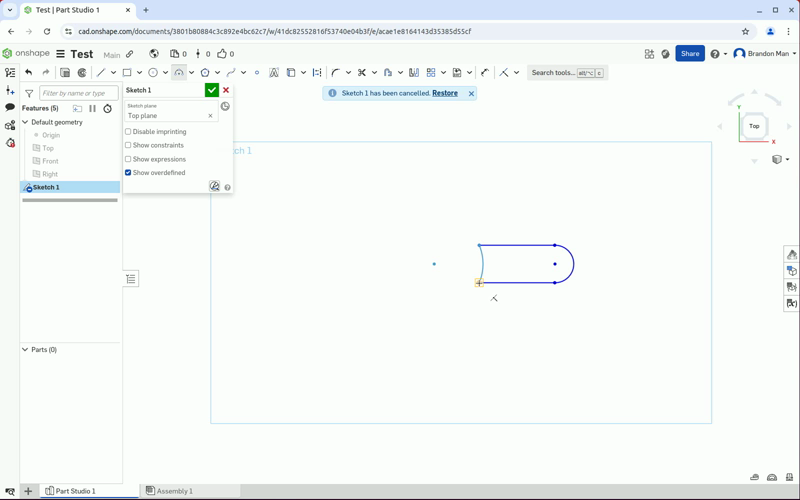
click(479, 282)
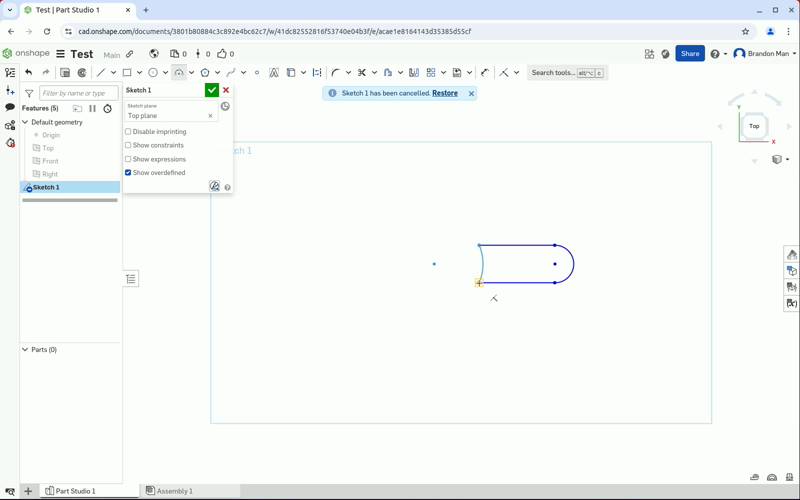
key_down(shift)
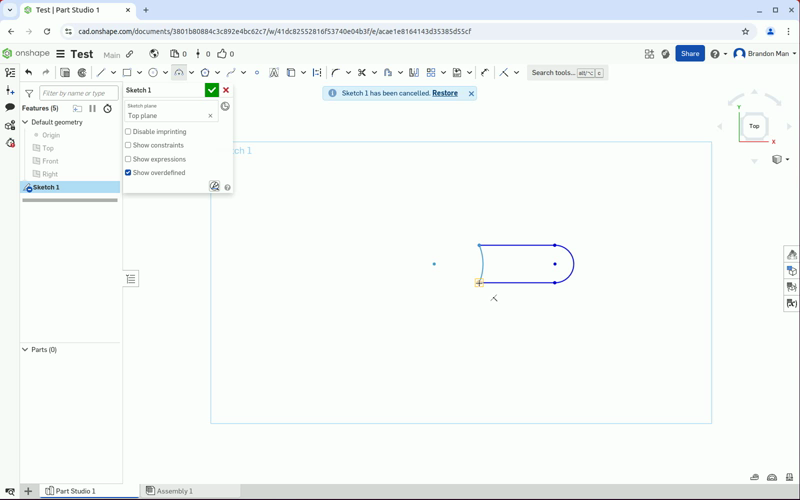
mouse_move(460, 264)
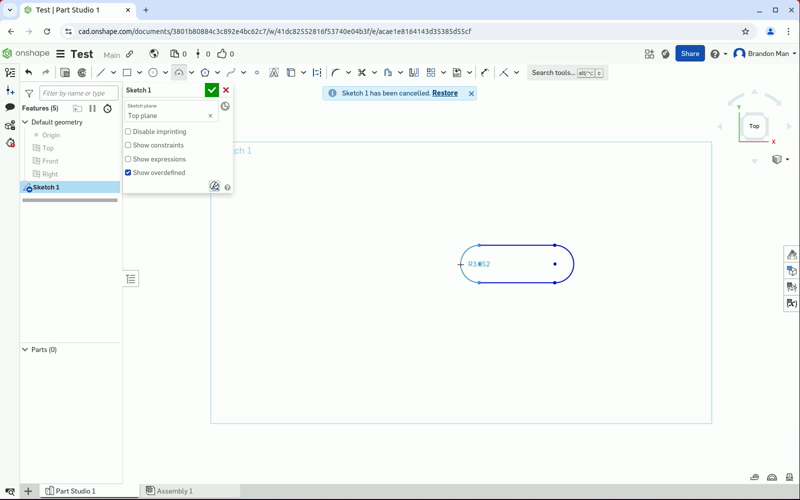
click(460, 264)
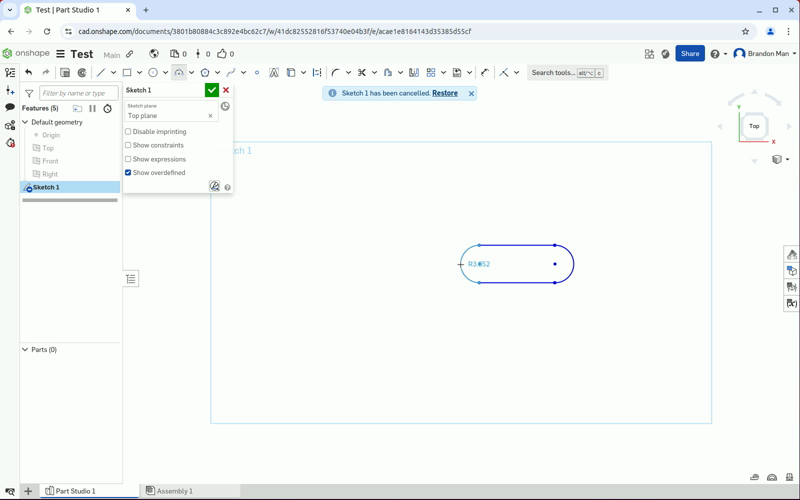
key_up(shift)
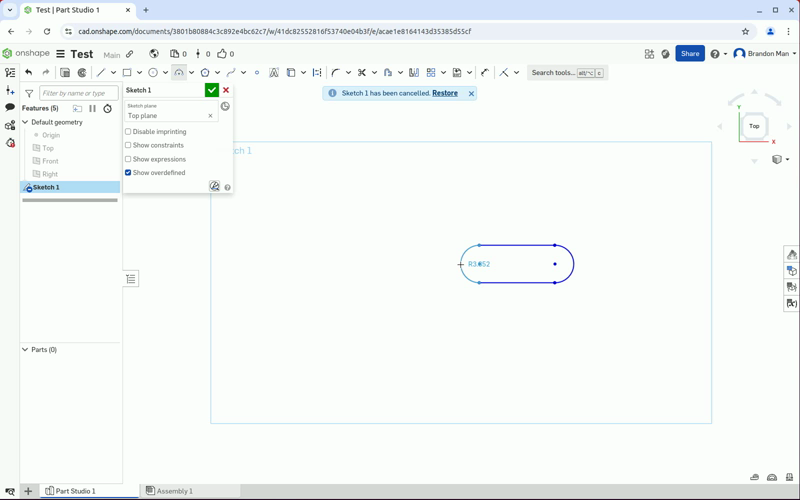
key(esc)
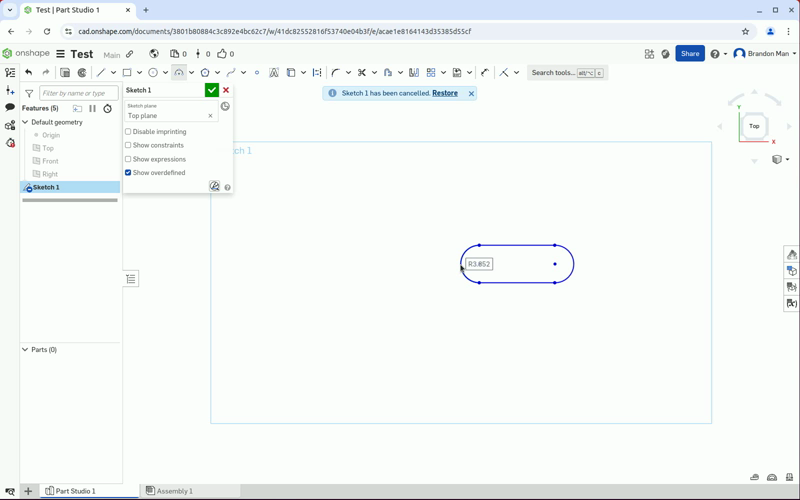
mouse_move(522, 269)
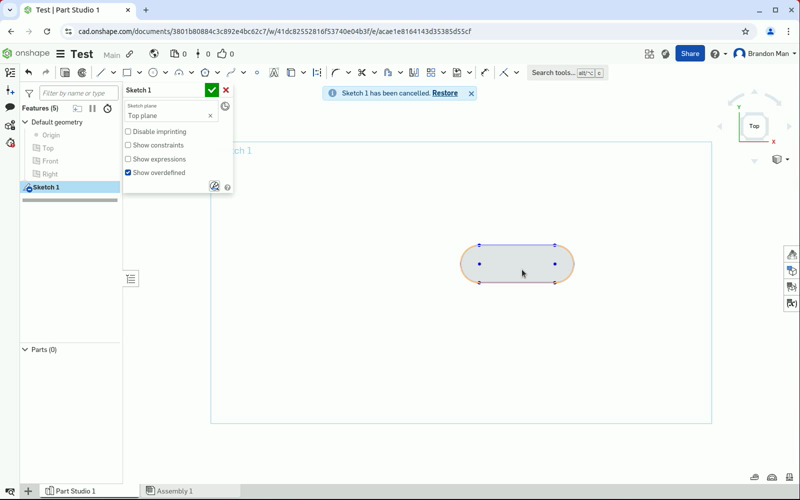
click(522, 269)
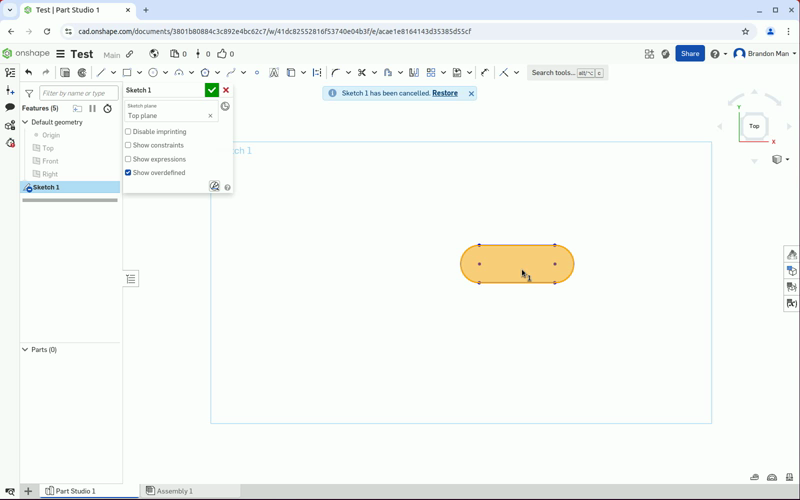
mouse_move(73, 352)
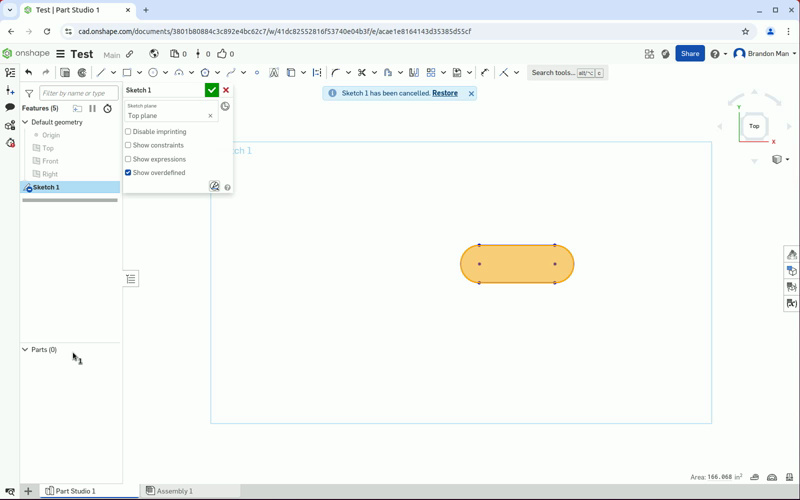
key(shift+y)
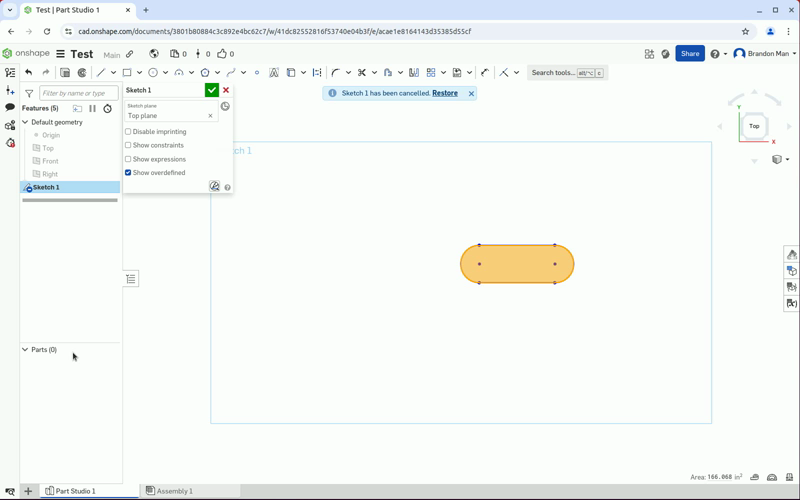
key(shift+e)
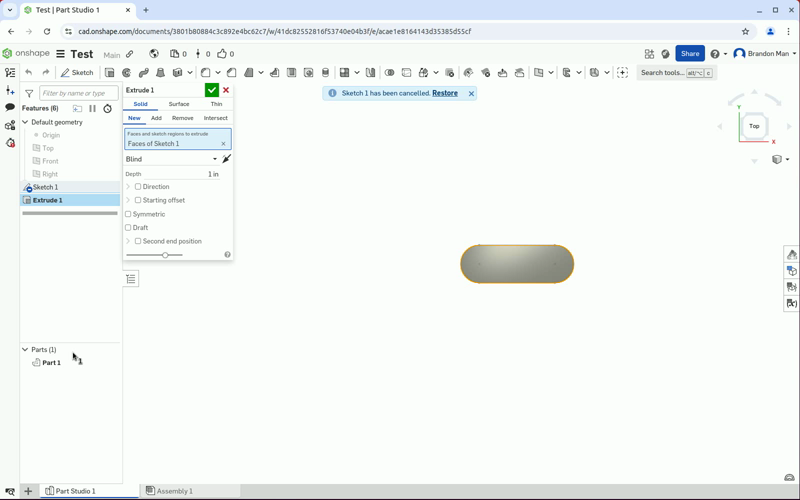
mouse_move(143, 106)
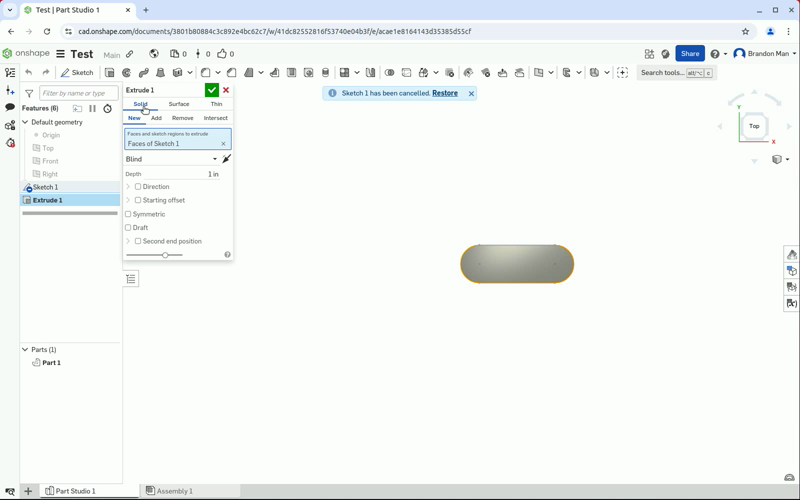
click(143, 106)
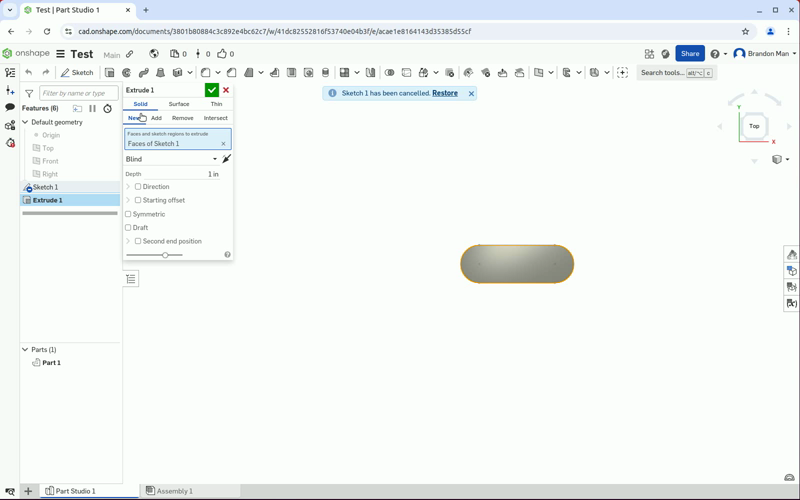
mouse_move(137, 120)
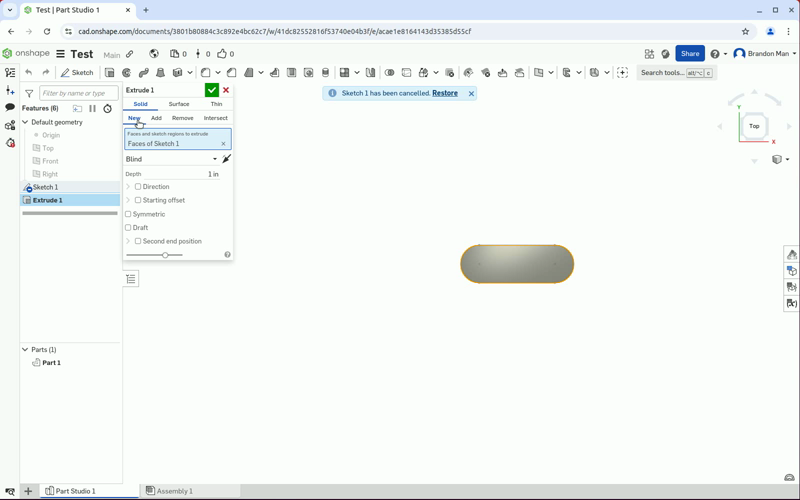
click(137, 120)
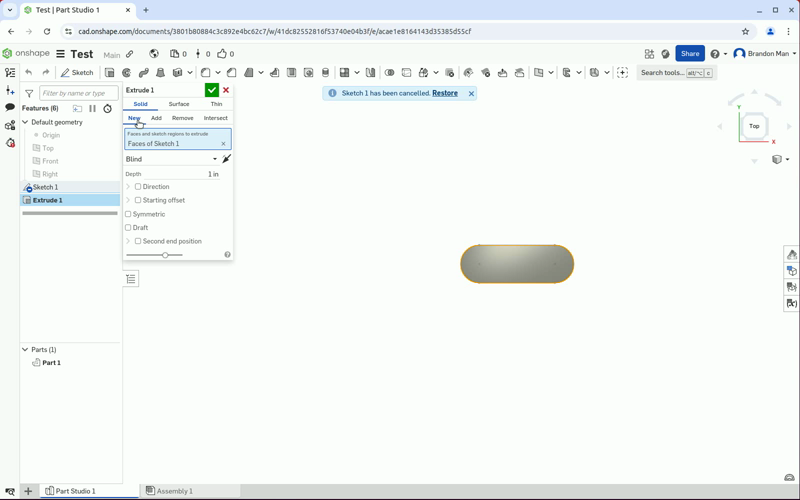
key(tab, 4)
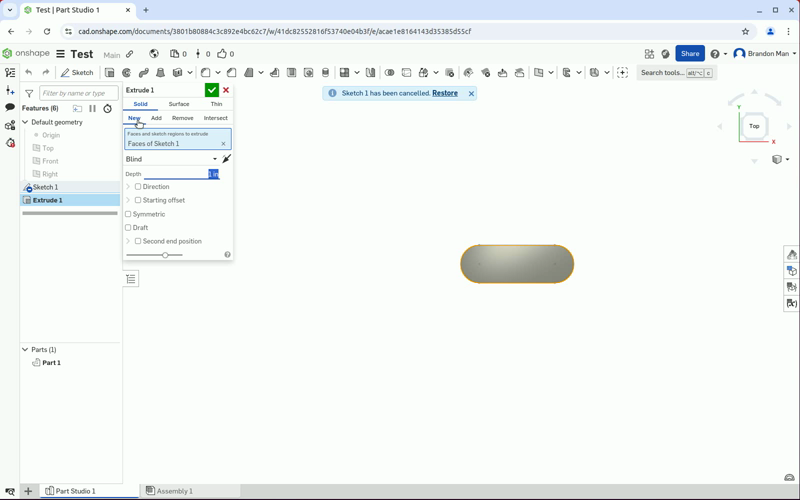
text(1.204)
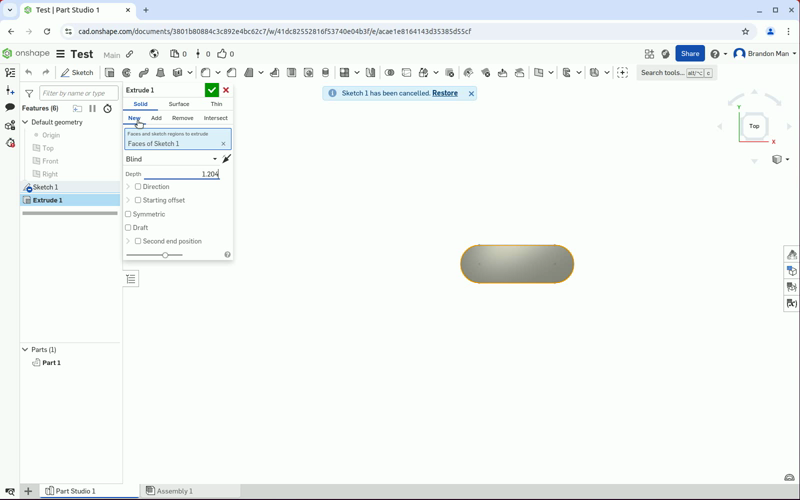
key(enter)
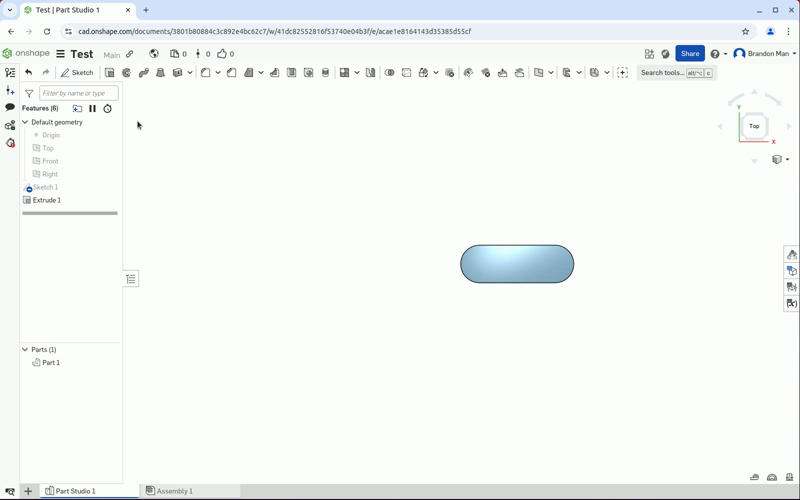
key(shift+h)
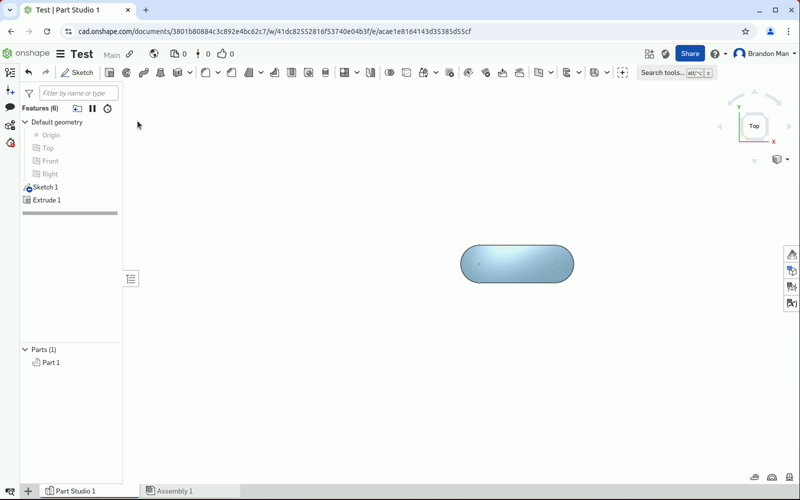
key(shift+h)
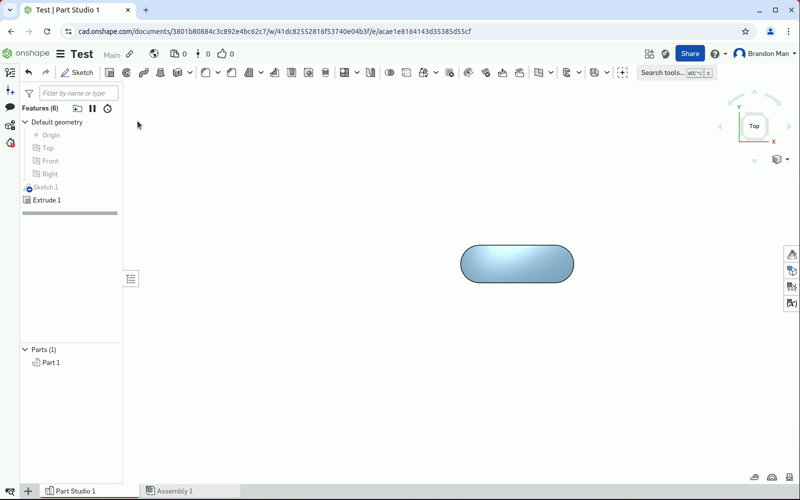
mouse_move(73, 189)
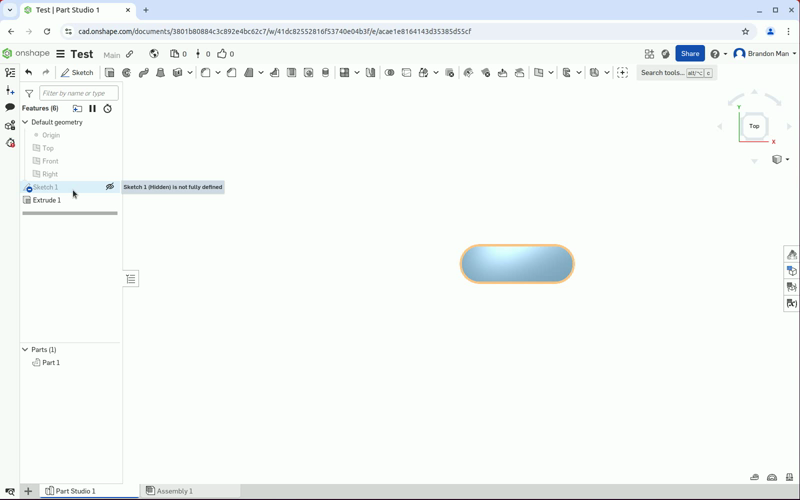
click(73, 189)
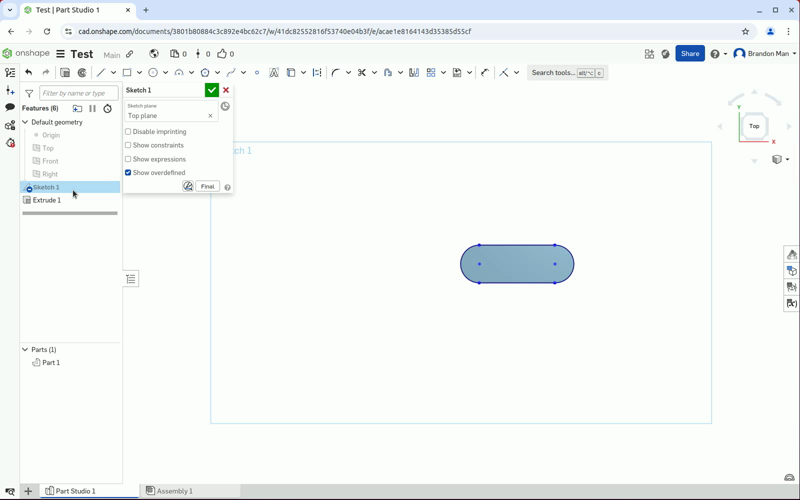
mouse_move(229, 92)
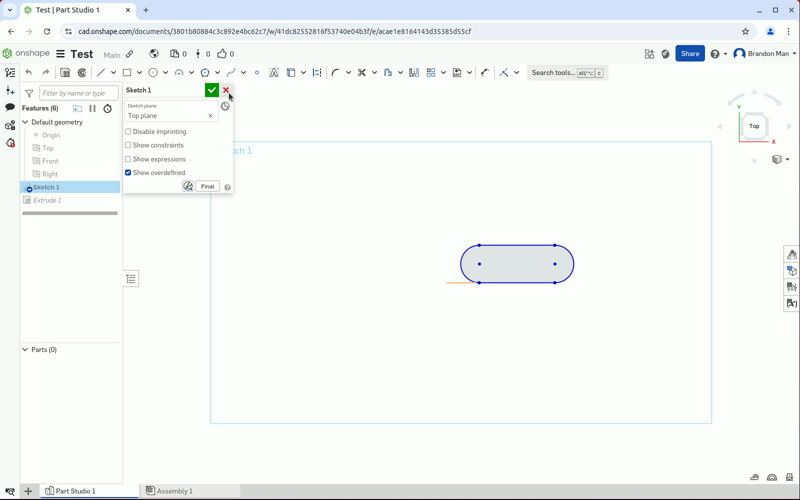
click(229, 92)
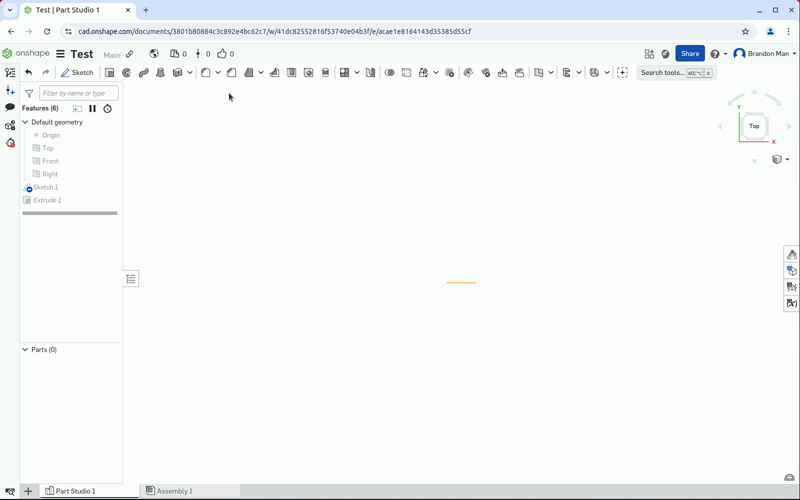
mouse_move(541, 75)
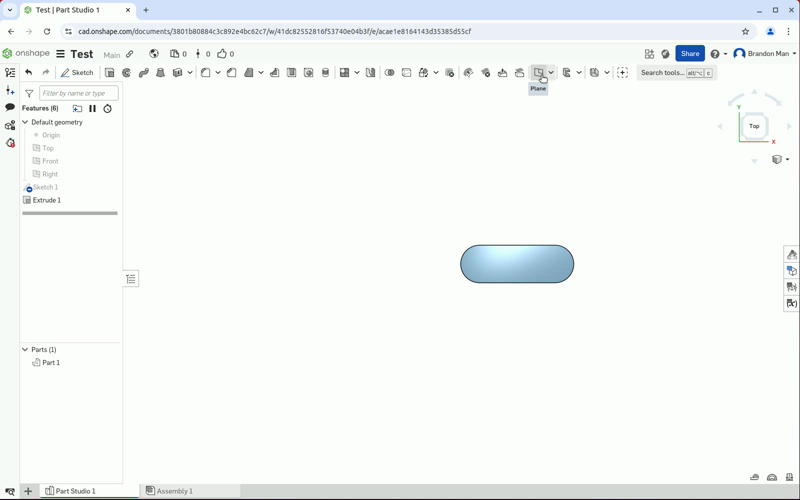
click(541, 75)
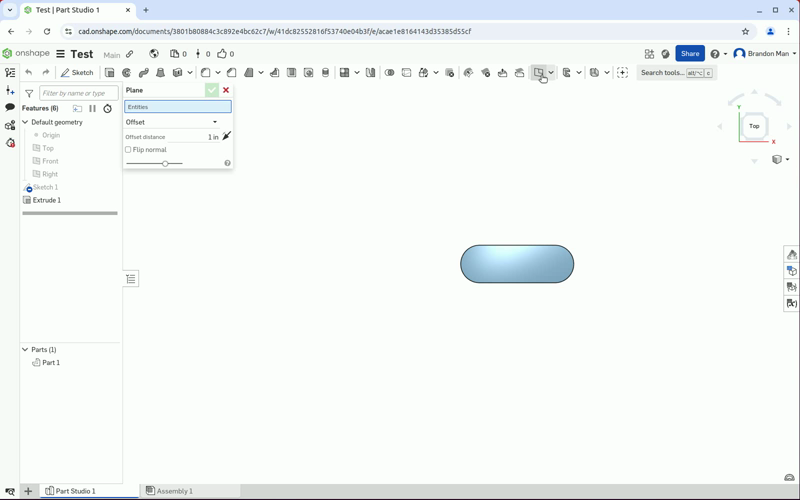
mouse_move(73, 150)
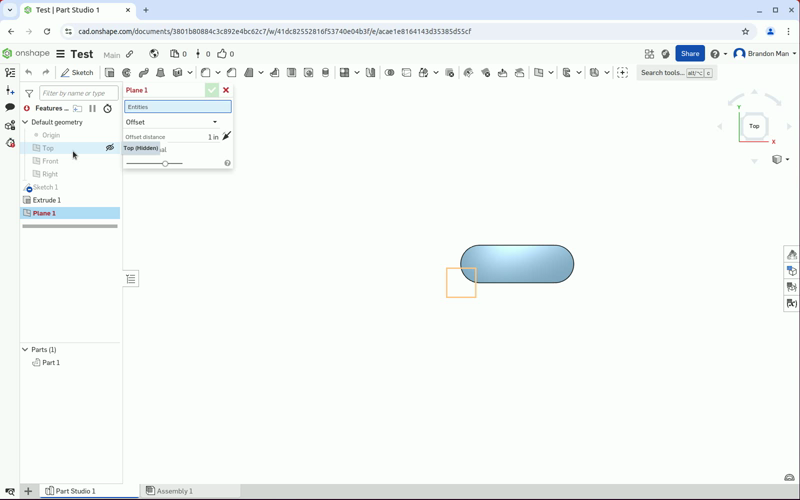
click(73, 150)
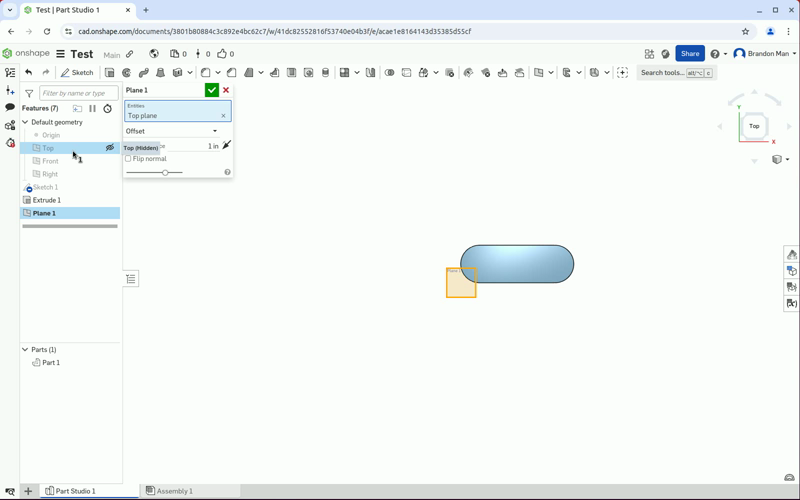
key(tab, 2)
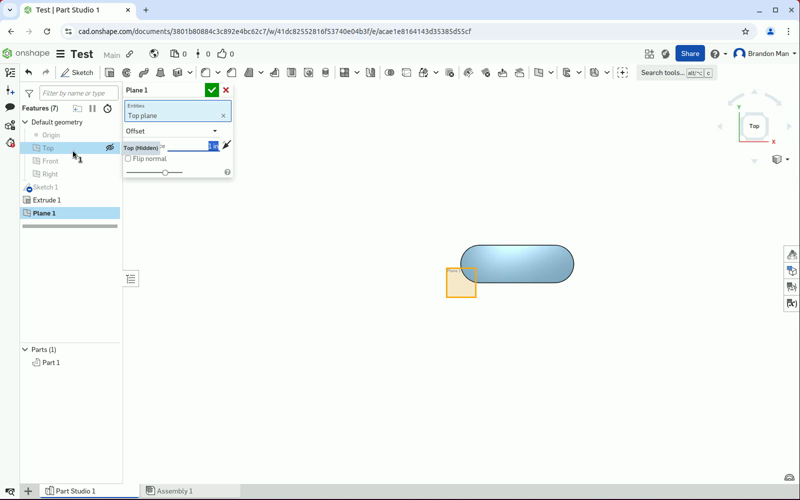
text(1.202)
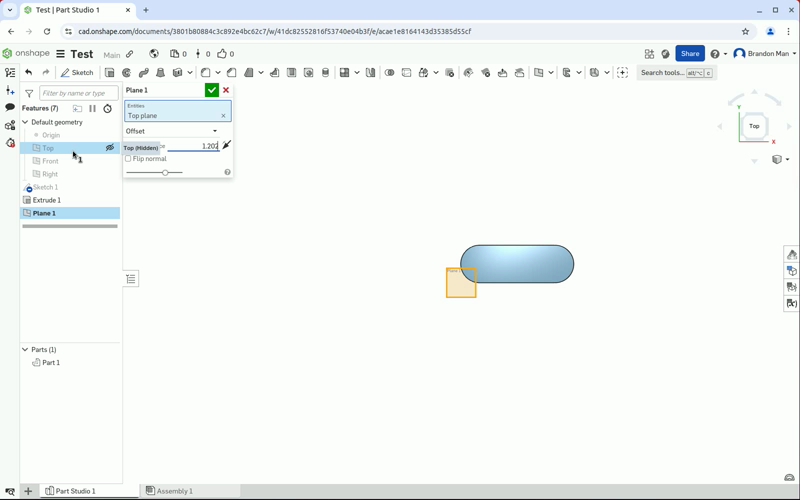
key(enter, 2)
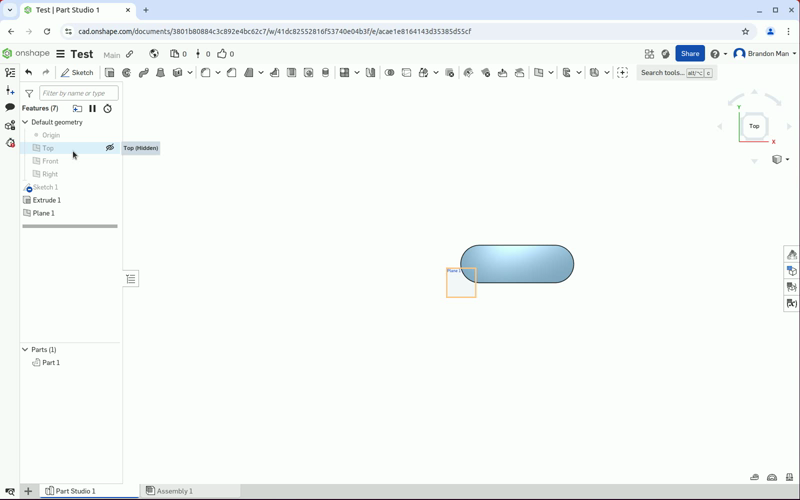
key(shift+s)
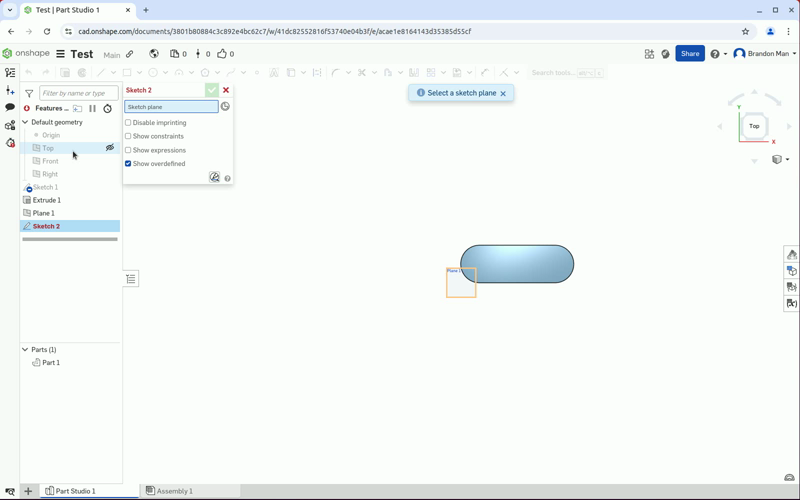
mouse_move(73, 215)
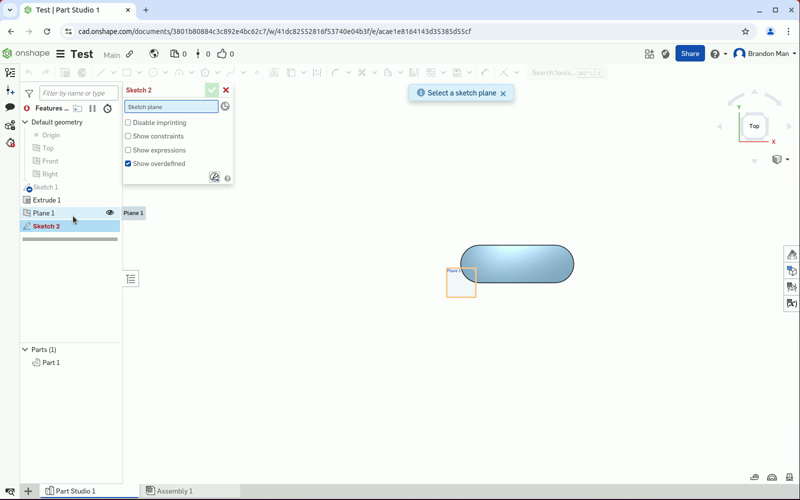
click(73, 215)
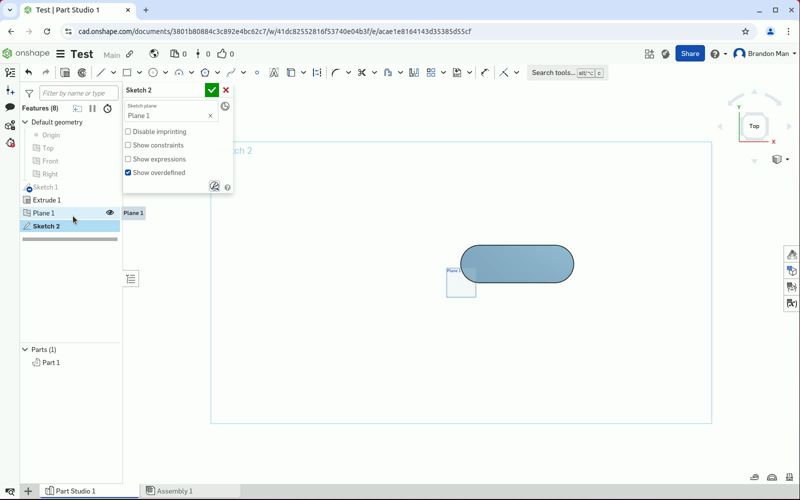
mouse_move(73, 352)
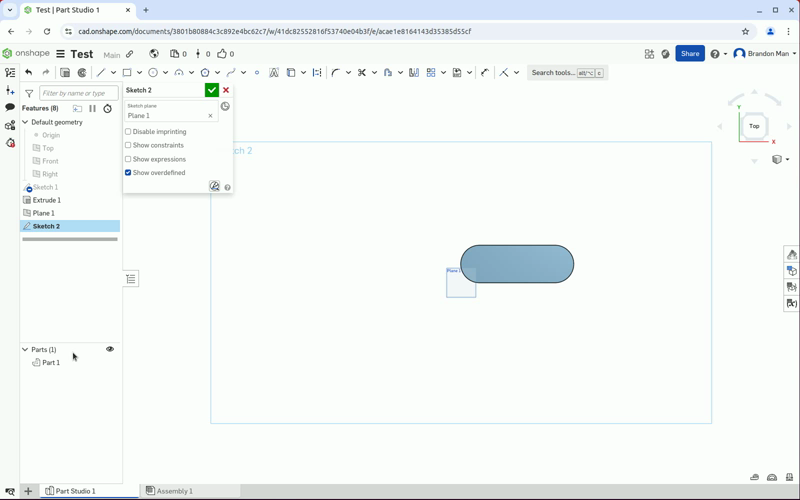
key(y)
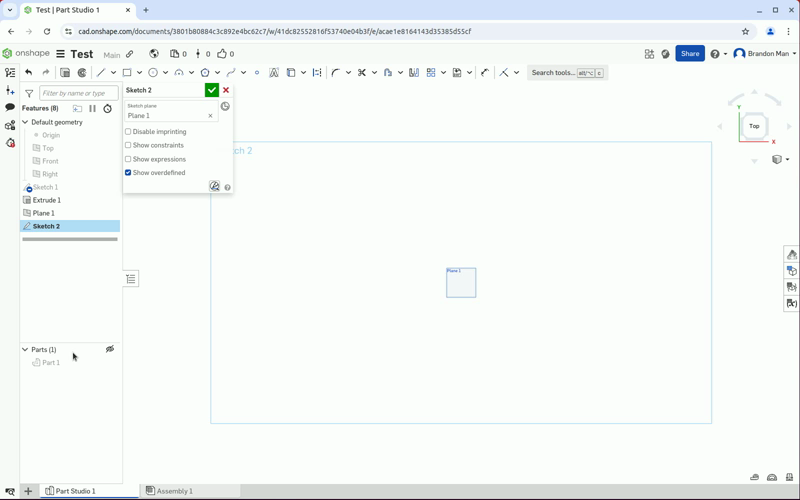
key(l)
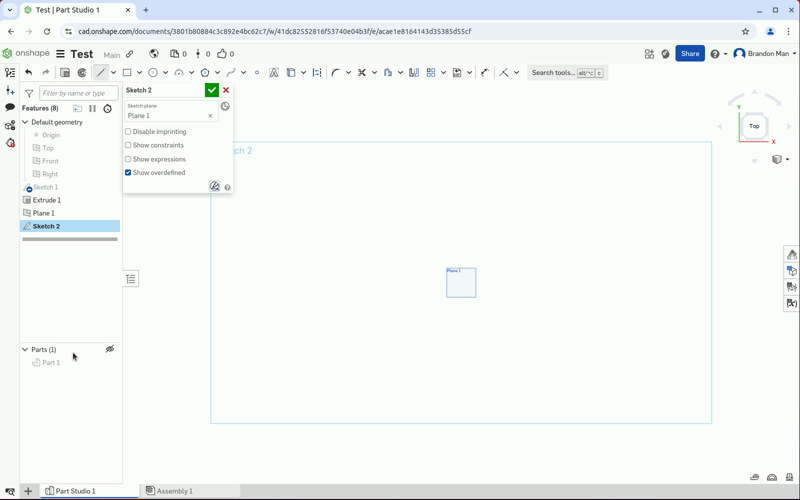
key_down(shift)
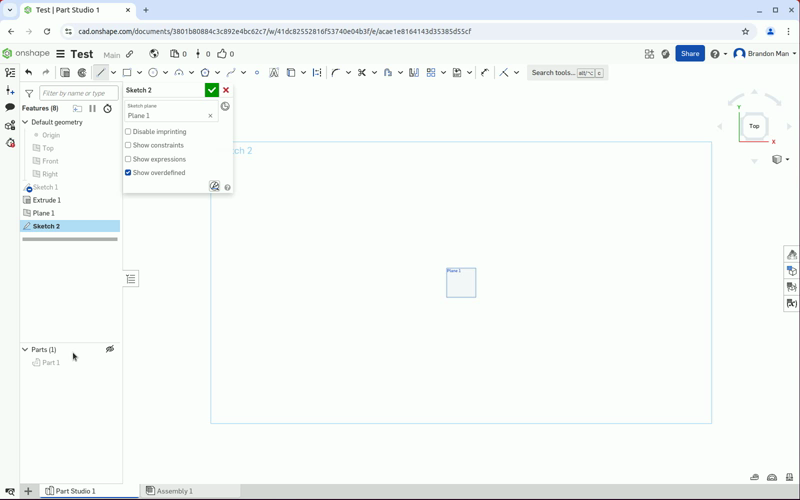
mouse_move(479, 279)
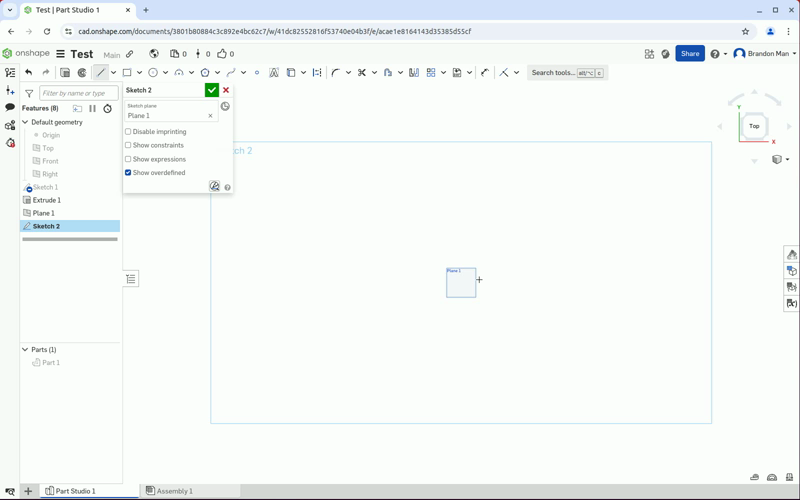
click(479, 279)
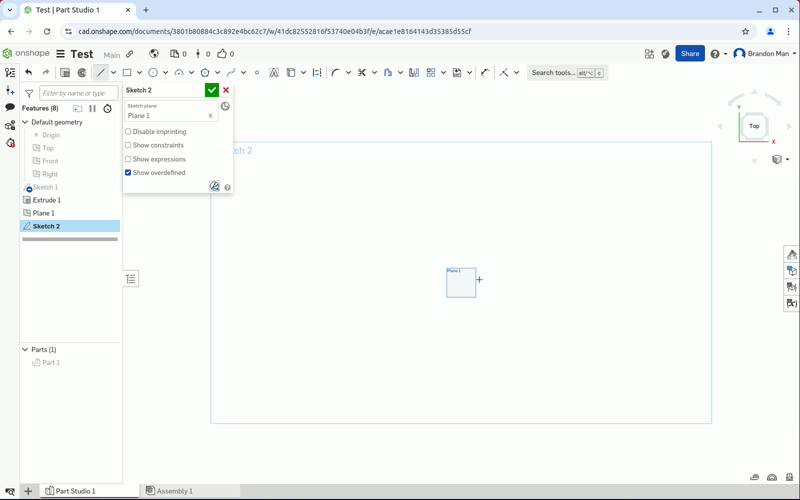
key_up(shift)
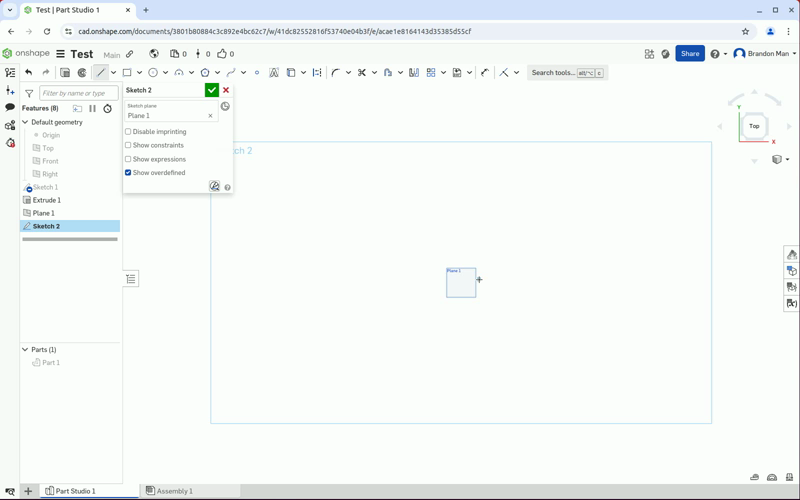
key_down(shift)
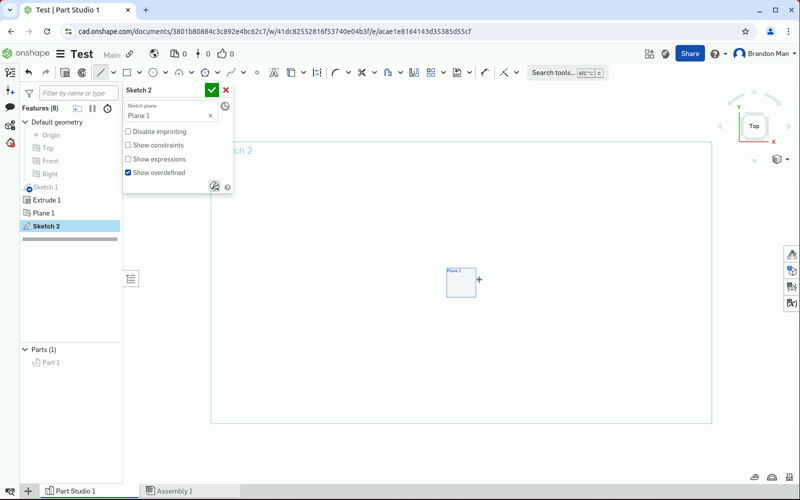
mouse_move(554, 279)
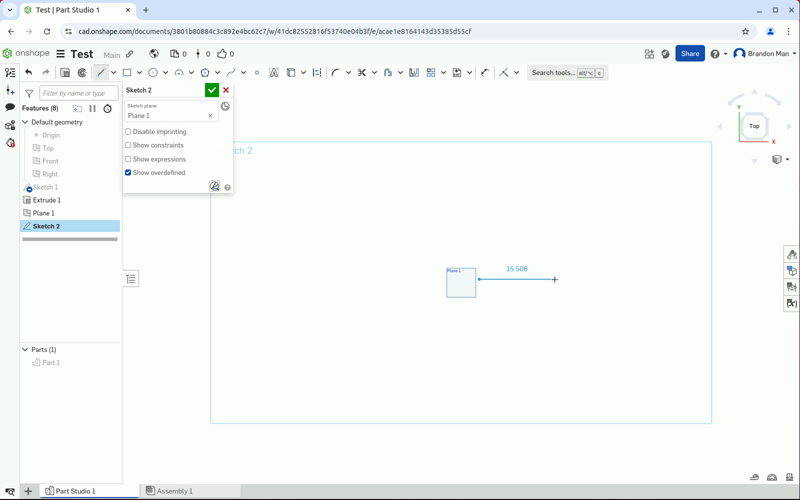
click(554, 279)
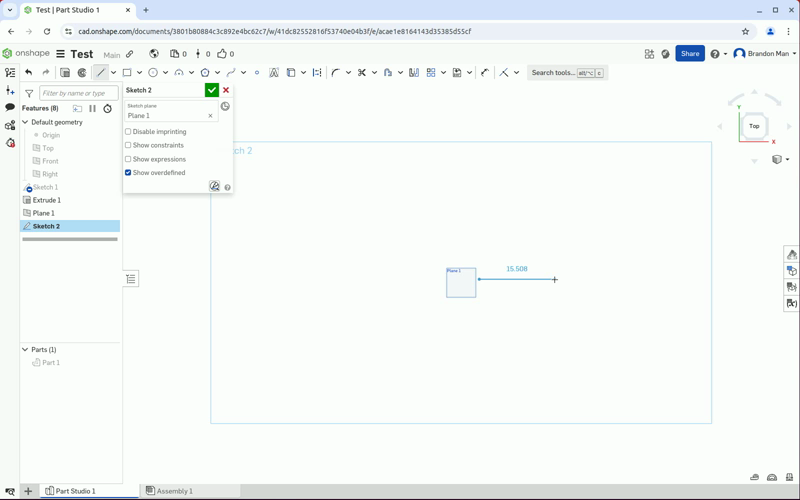
key_up(shift)
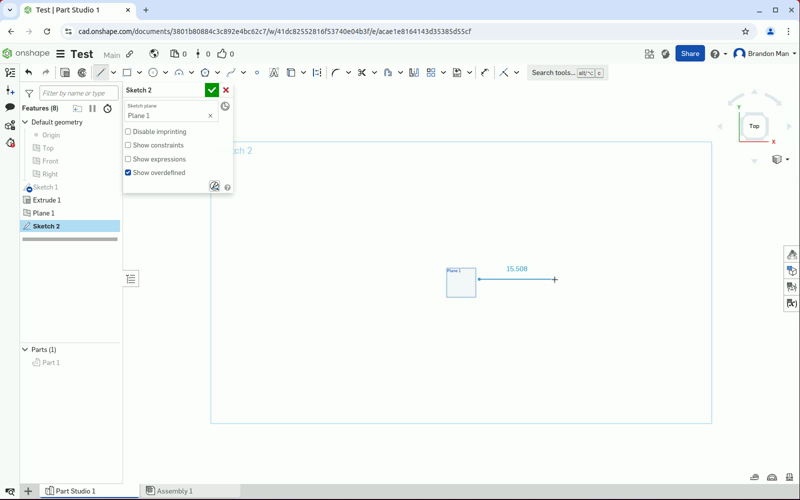
key(esc)
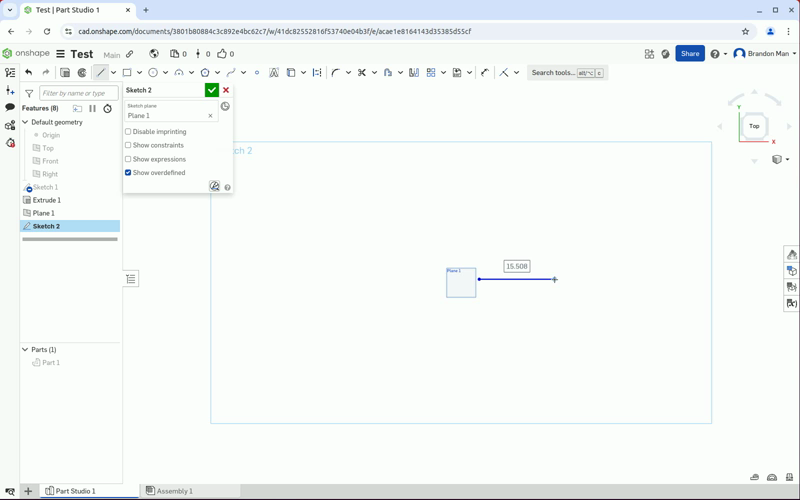
key(a)
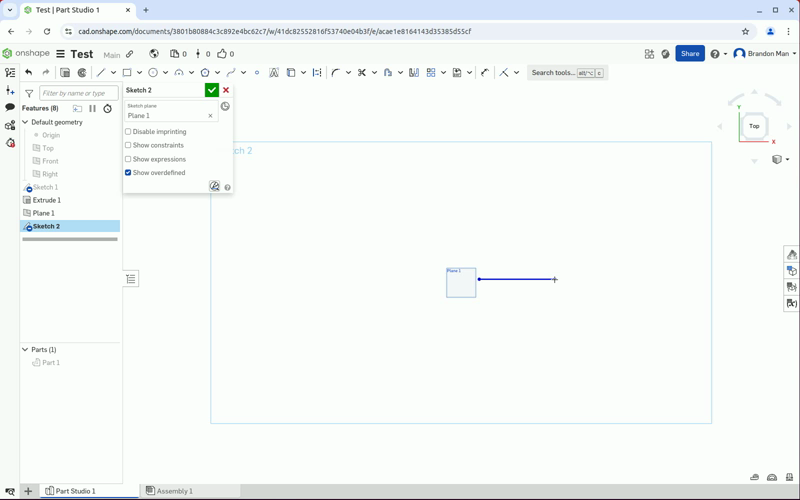
mouse_move(554, 279)
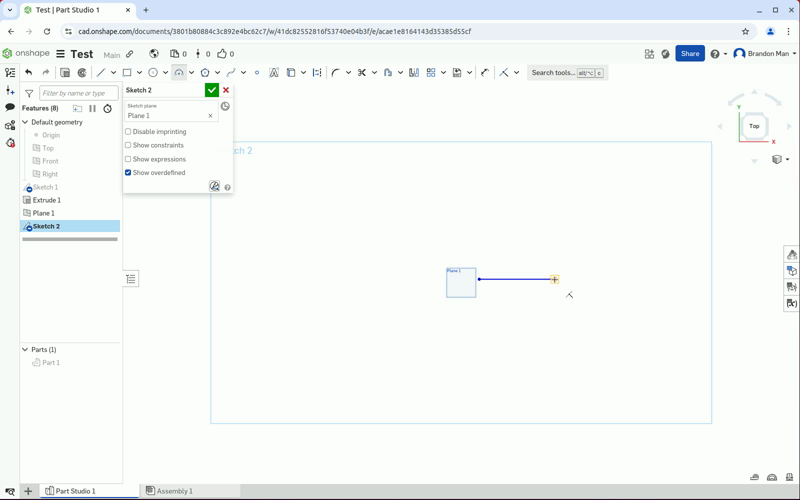
click(554, 279)
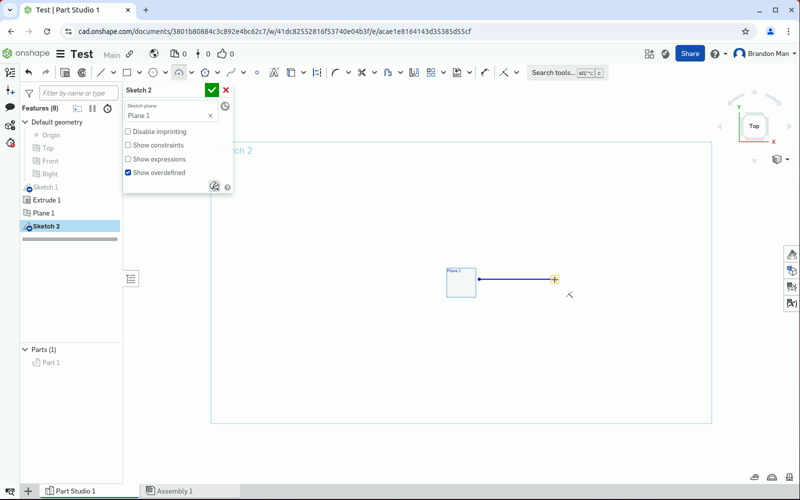
key_down(shift)
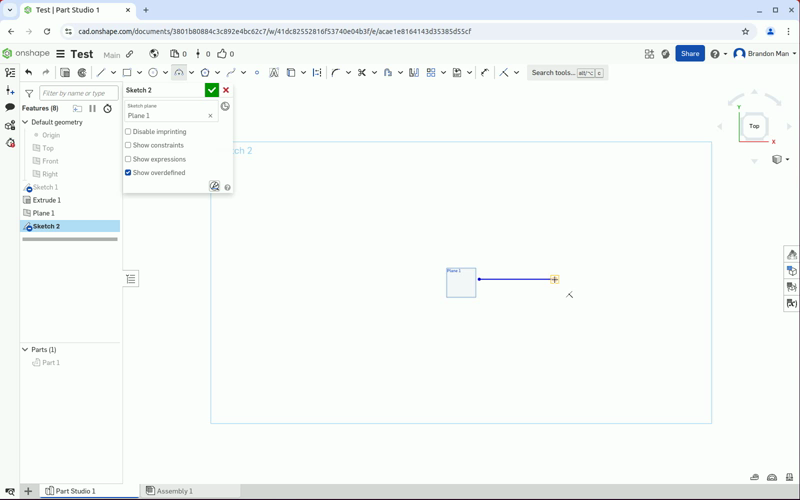
mouse_move(554, 249)
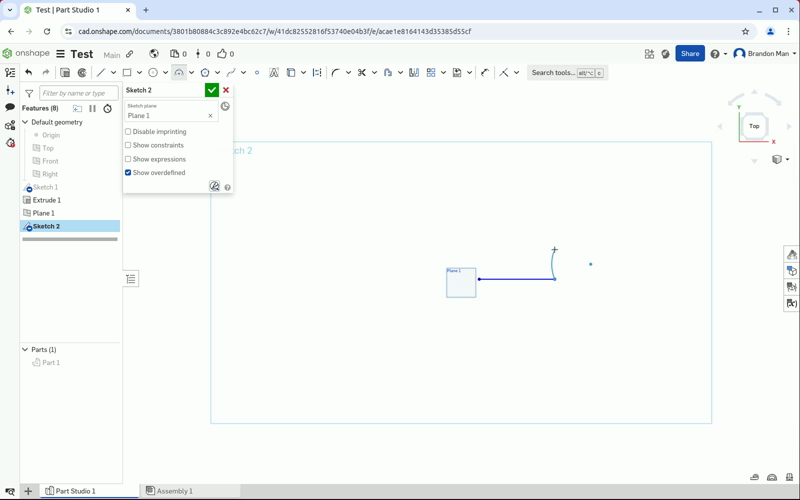
click(554, 249)
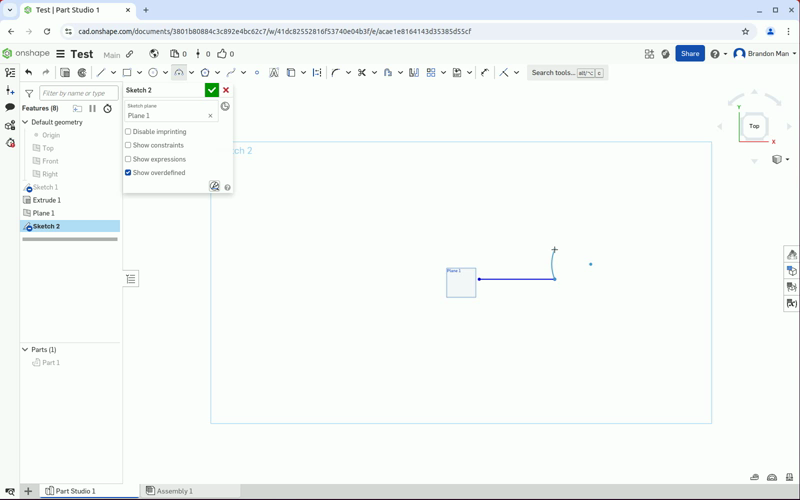
mouse_move(570, 264)
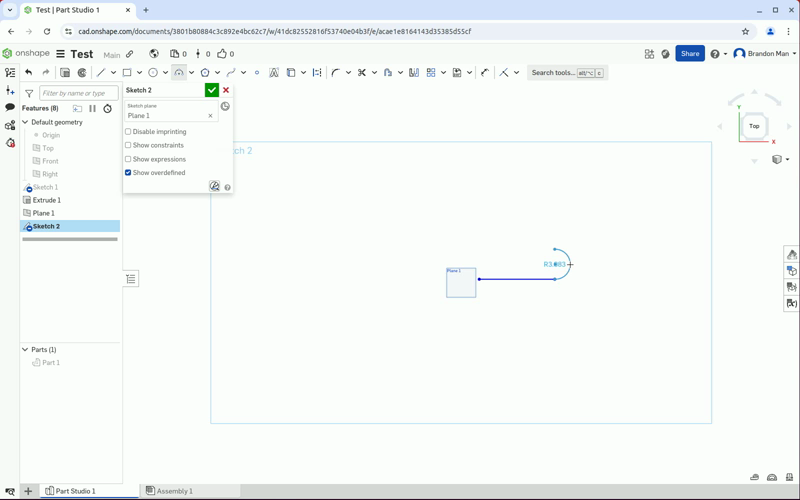
click(570, 264)
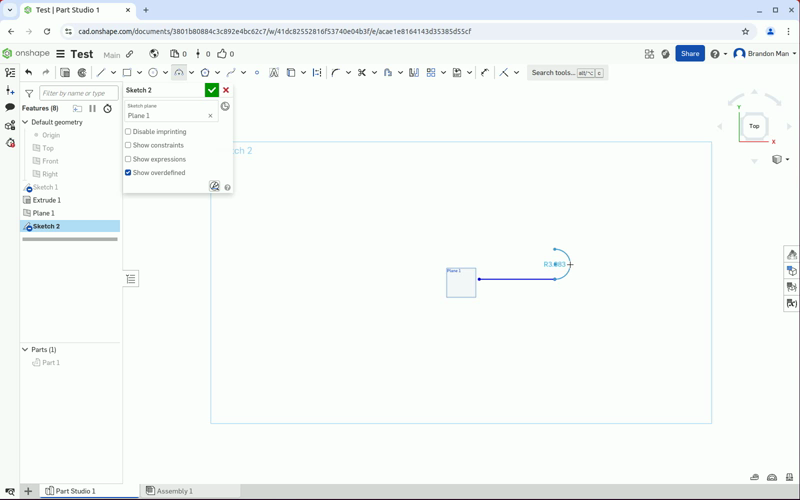
key_up(shift)
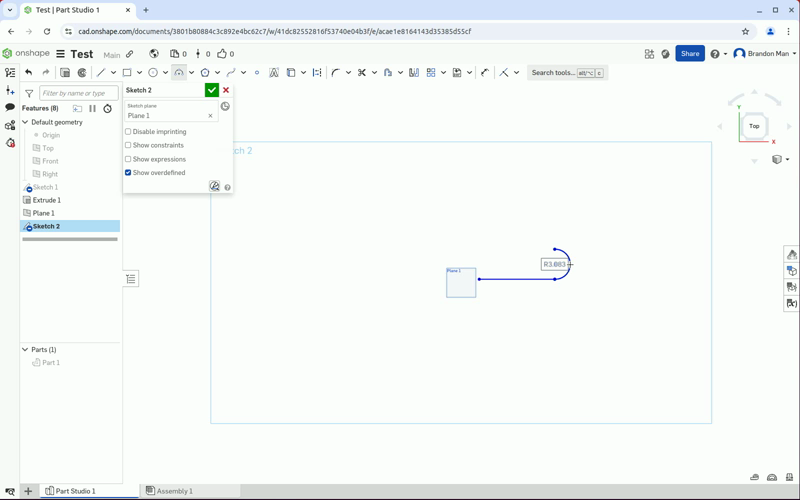
key(esc)
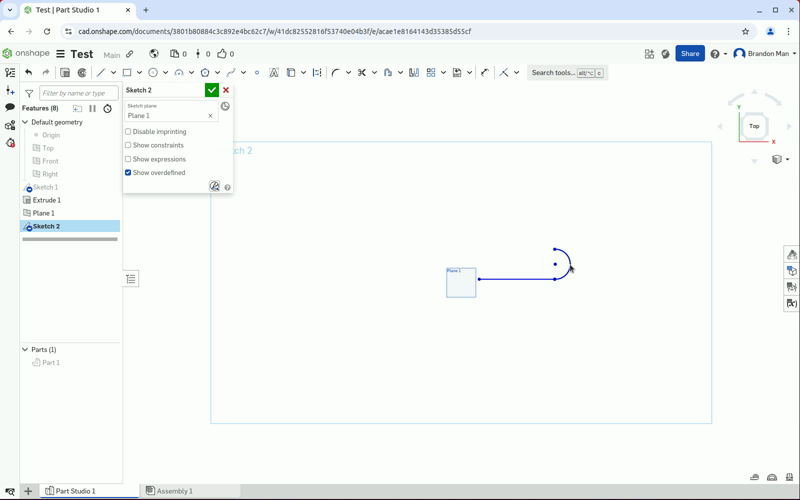
key(l)
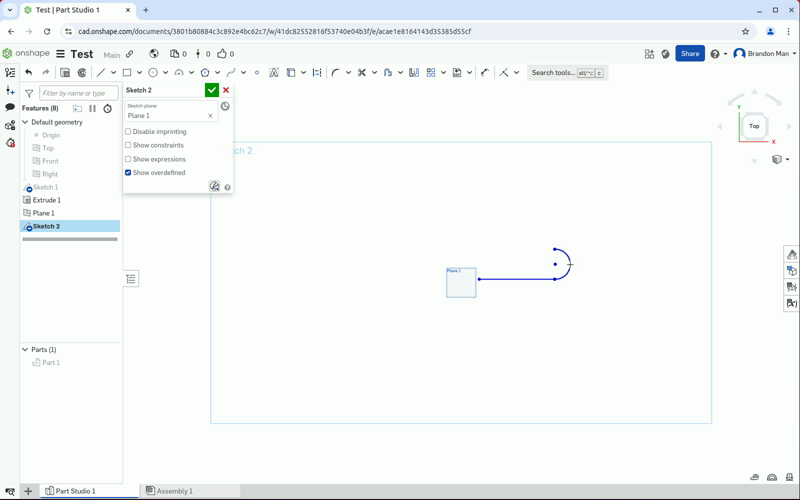
mouse_move(554, 249)
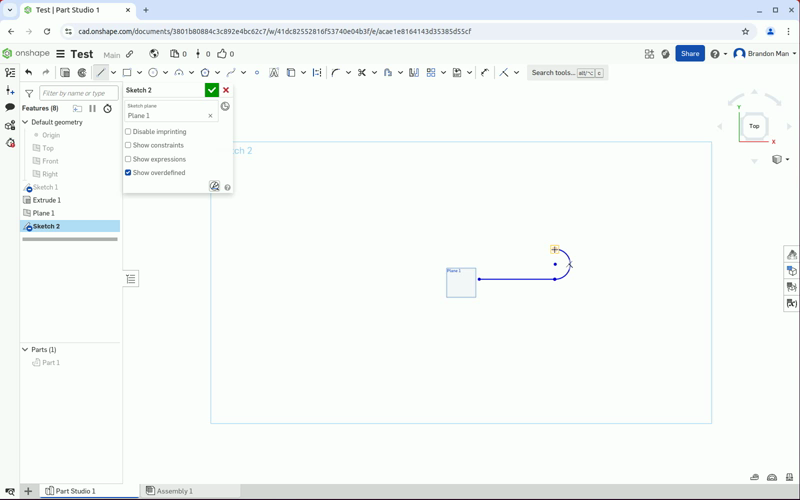
click(554, 249)
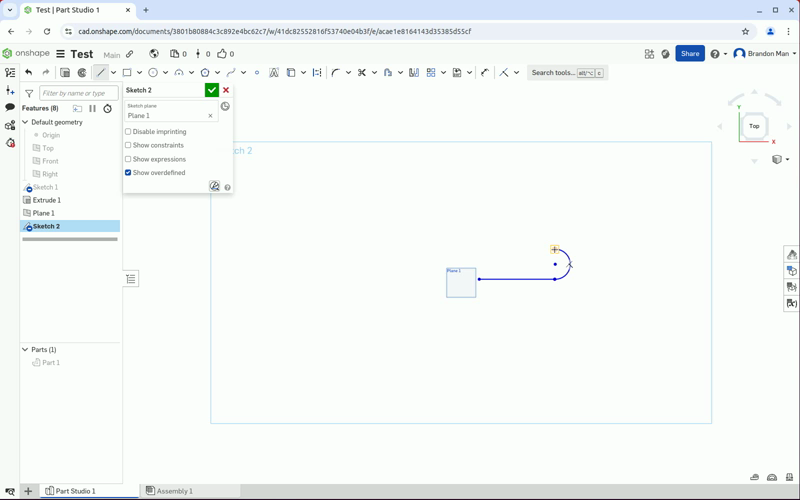
key_down(shift)
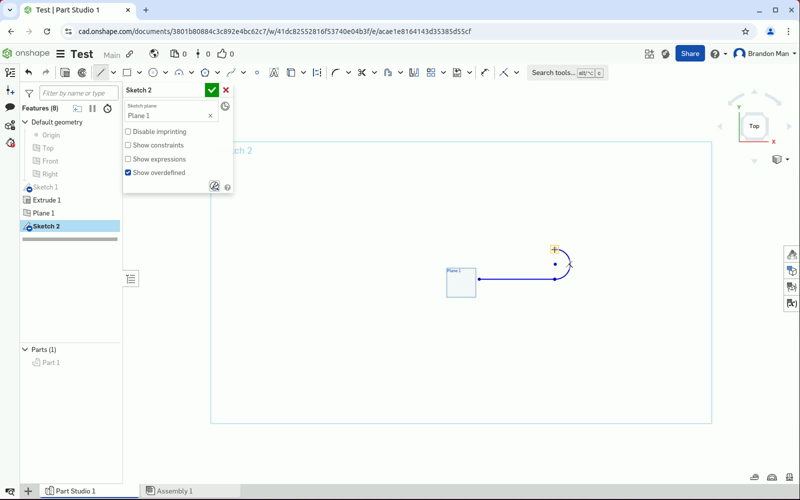
mouse_move(479, 249)
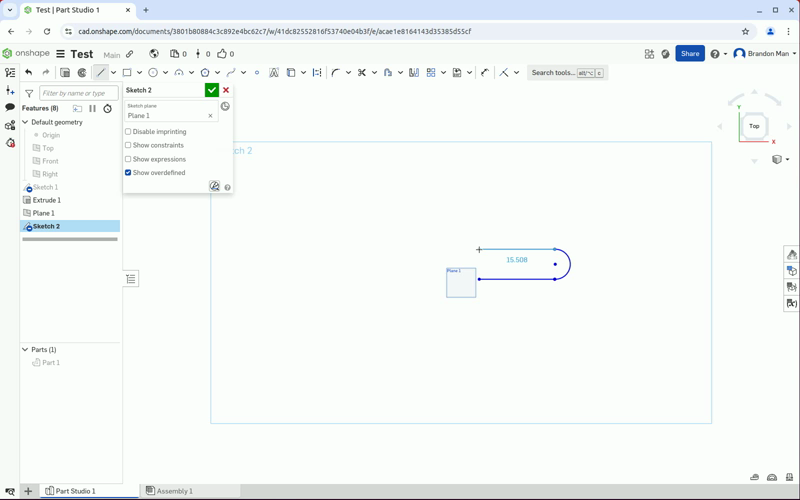
click(479, 249)
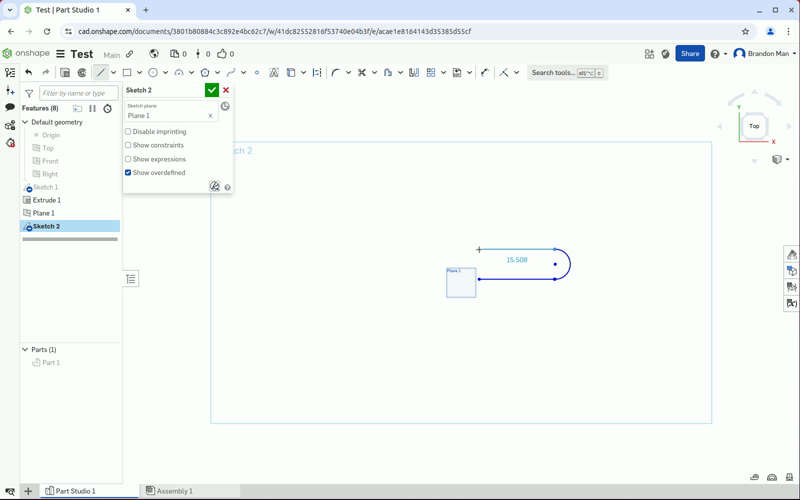
key_up(shift)
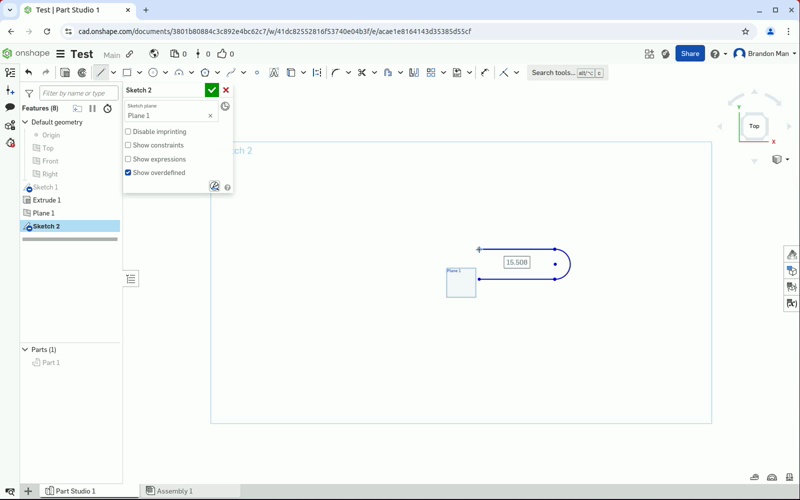
key(esc)
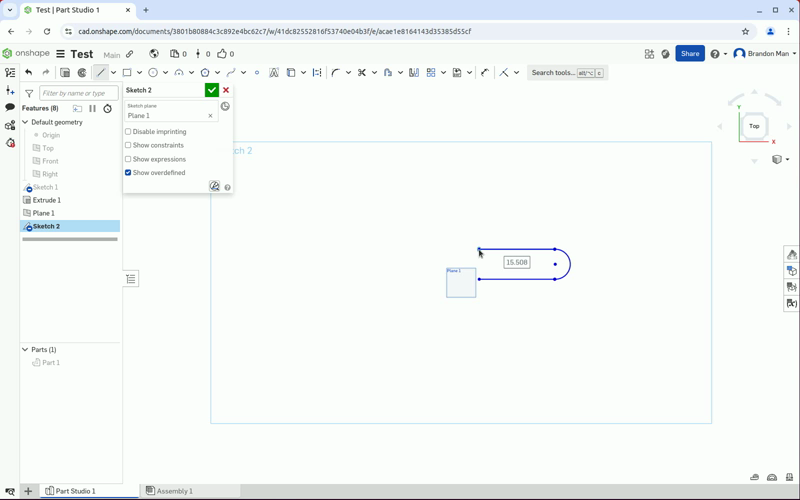
key(a)
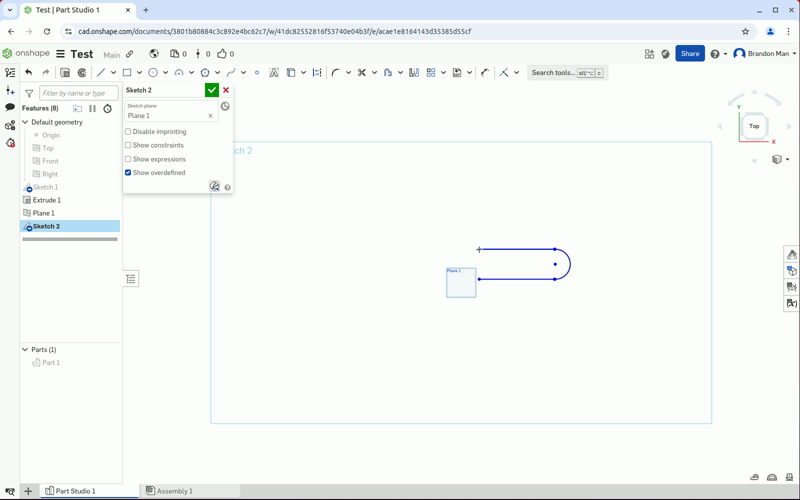
mouse_move(479, 249)
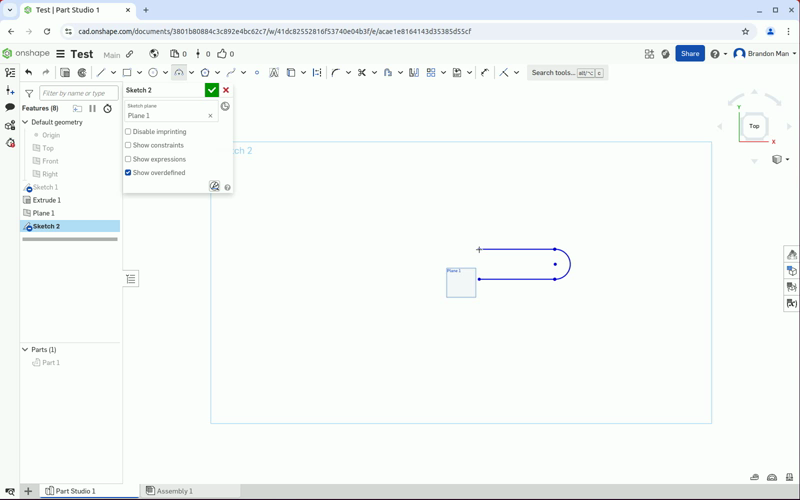
click(479, 249)
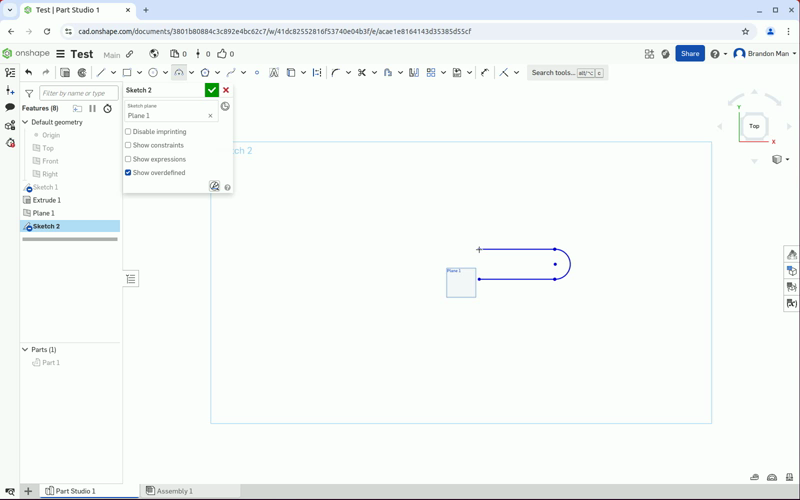
mouse_move(479, 279)
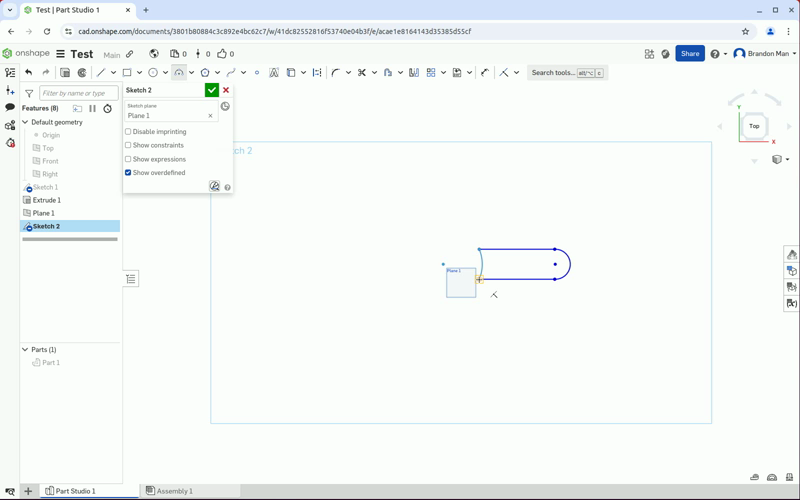
click(479, 279)
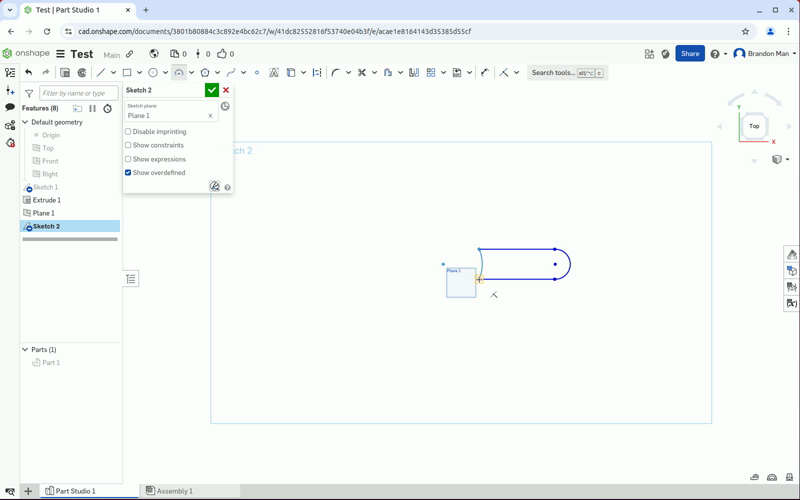
key_down(shift)
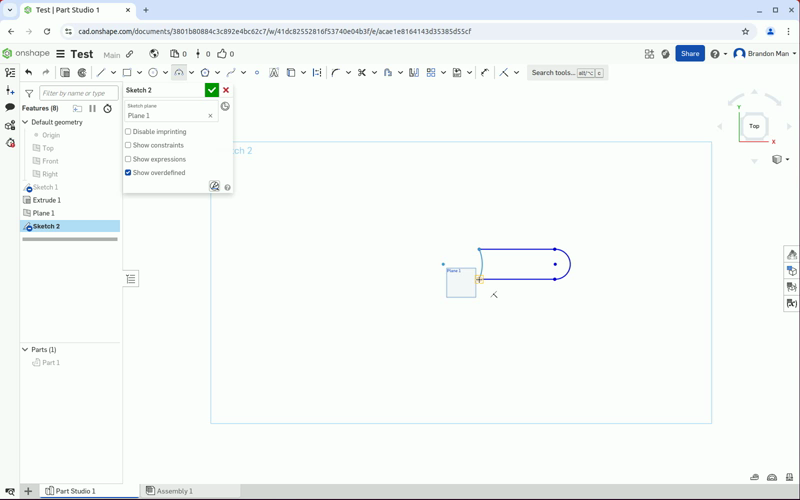
mouse_move(464, 264)
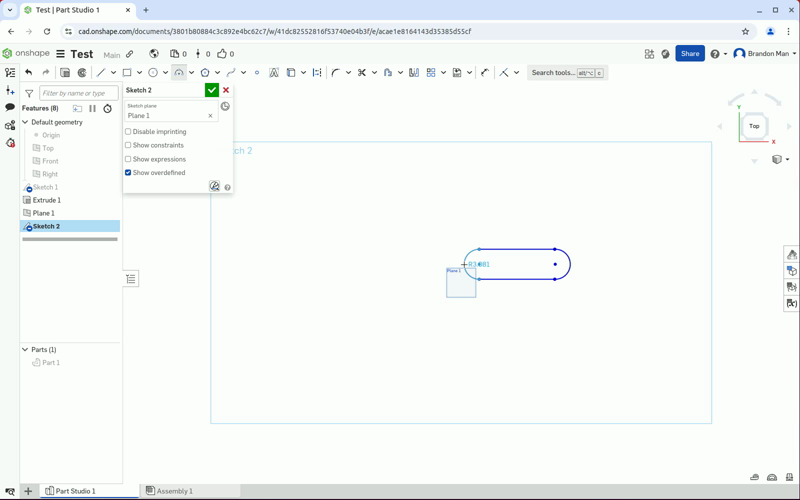
click(464, 264)
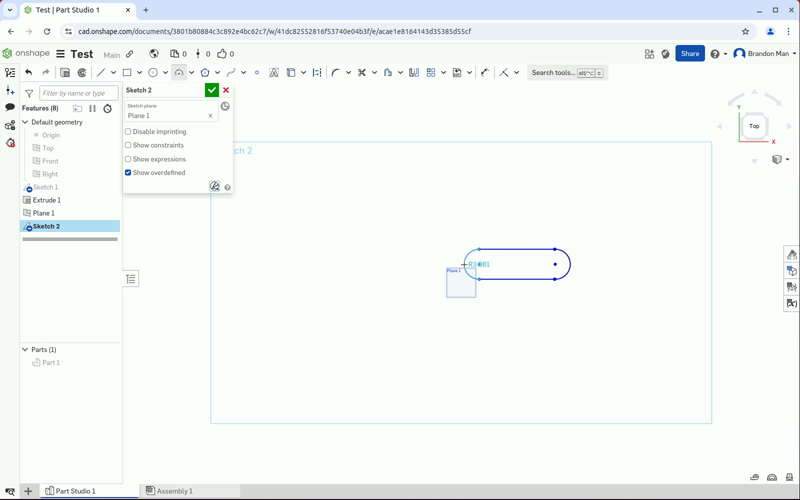
key_up(shift)
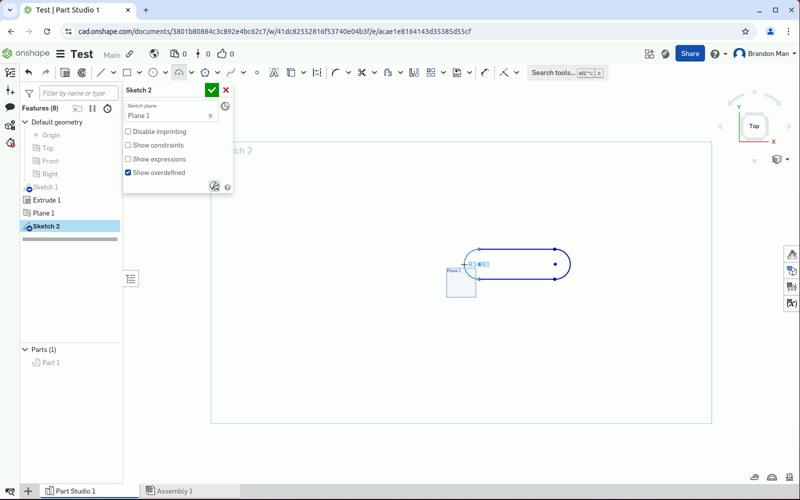
key(esc)
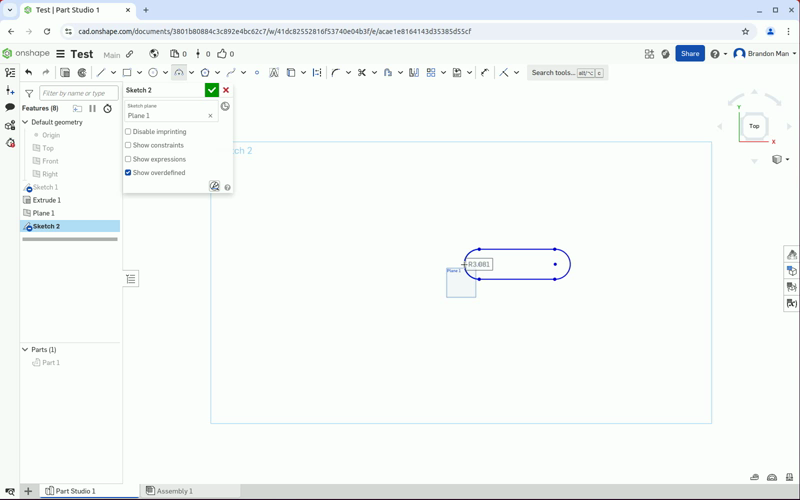
mouse_move(537, 252)
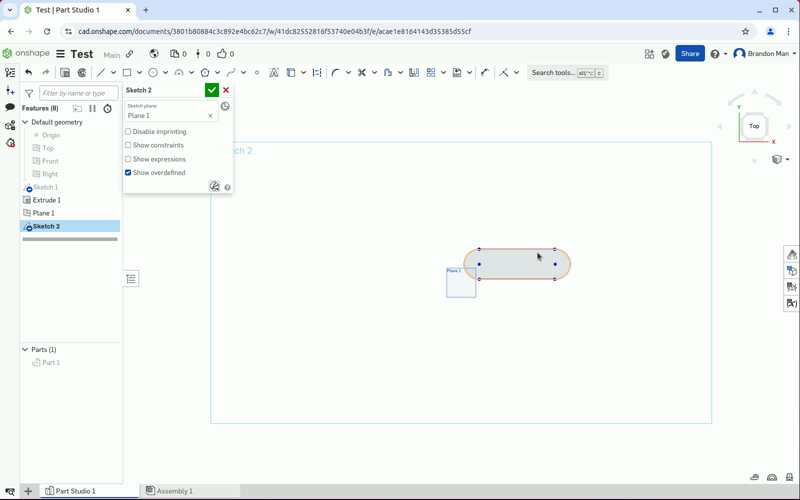
click(537, 252)
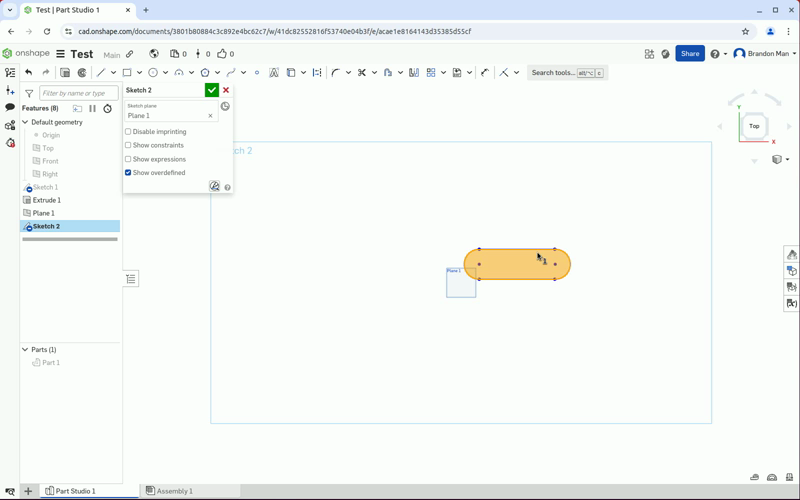
mouse_move(73, 352)
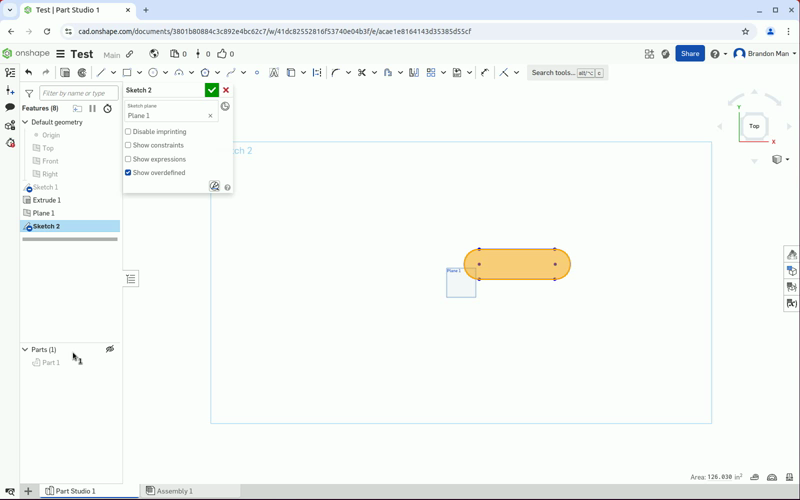
key(shift+y)
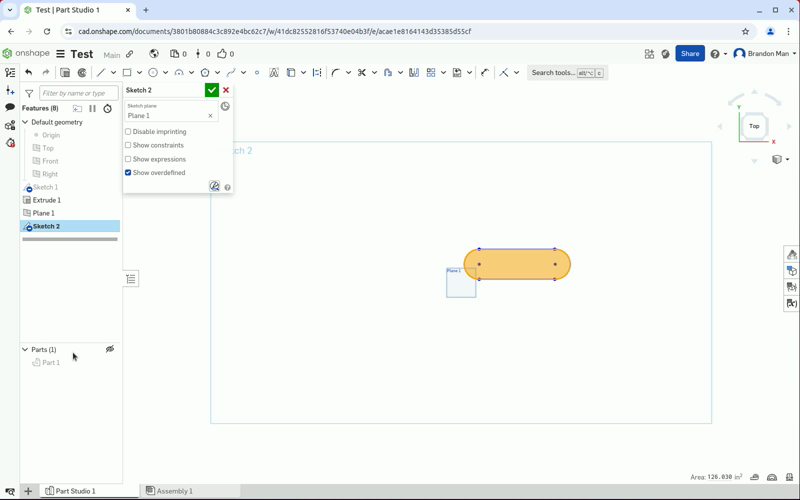
key(shift+e)
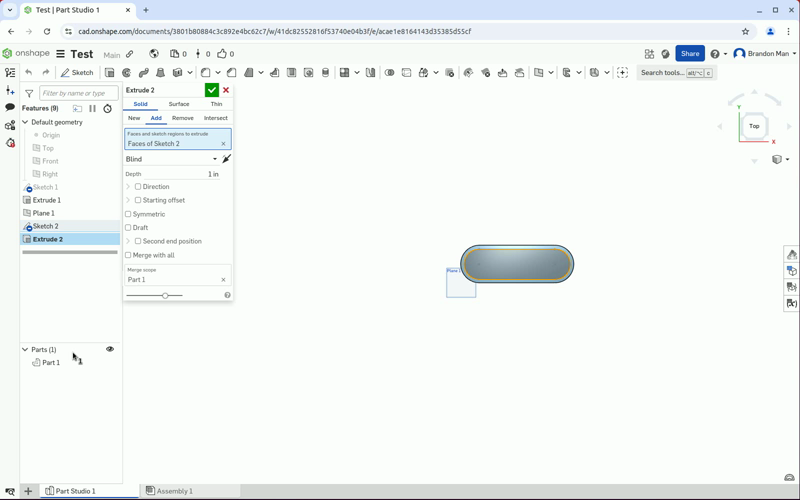
mouse_move(143, 106)
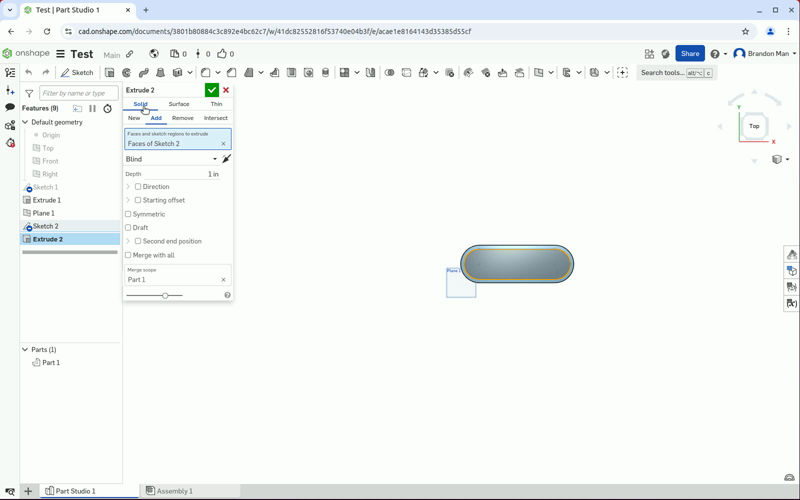
click(143, 106)
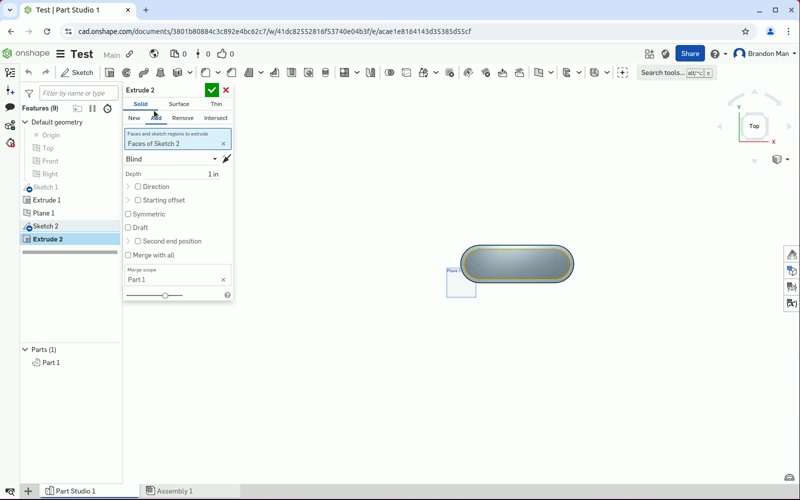
mouse_move(186, 120)
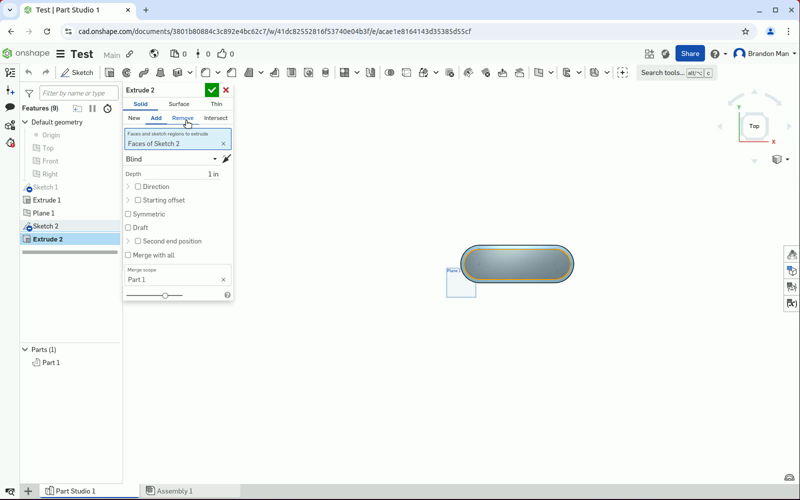
click(186, 120)
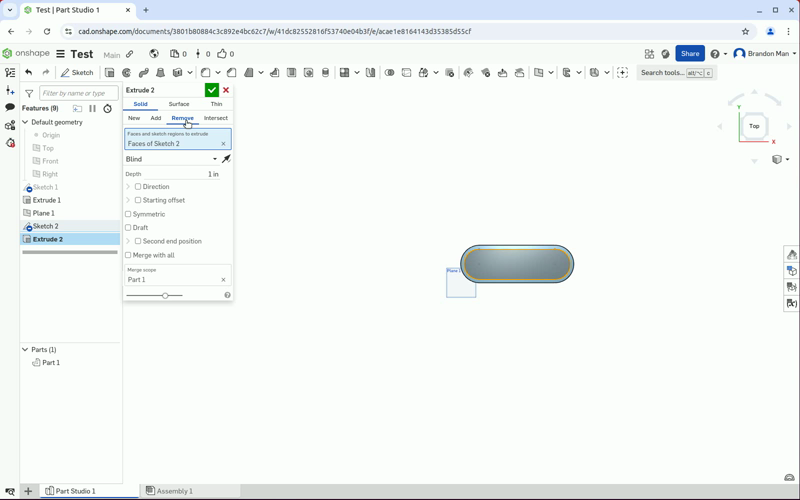
key(tab, 4)
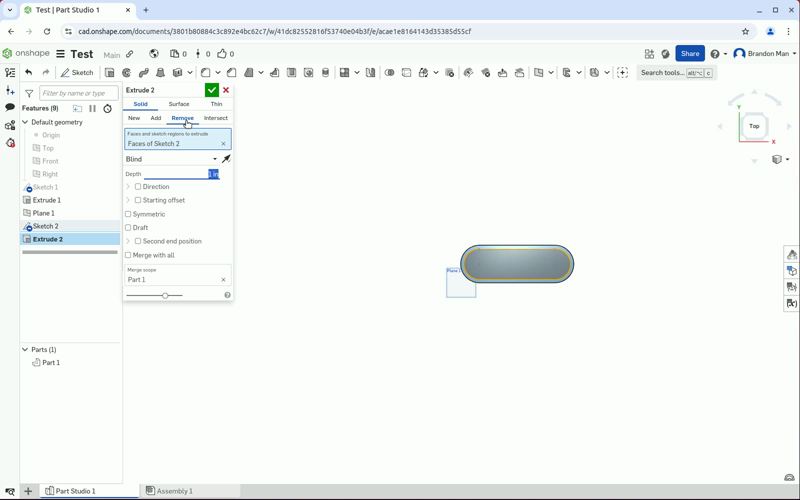
text(0.481)
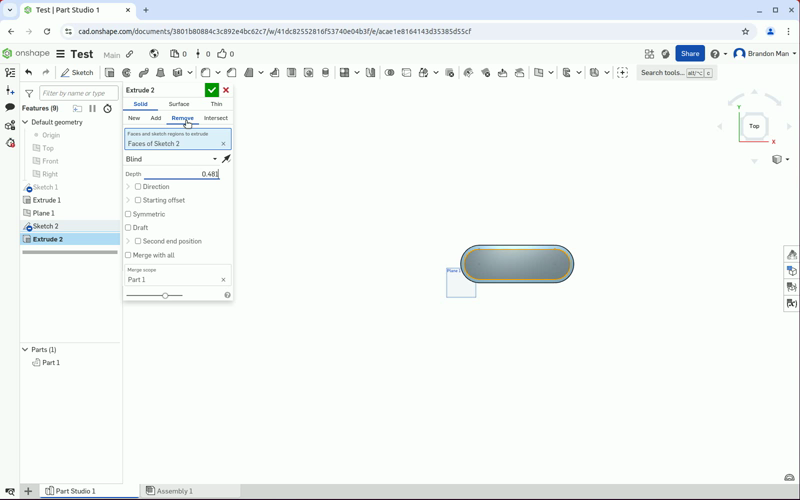
key(tab, 6)
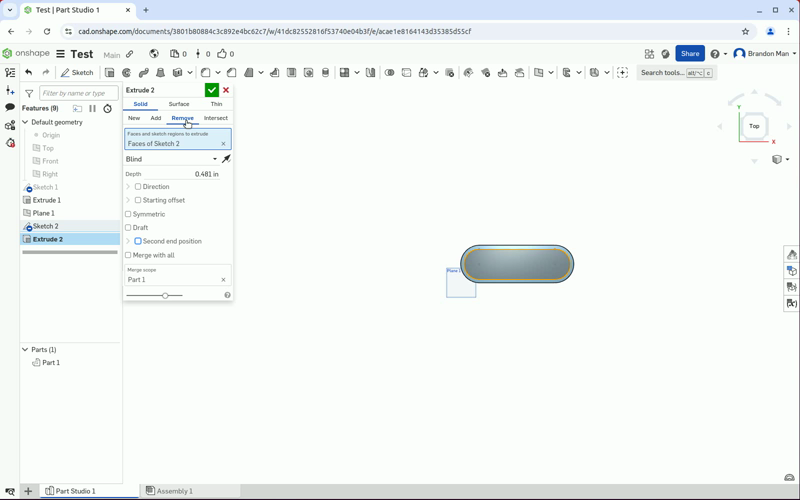
key(space)
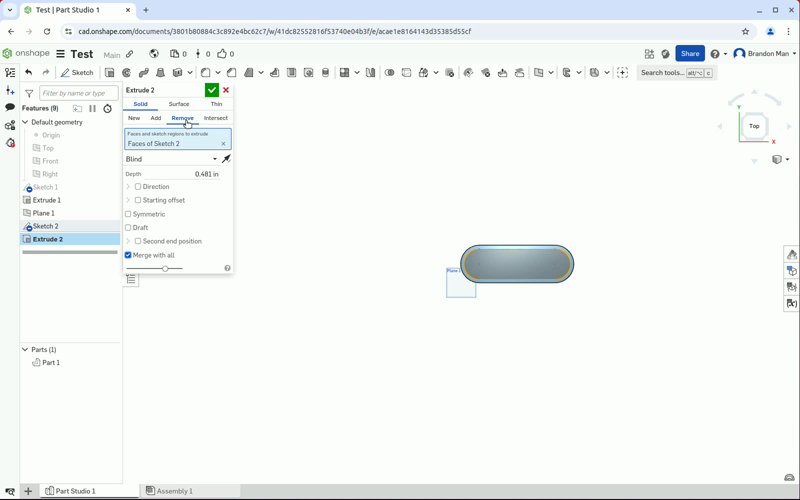
key(enter)
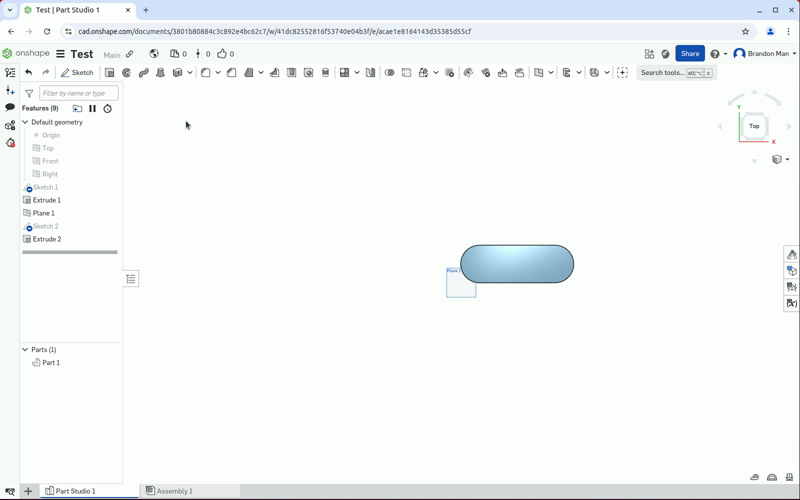
key(shift+h)
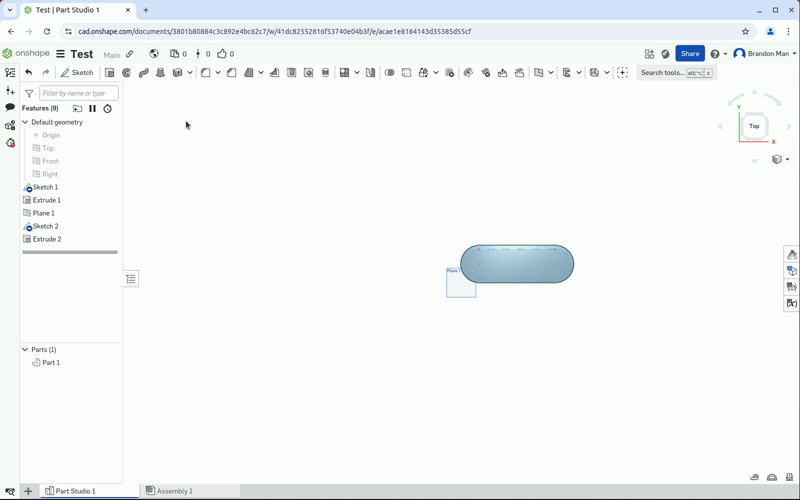
key(shift+h)
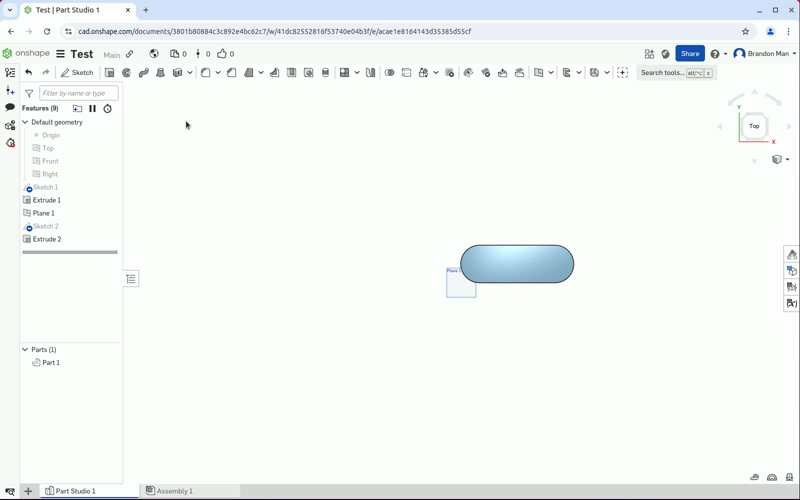
mouse_move(73, 189)
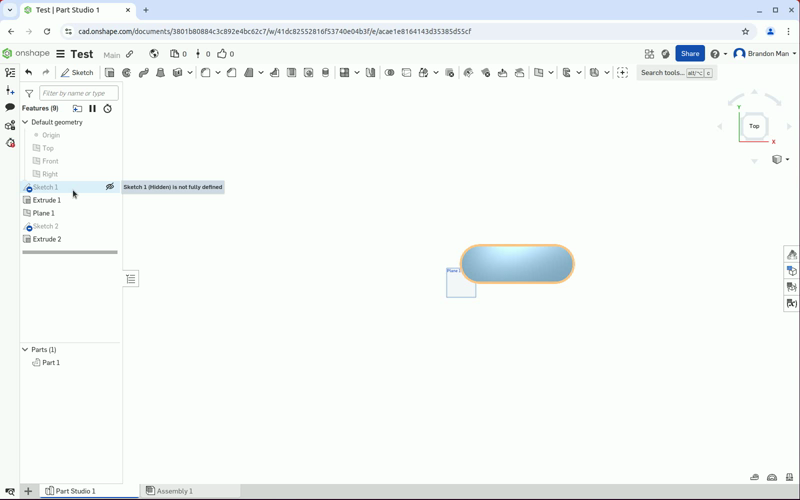
click(73, 189)
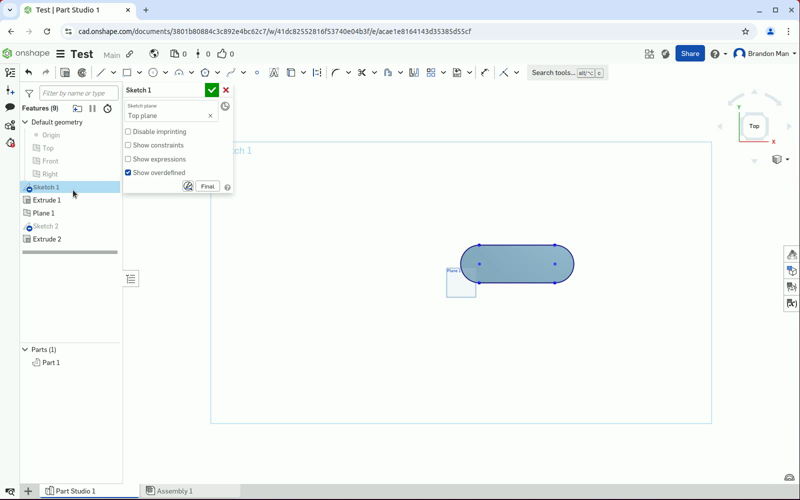
mouse_move(229, 92)
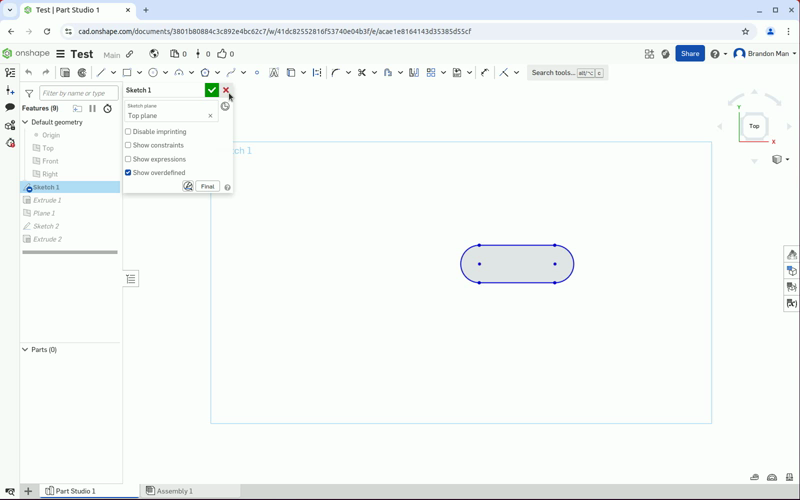
click(229, 92)
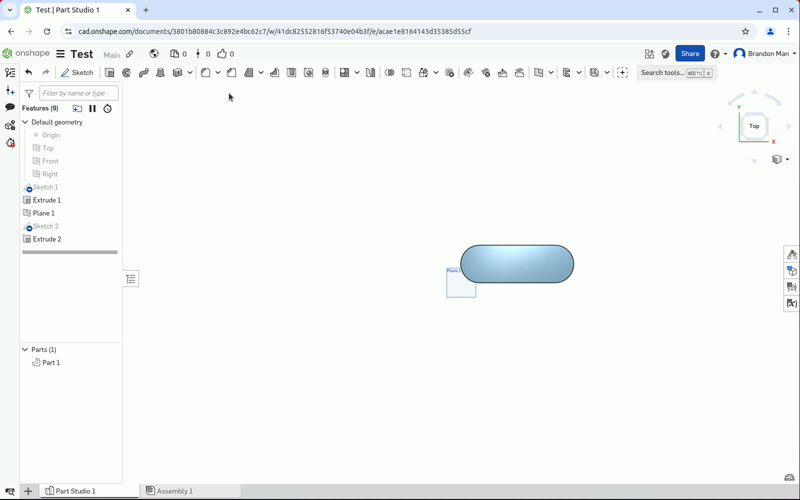
mouse_move(541, 75)
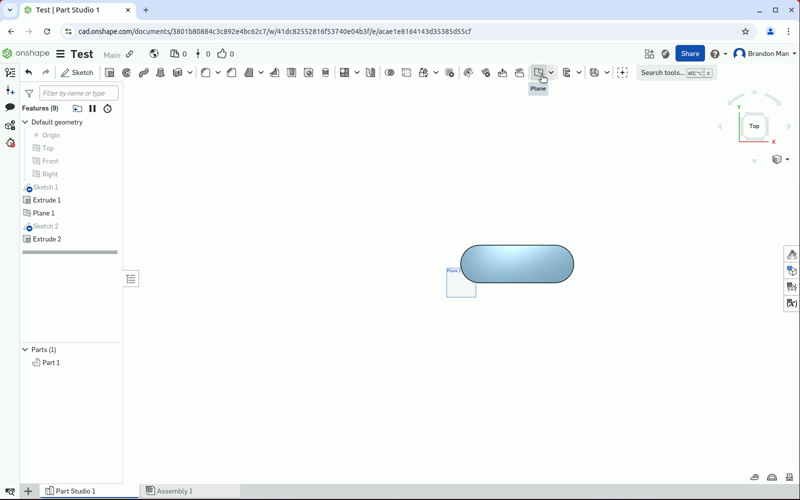
click(541, 75)
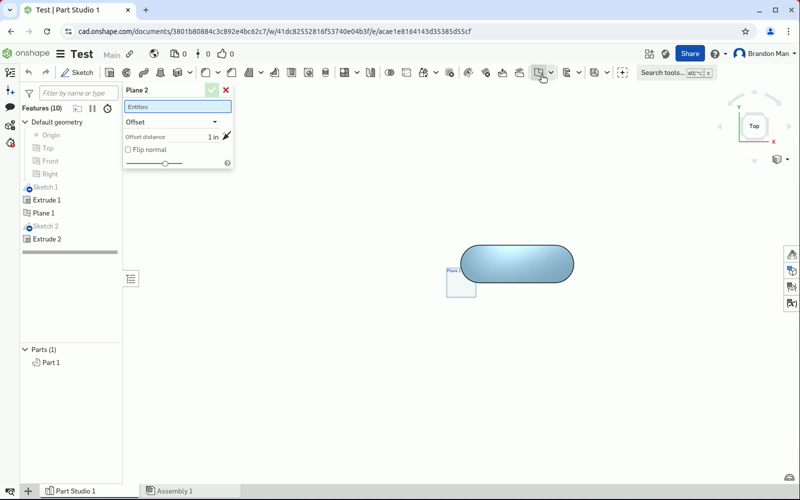
mouse_move(73, 150)
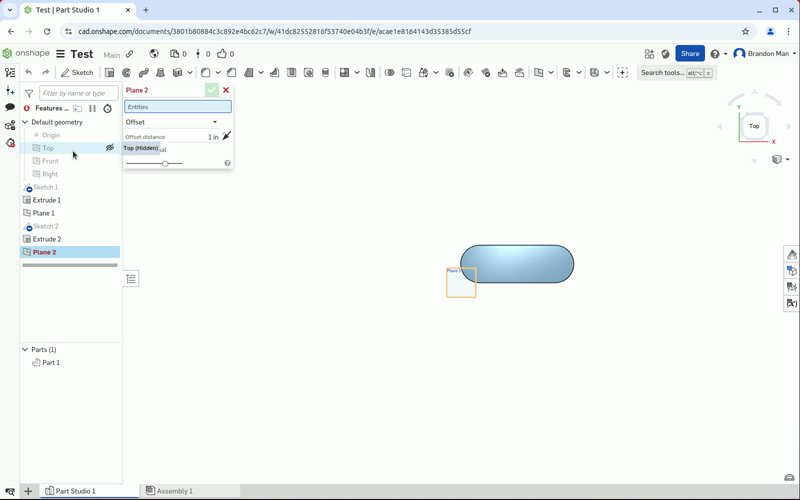
click(73, 150)
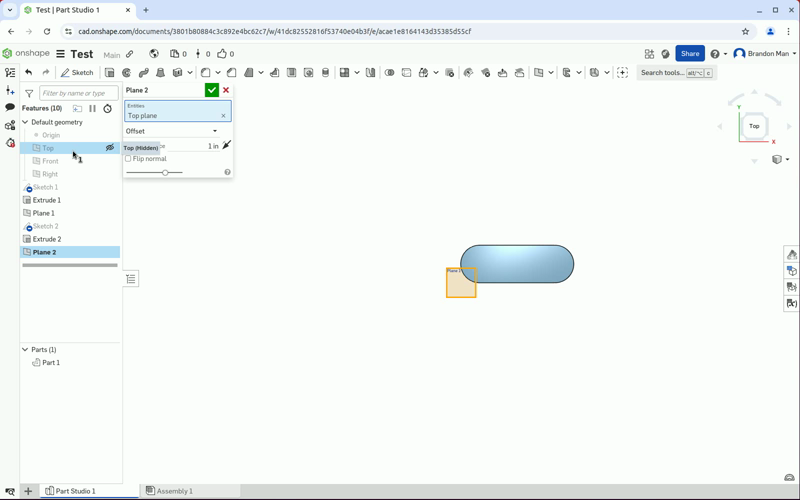
key(tab, 2)
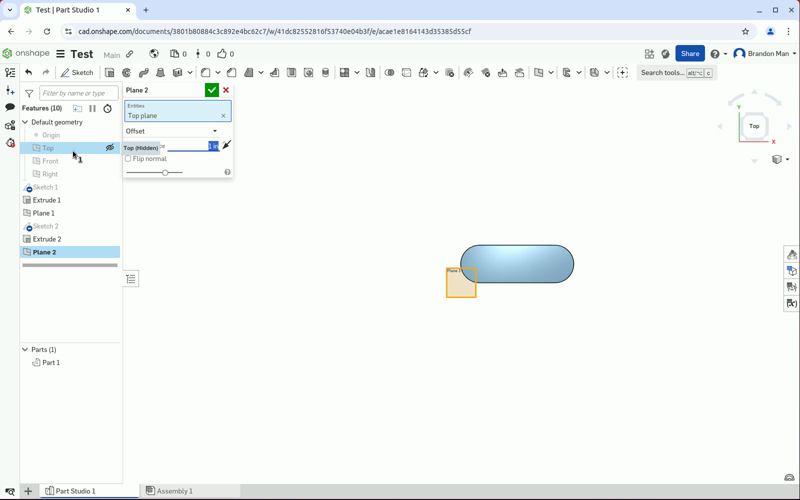
text(0.709)
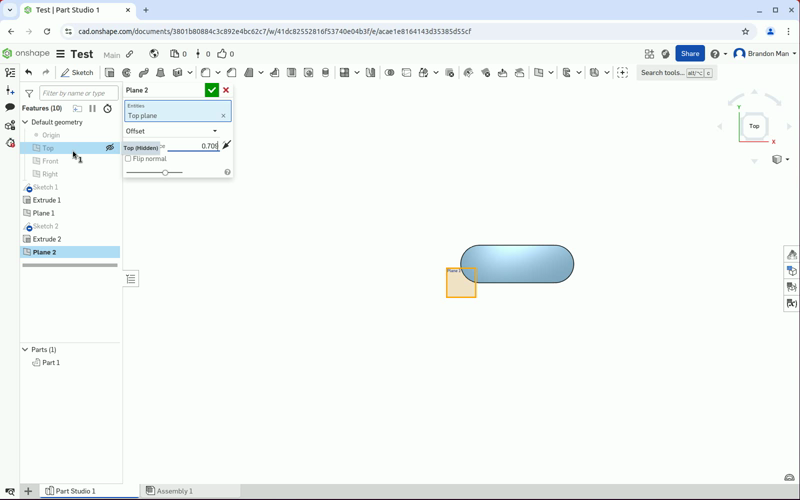
key(enter, 2)
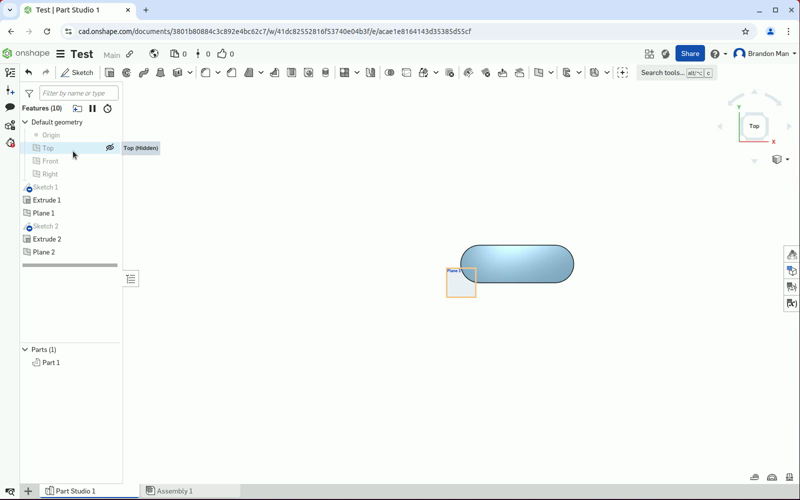
key(shift+s)
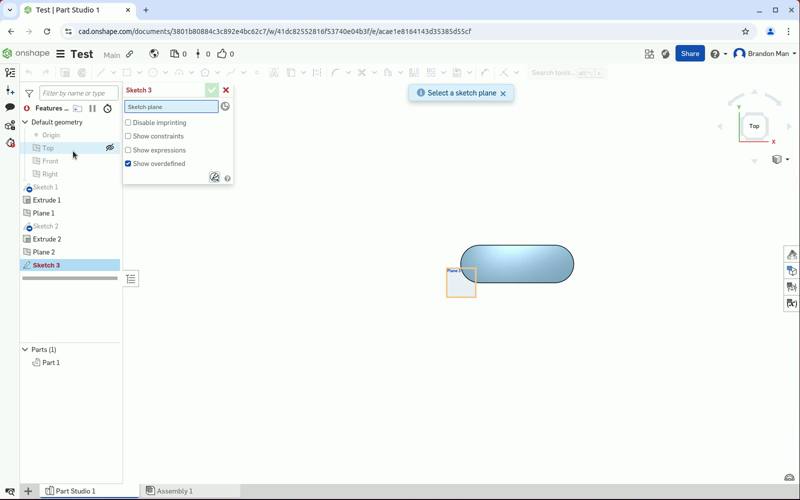
mouse_move(73, 254)
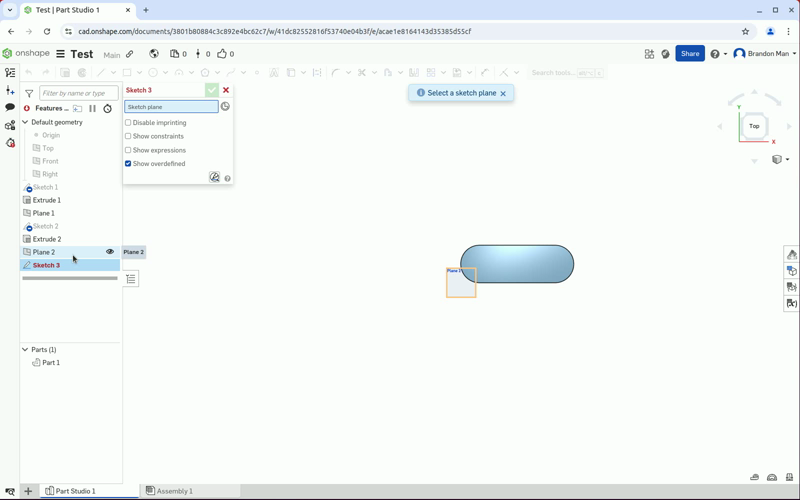
click(73, 254)
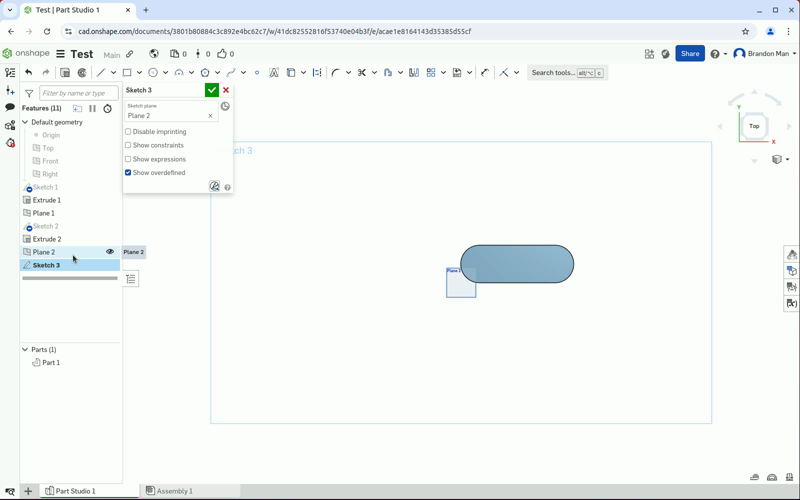
mouse_move(73, 352)
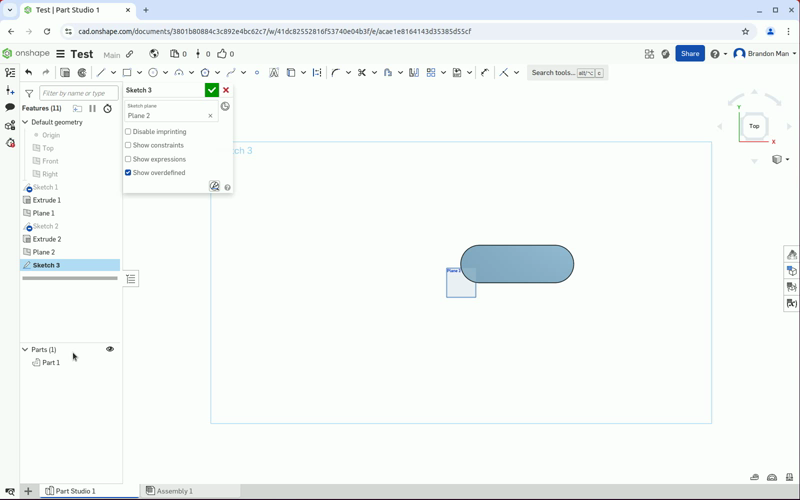
key(y)
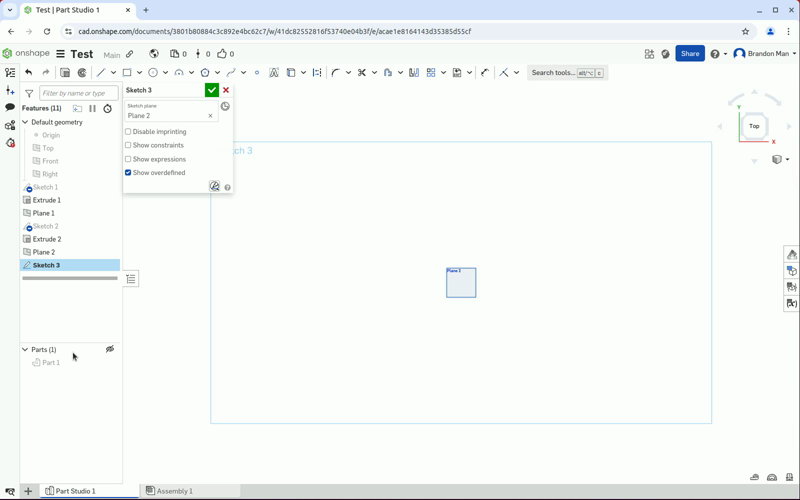
key(a)
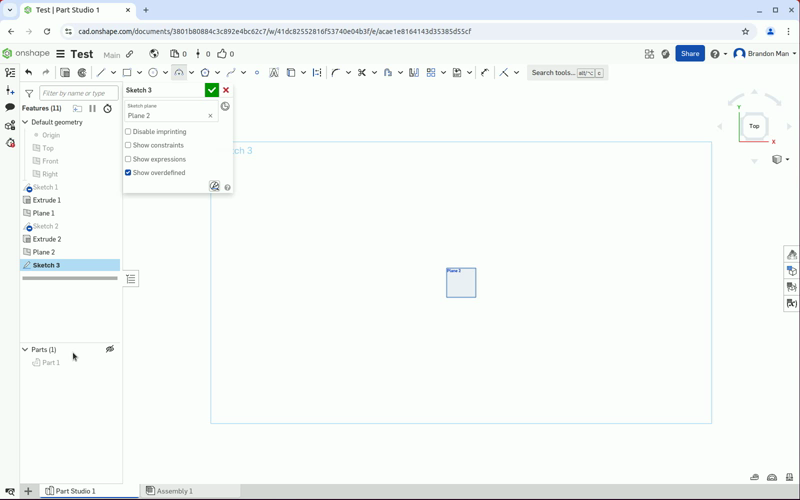
key_down(shift)
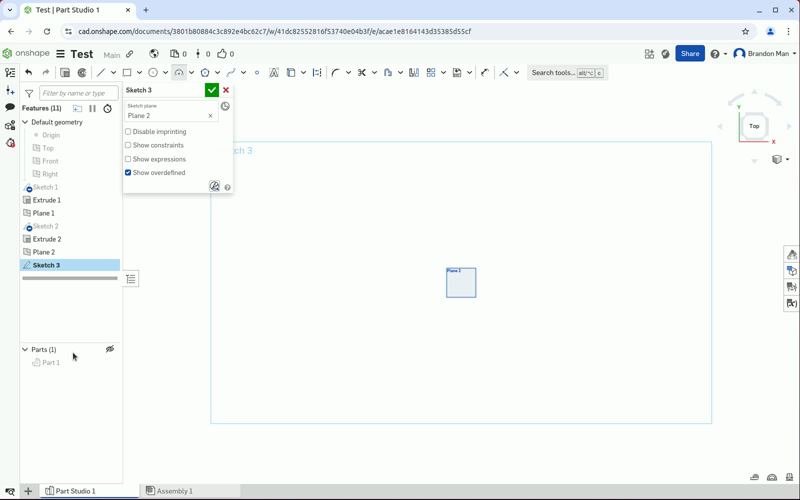
mouse_move(465, 271)
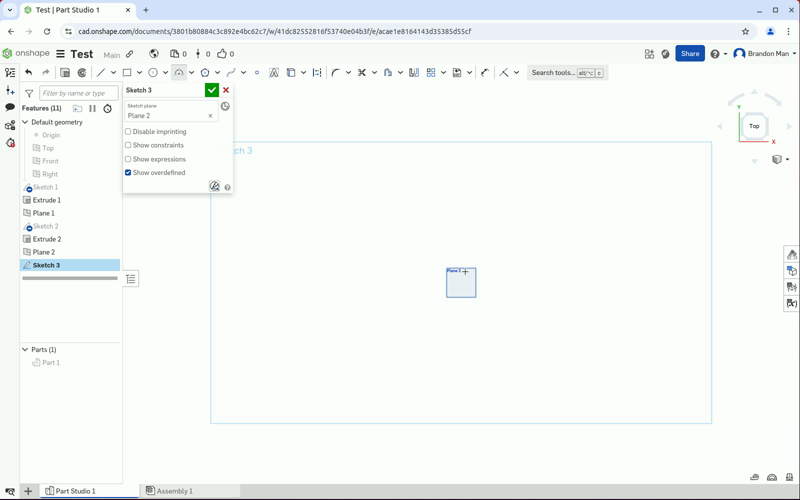
click(465, 271)
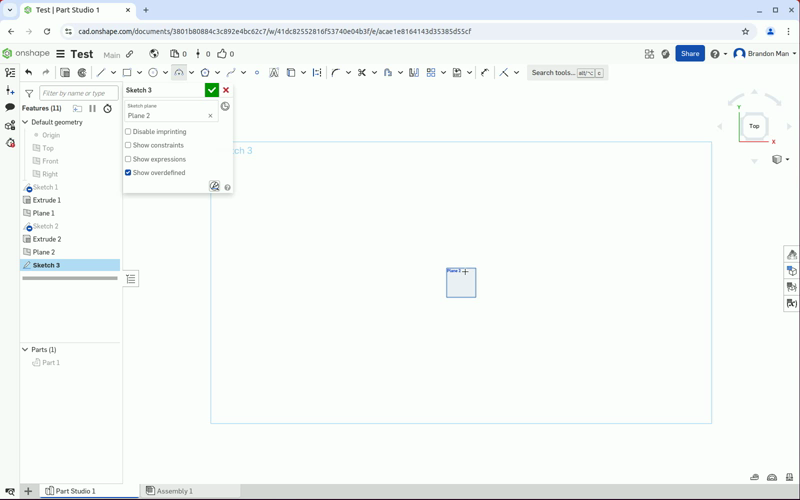
key_up(shift)
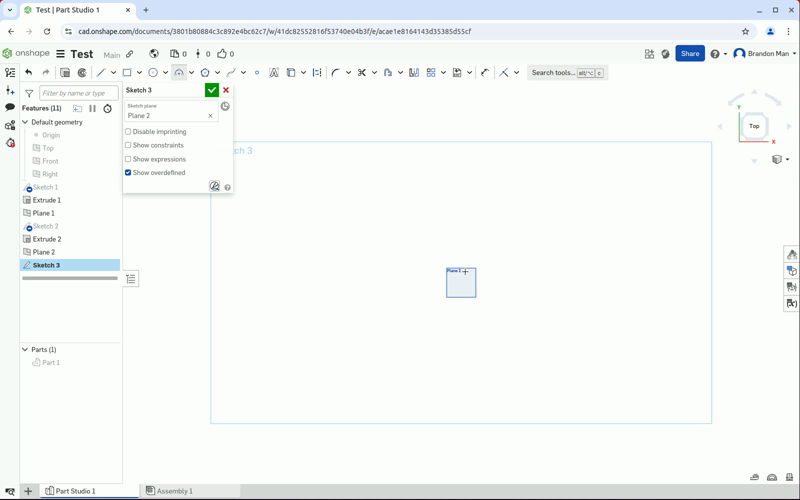
key_down(shift)
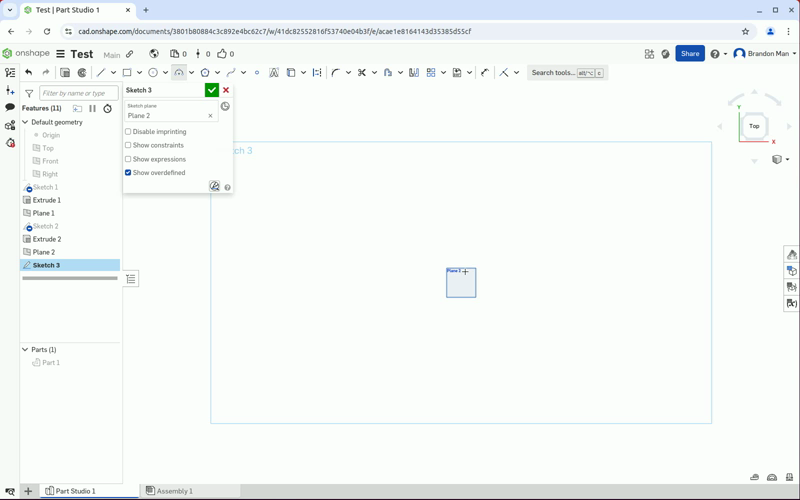
mouse_move(465, 257)
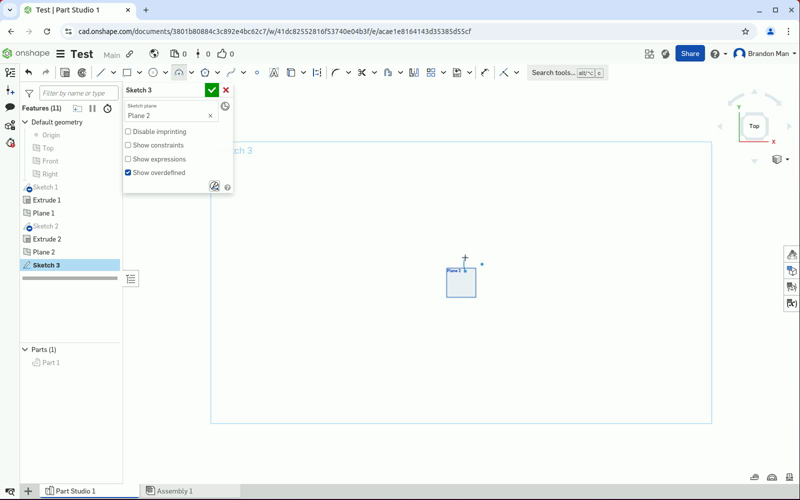
click(465, 257)
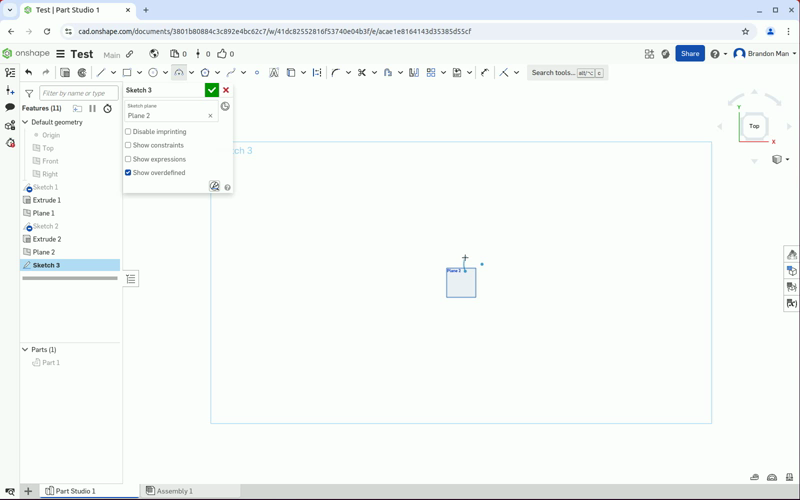
mouse_move(477, 264)
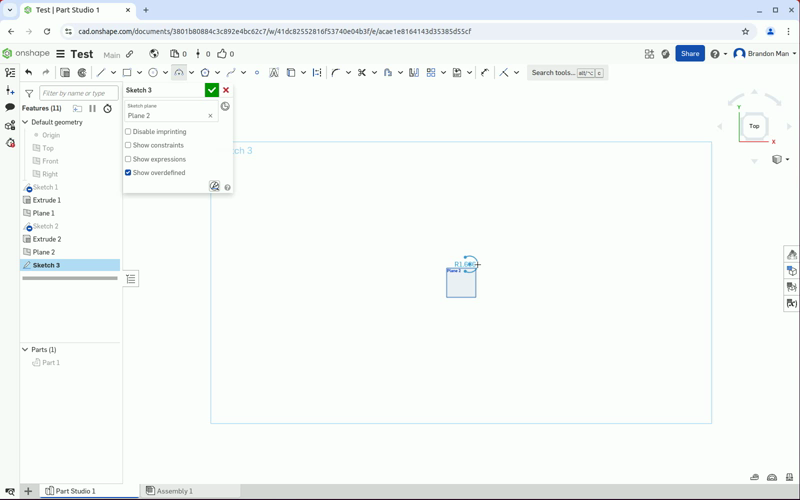
click(477, 264)
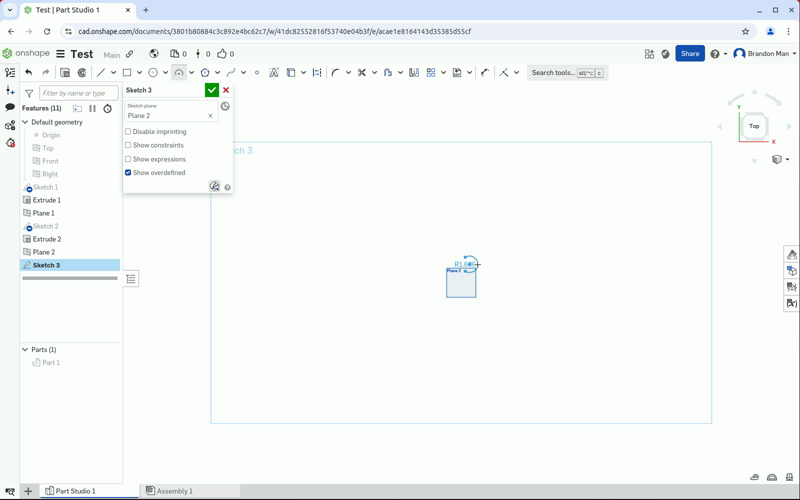
key_up(shift)
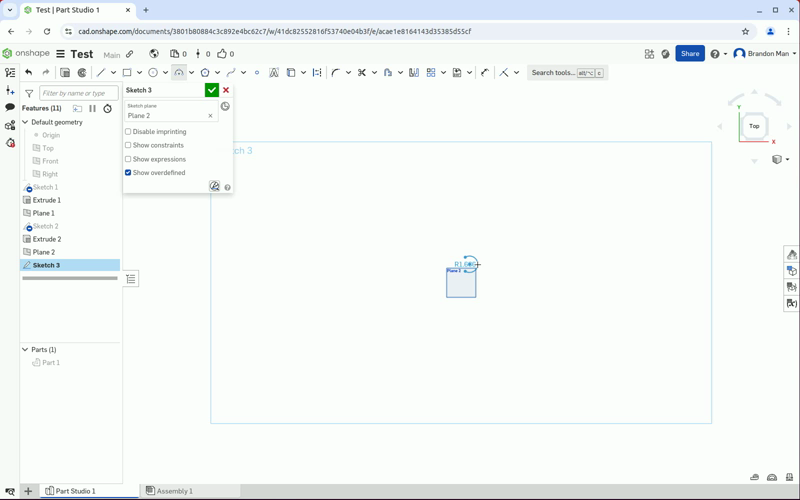
mouse_move(465, 257)
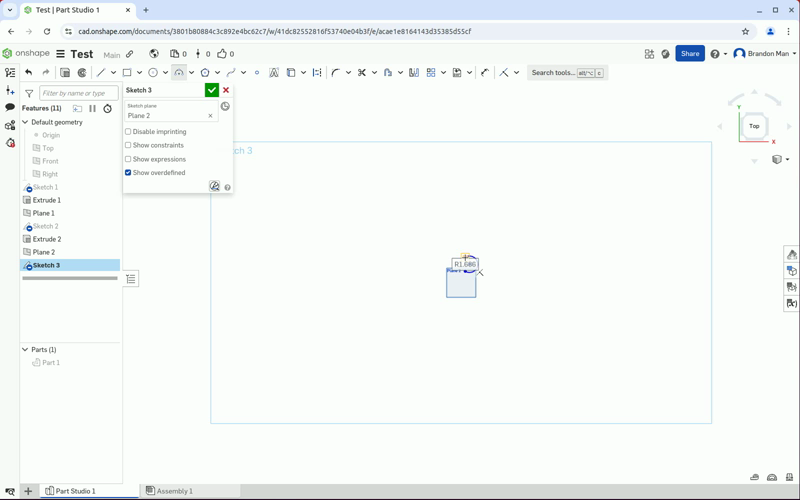
click(465, 257)
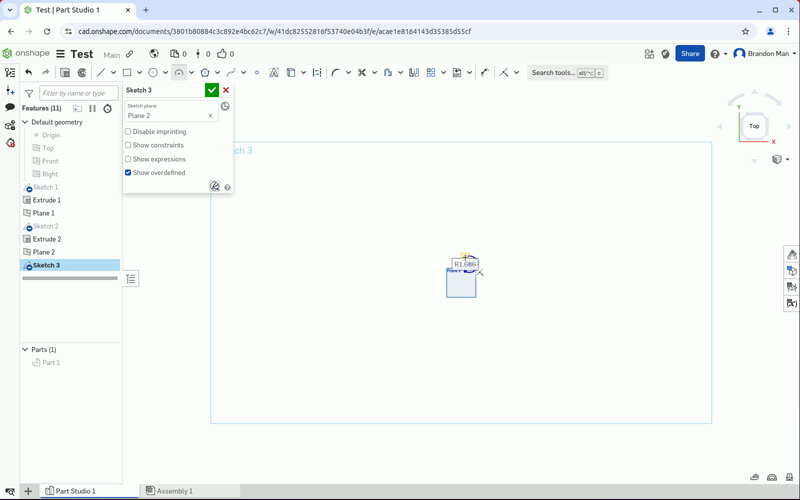
mouse_move(465, 271)
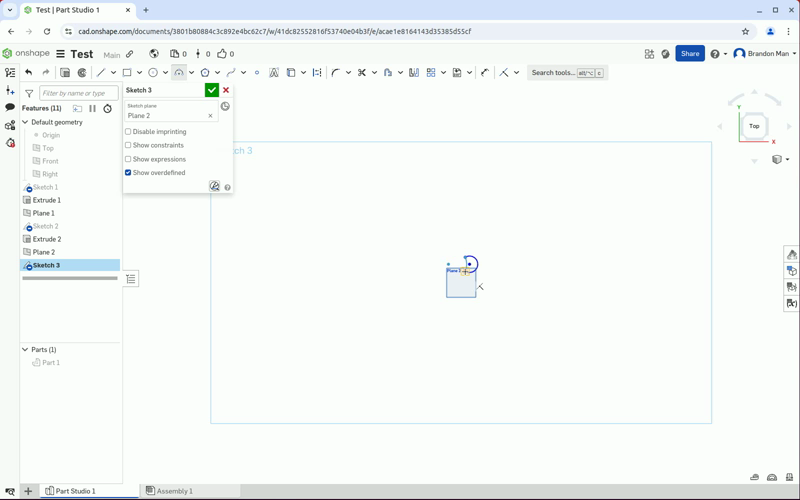
click(465, 271)
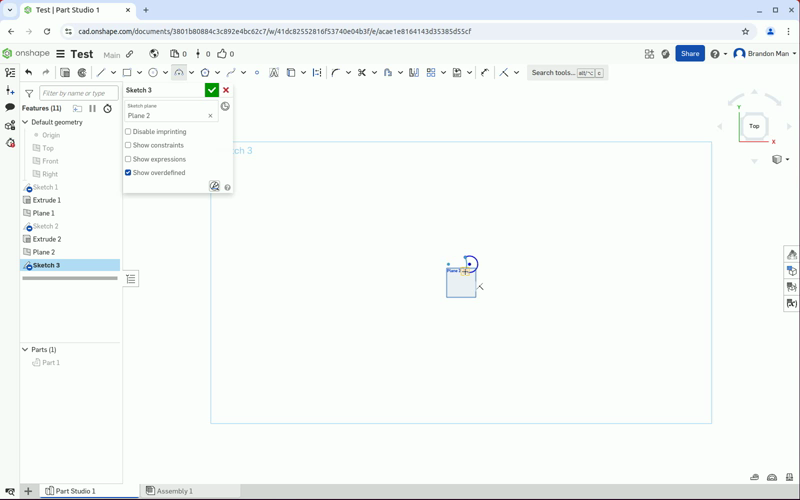
key_down(shift)
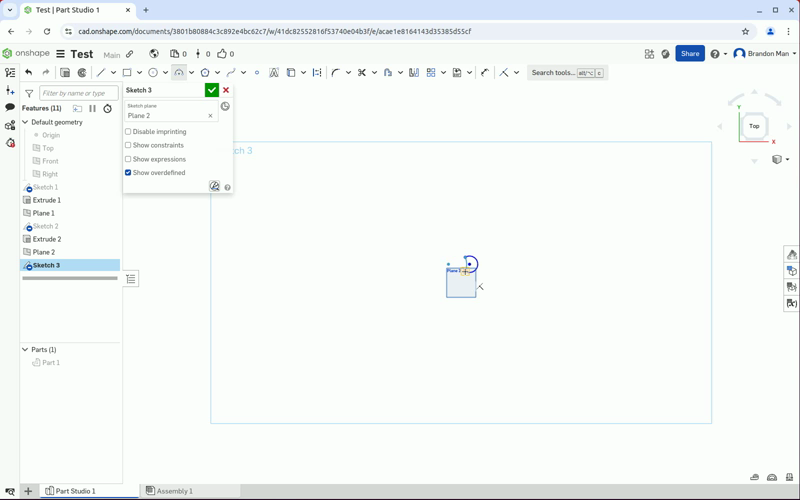
mouse_move(463, 264)
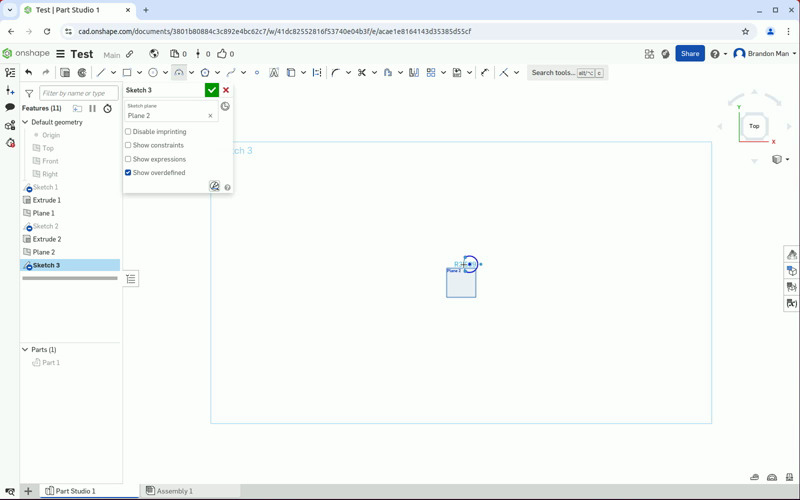
click(463, 264)
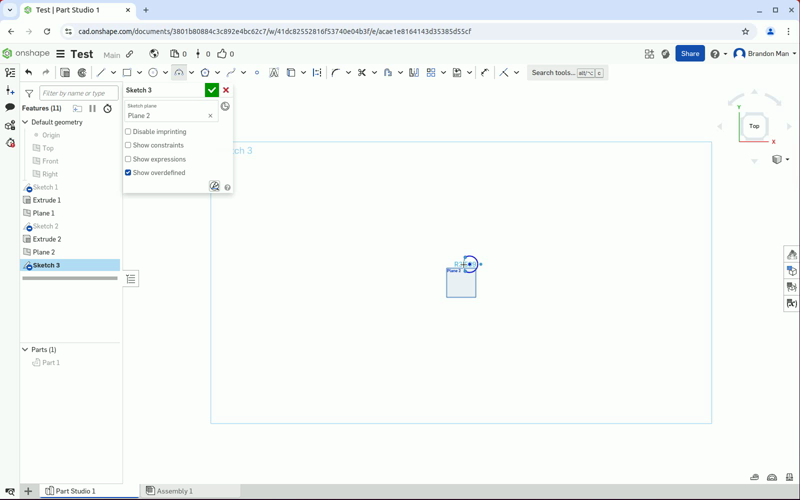
key_up(shift)
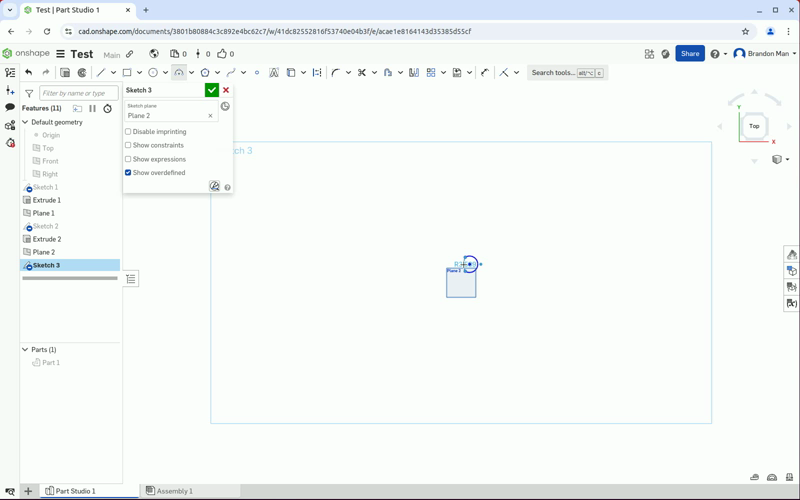
key(esc)
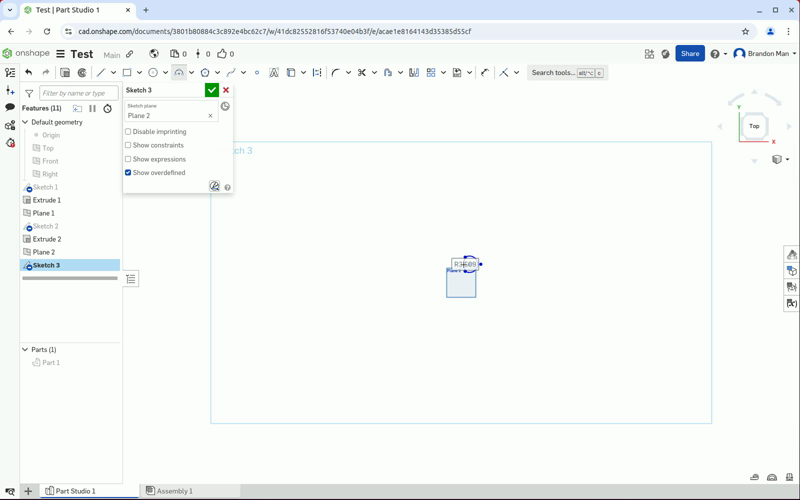
mouse_move(471, 261)
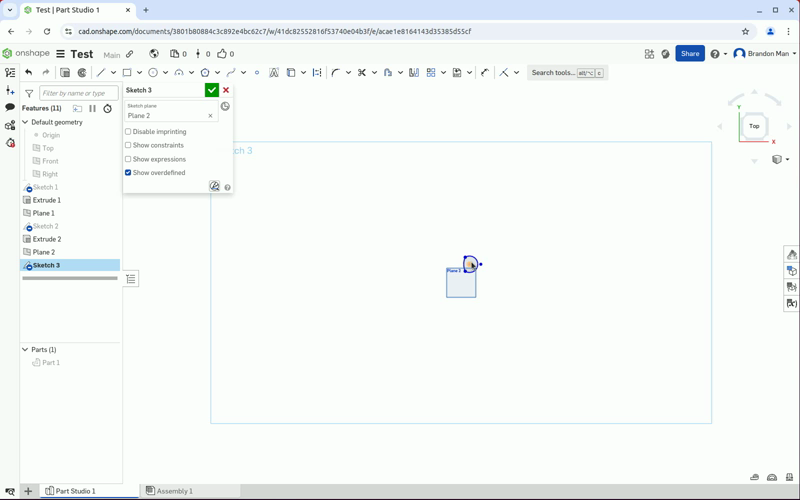
scroll(6)
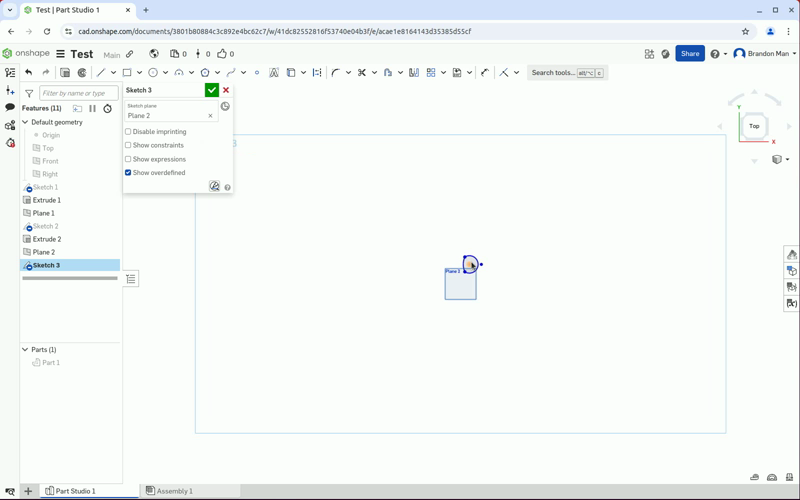
scroll(6)
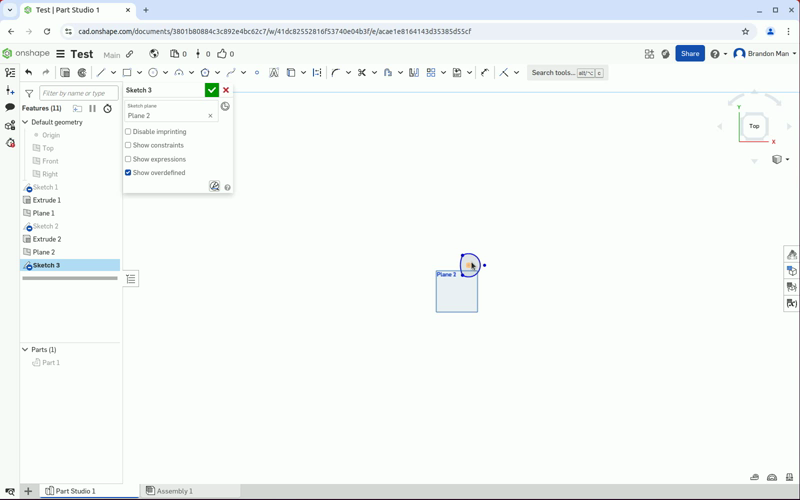
scroll(6)
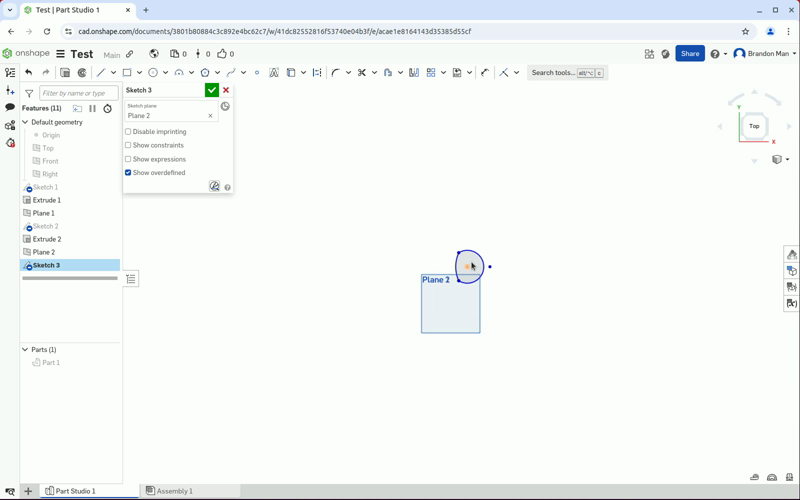
scroll(6)
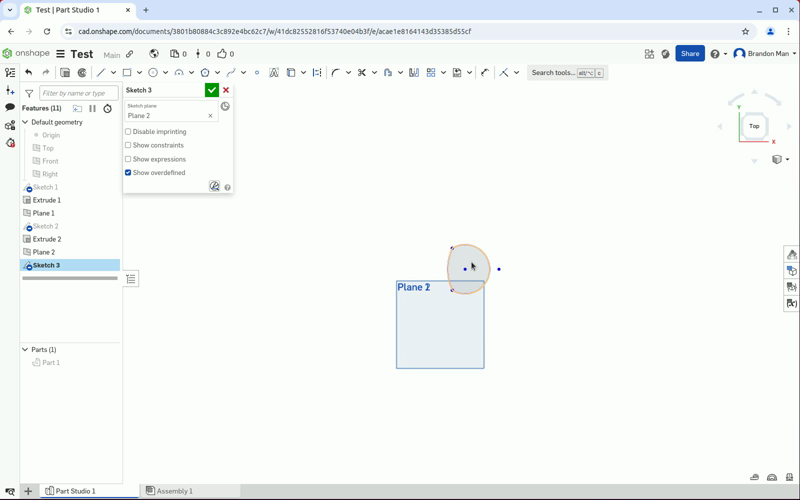
scroll(6)
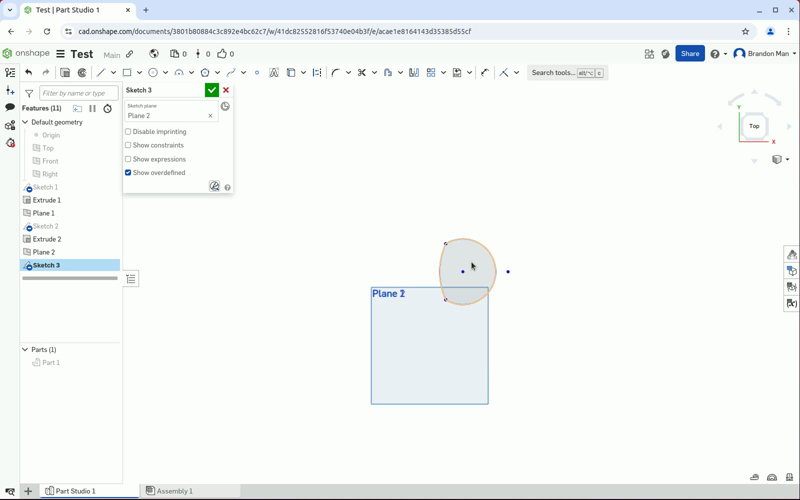
scroll(6)
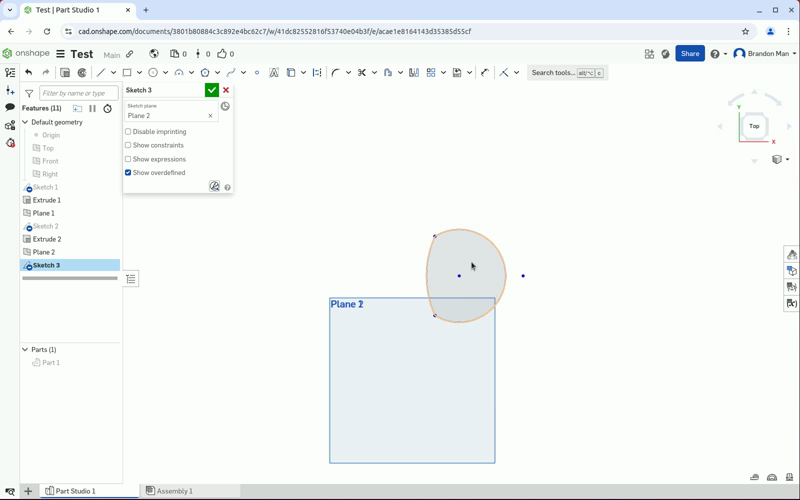
scroll(6)
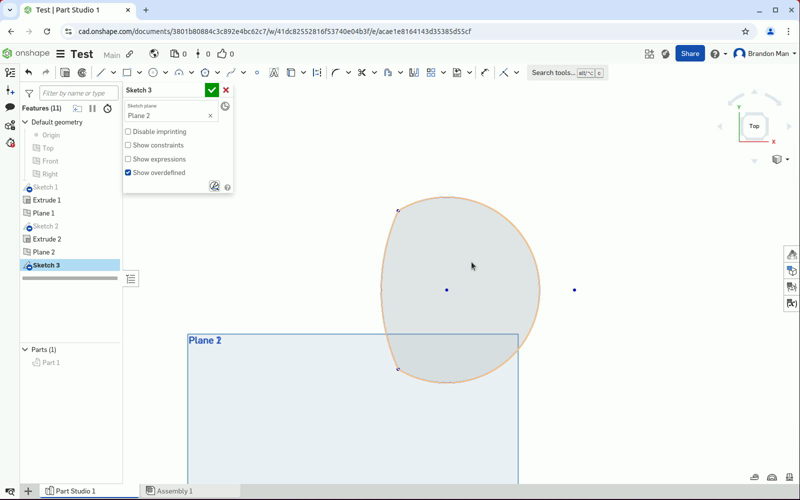
click(471, 261)
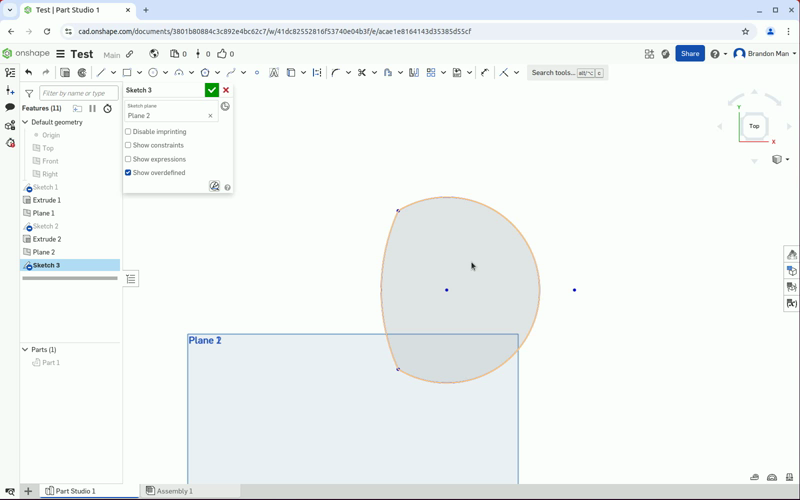
scroll(-6)
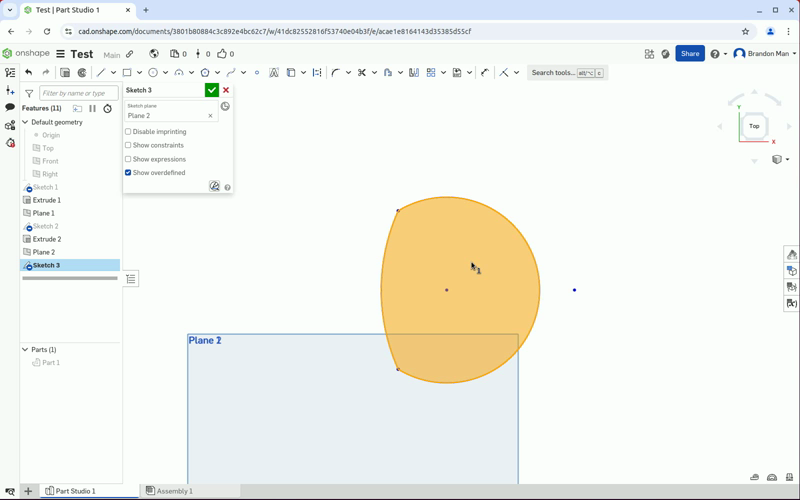
scroll(-6)
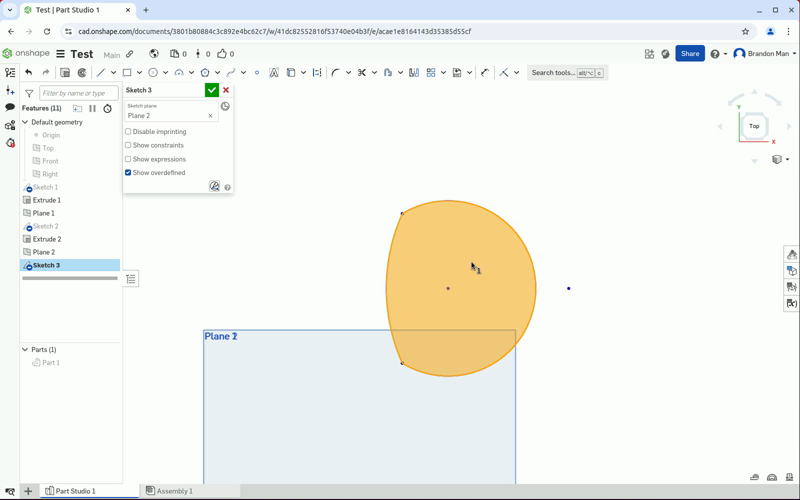
scroll(-6)
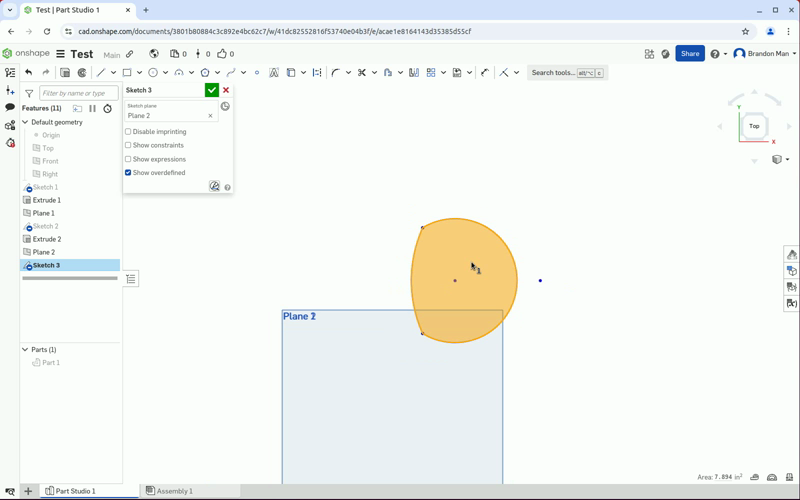
scroll(-6)
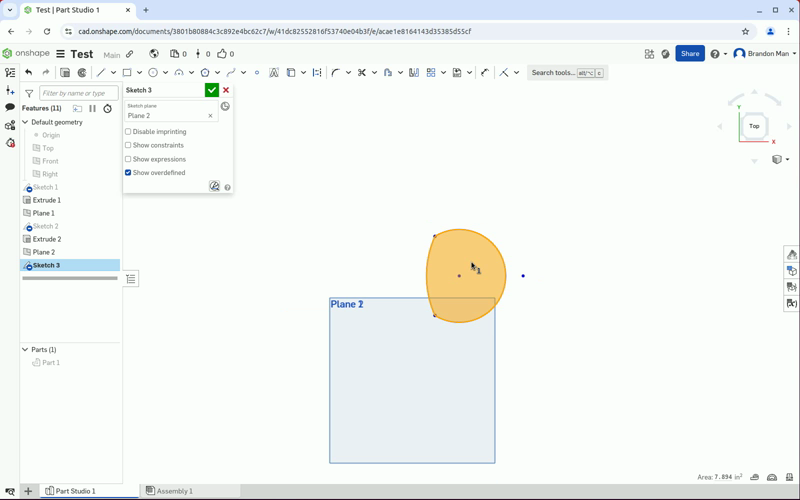
scroll(-6)
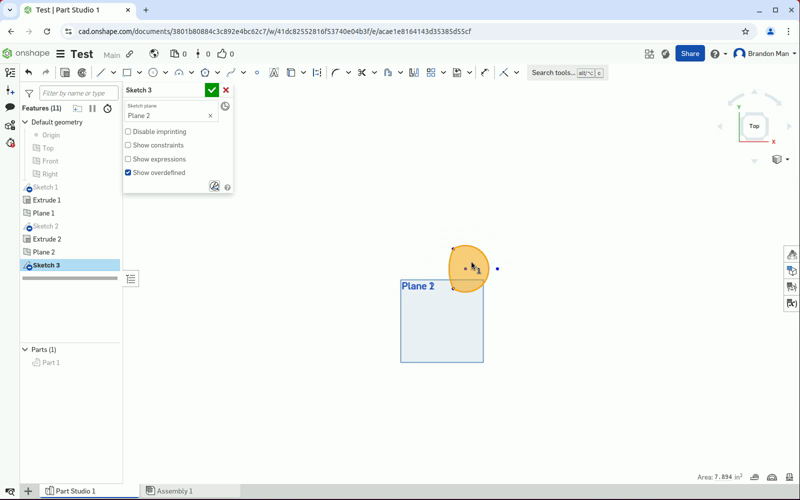
scroll(-6)
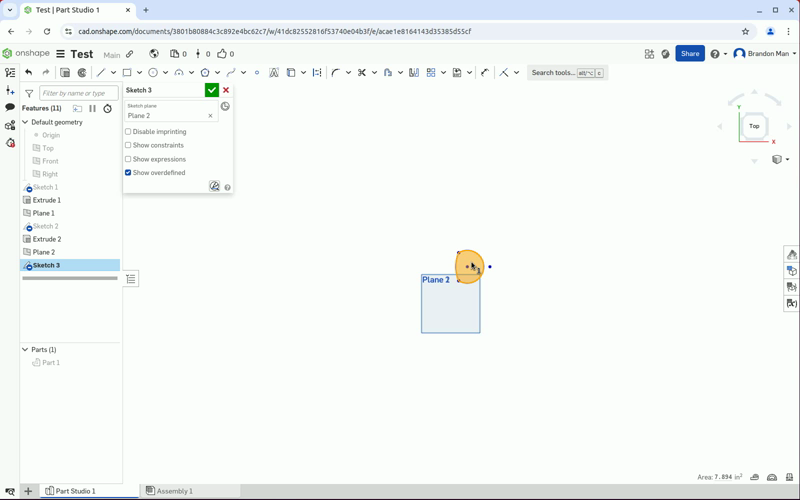
scroll(-6)
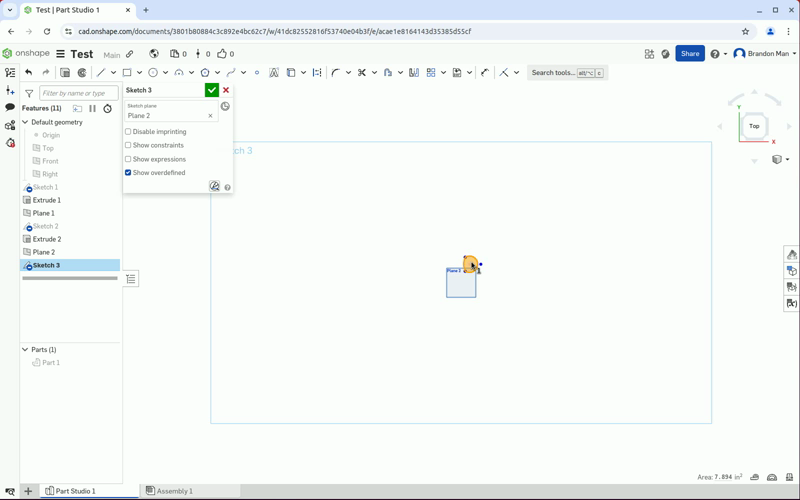
mouse_move(73, 352)
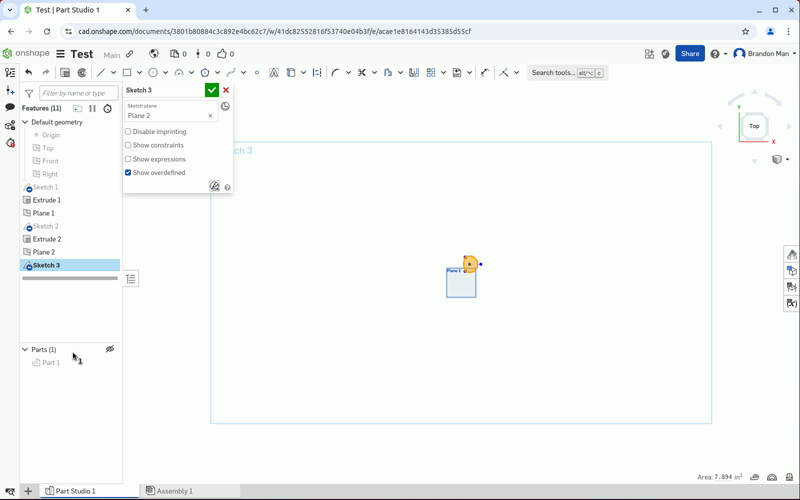
key(shift+y)
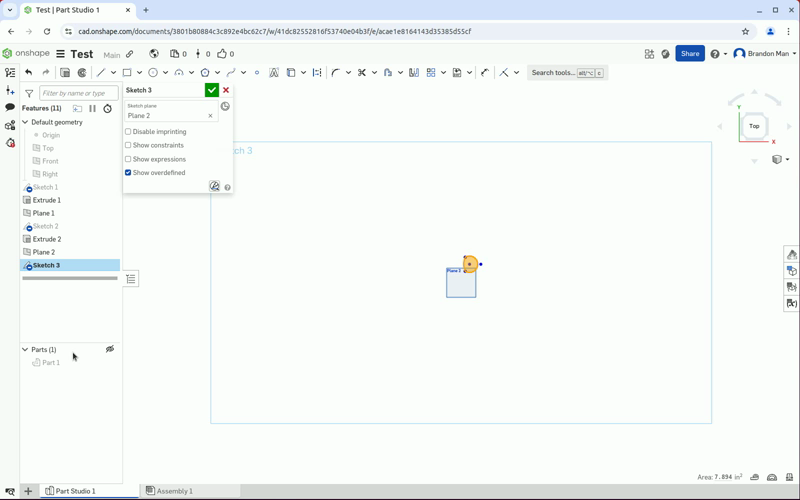
key(shift+e)
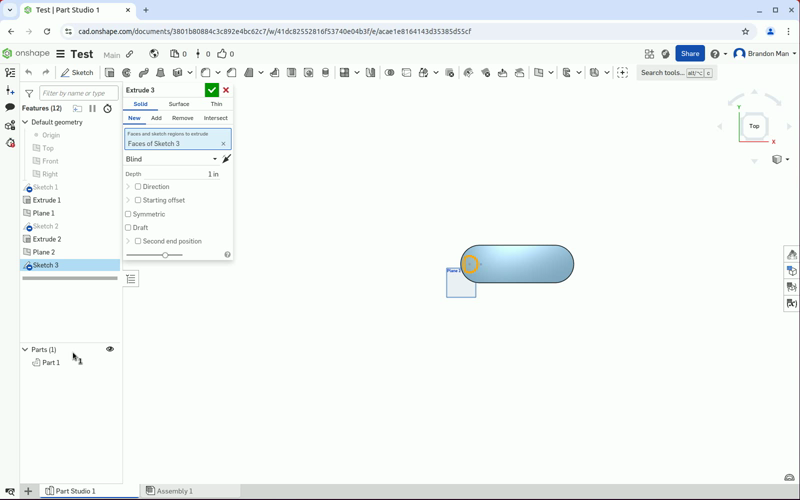
mouse_move(143, 106)
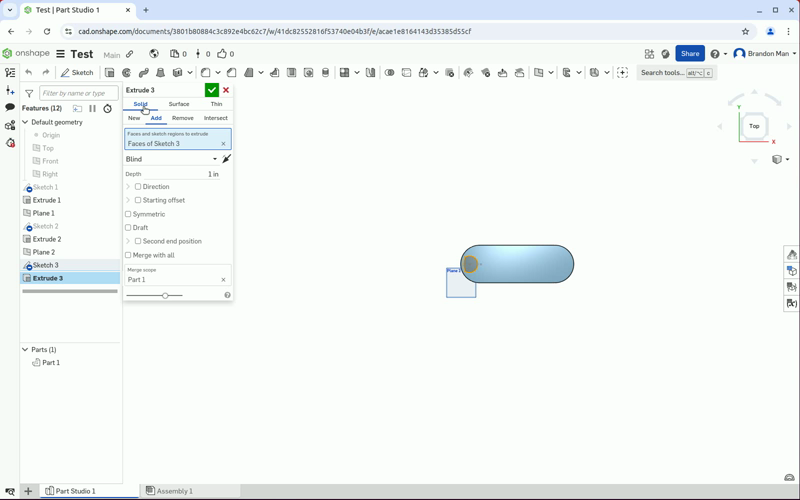
click(143, 106)
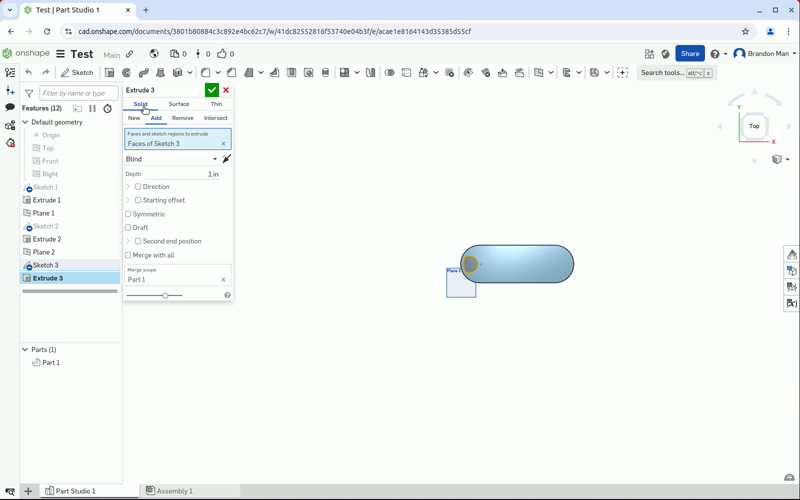
mouse_move(137, 120)
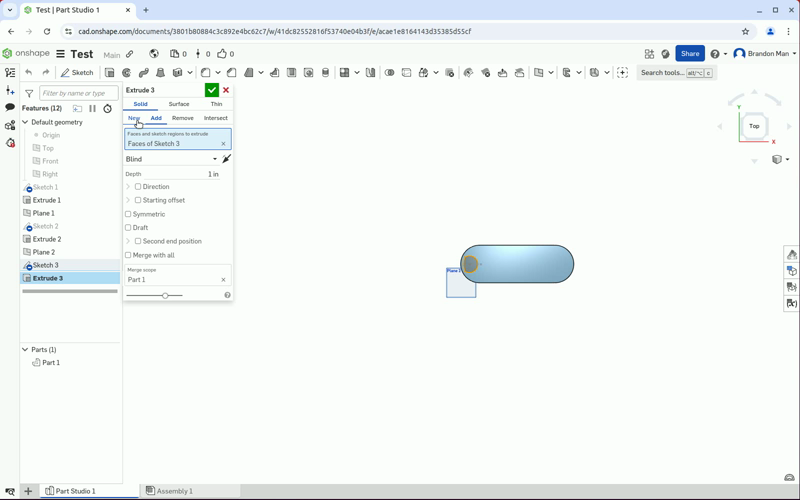
click(137, 120)
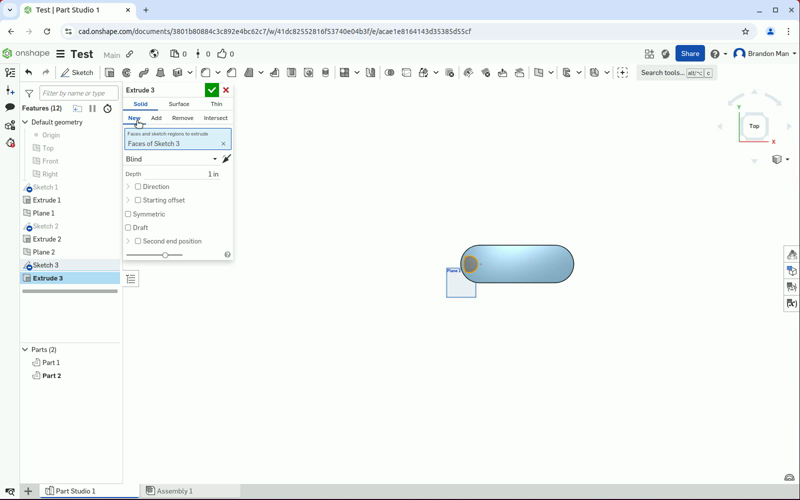
key(tab, 4)
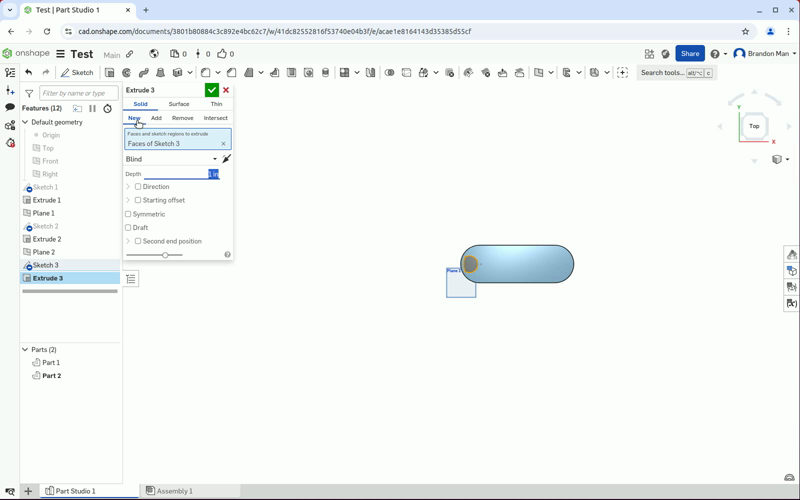
text(0.481)
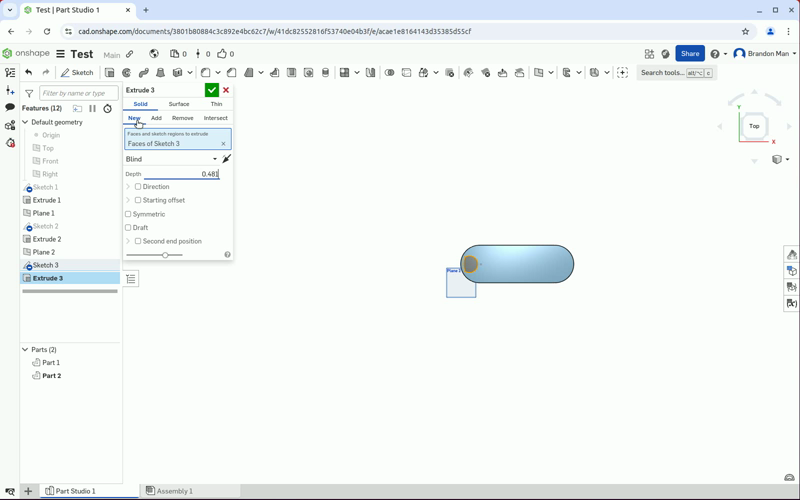
key(enter)
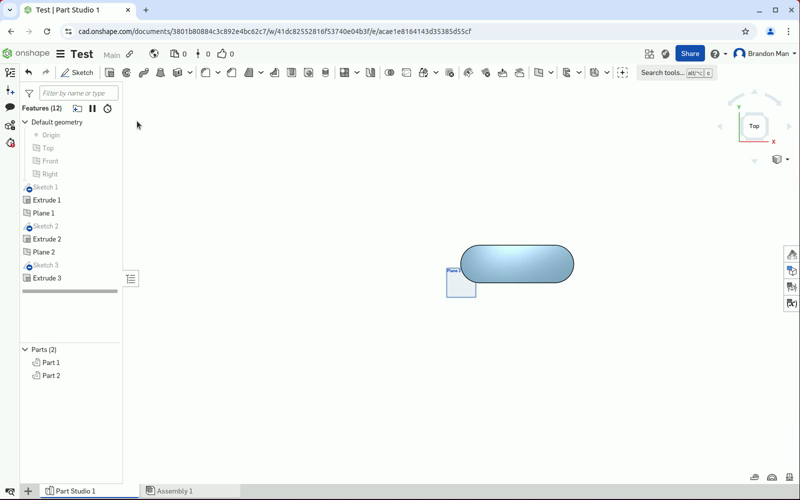
key(shift+h)
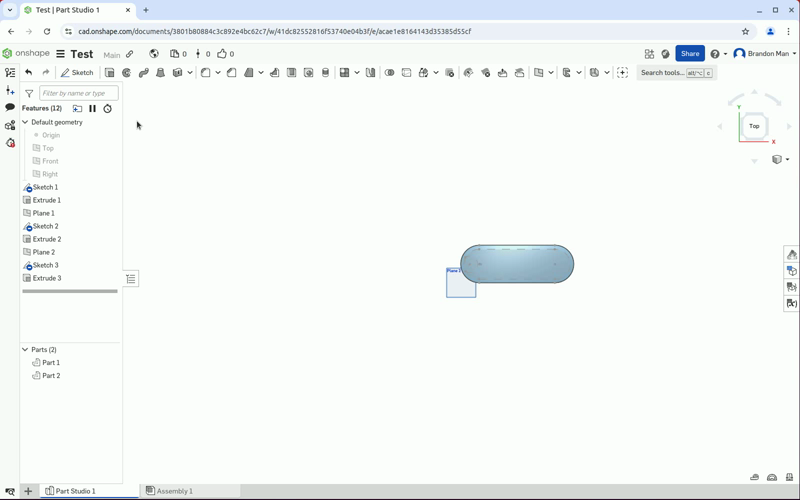
key(shift+h)
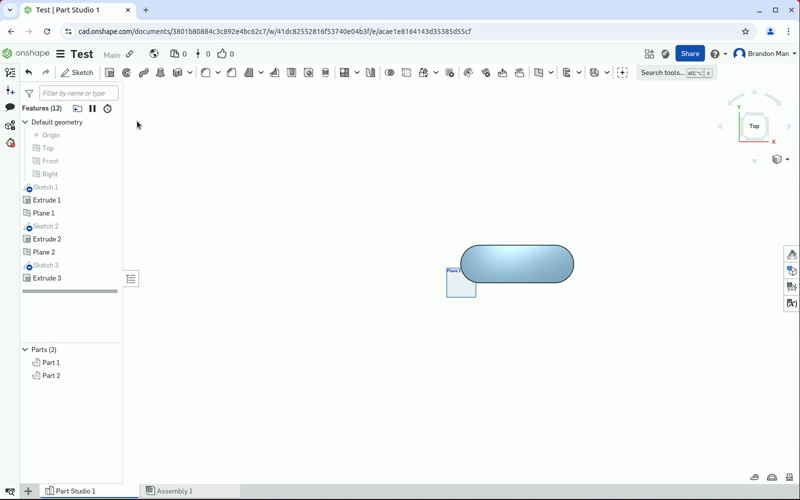
mouse_move(73, 189)
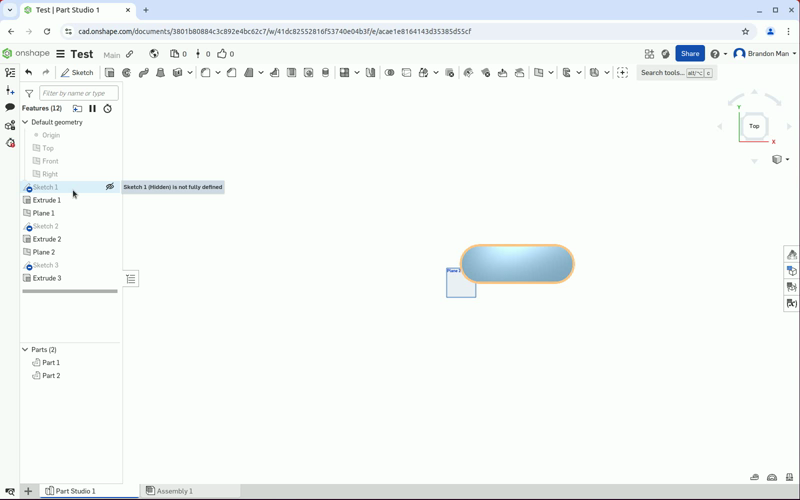
click(73, 189)
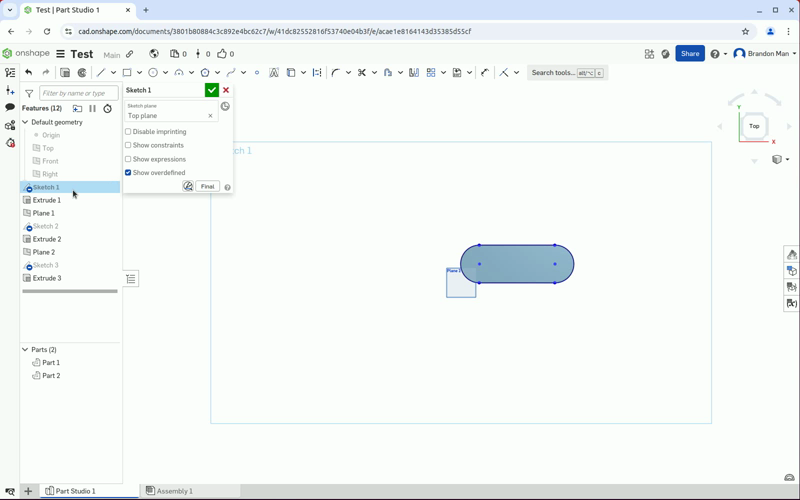
mouse_move(229, 92)
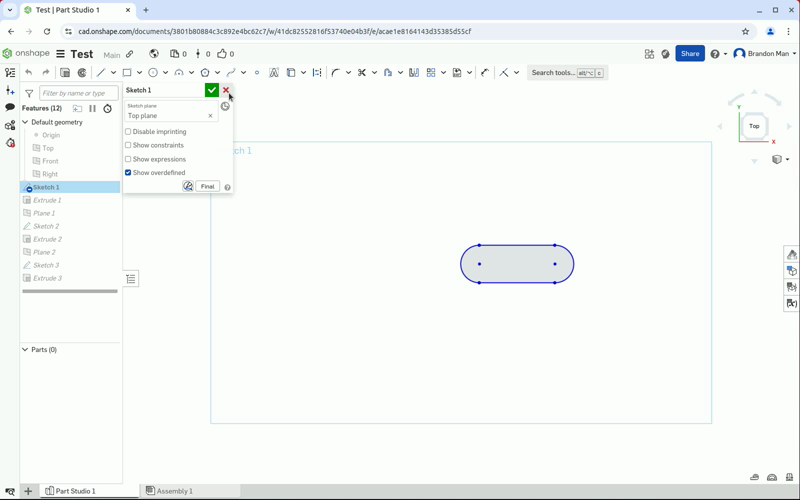
click(229, 92)
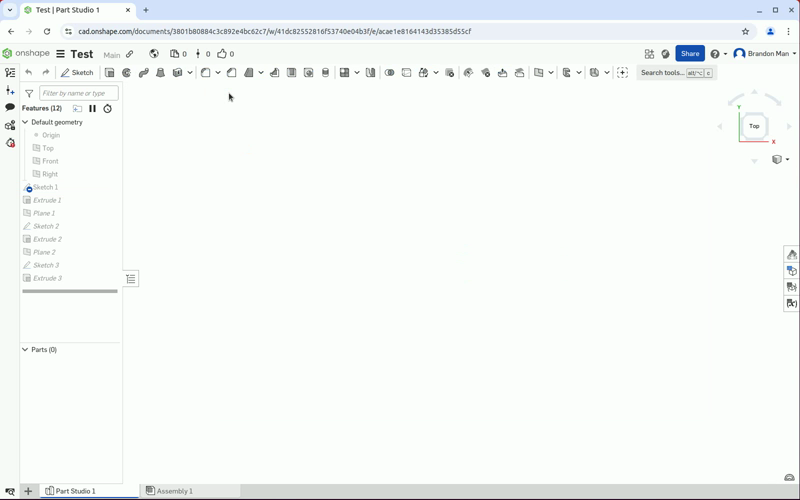
key(shift+s)
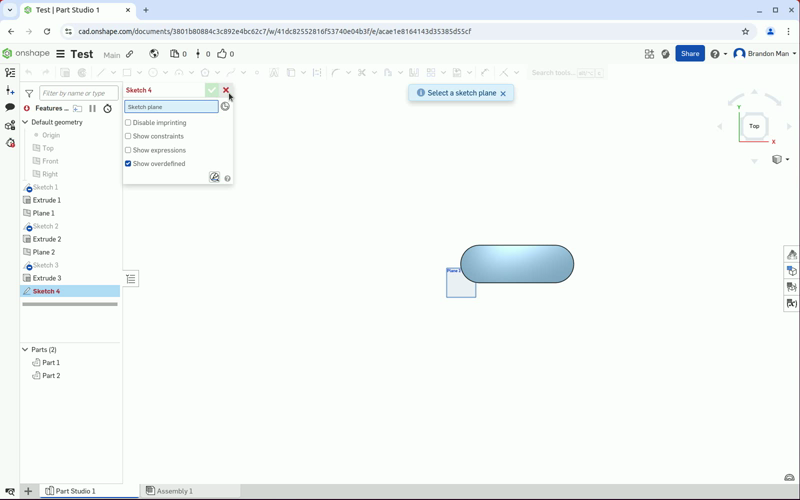
mouse_move(73, 215)
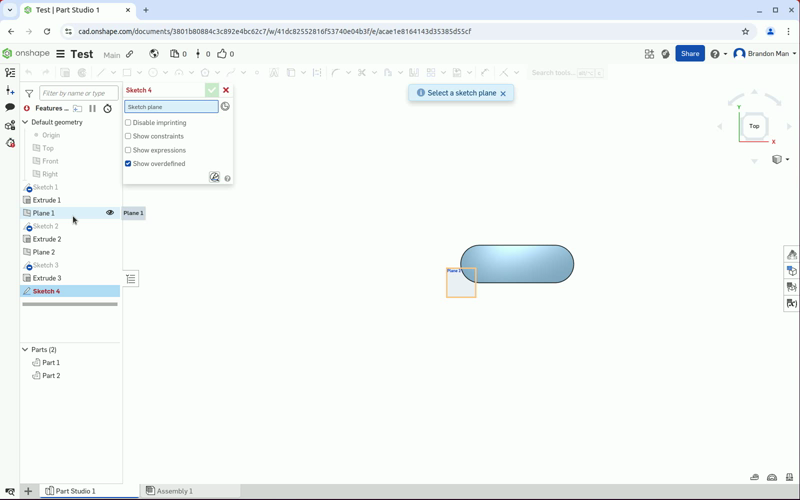
click(73, 215)
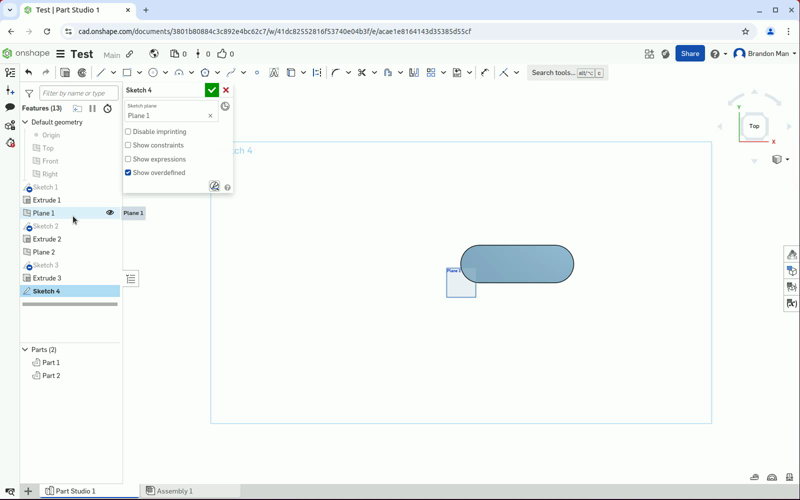
mouse_move(73, 352)
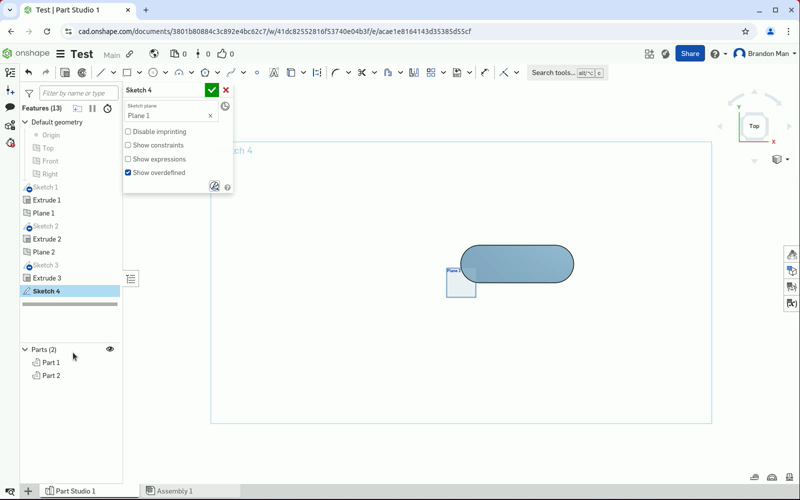
key(y)
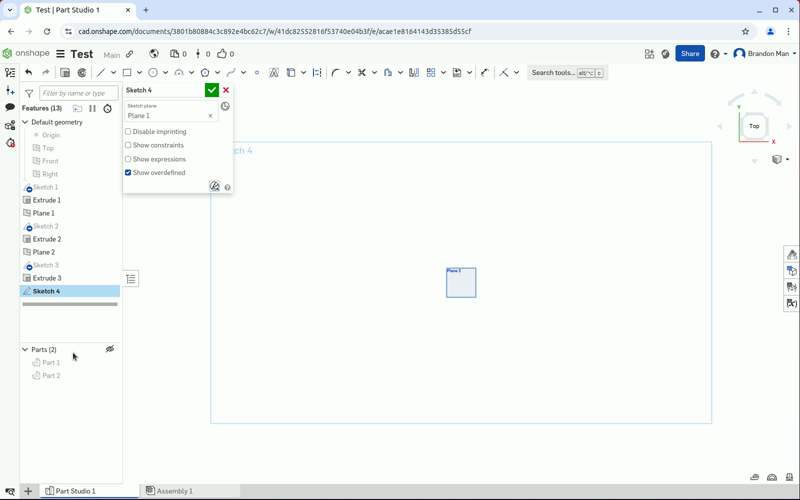
key(c)
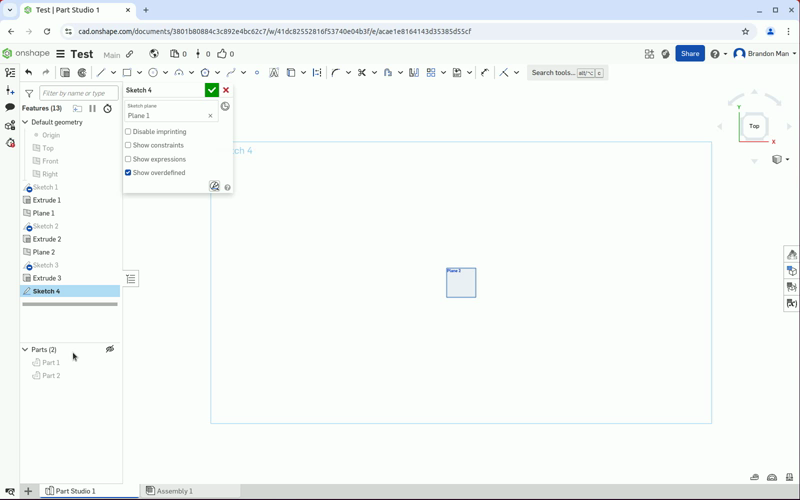
key_down(shift)
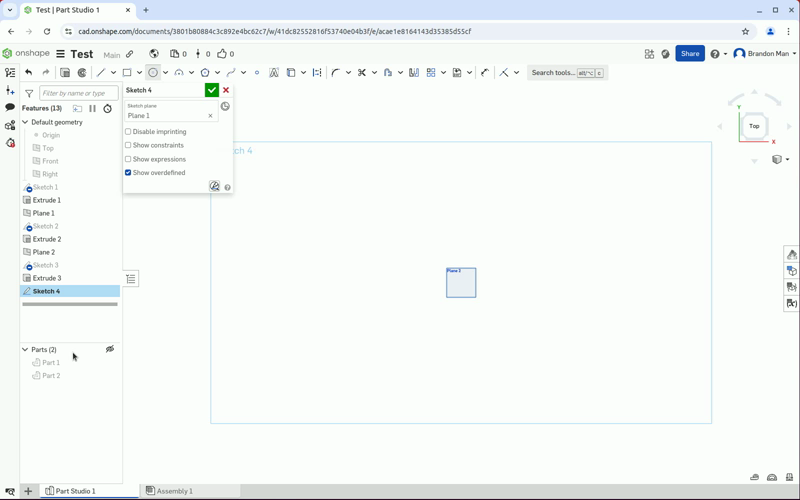
mouse_move(469, 264)
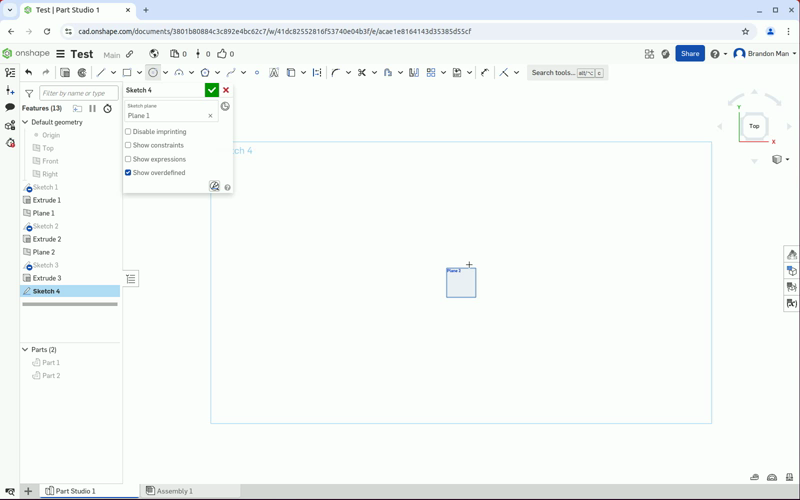
click(469, 264)
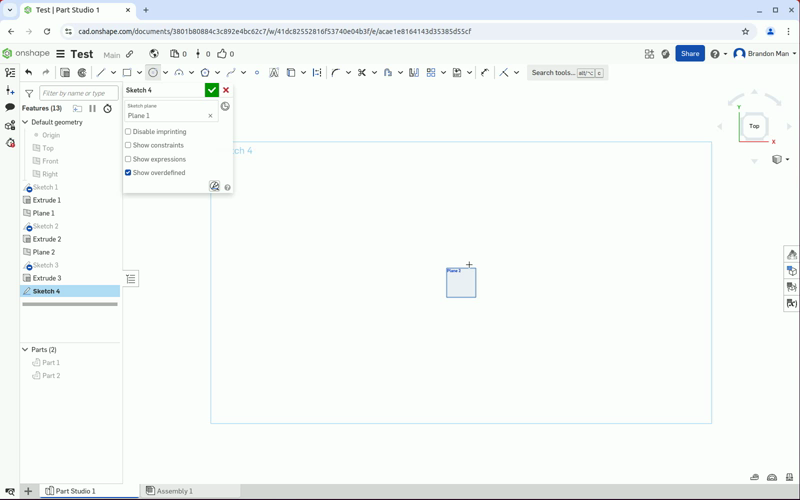
key_up(shift)
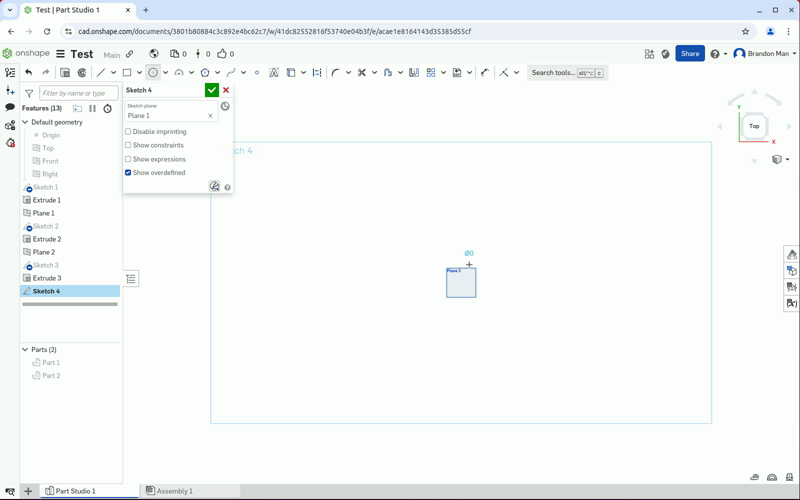
mouse_move(473, 264)
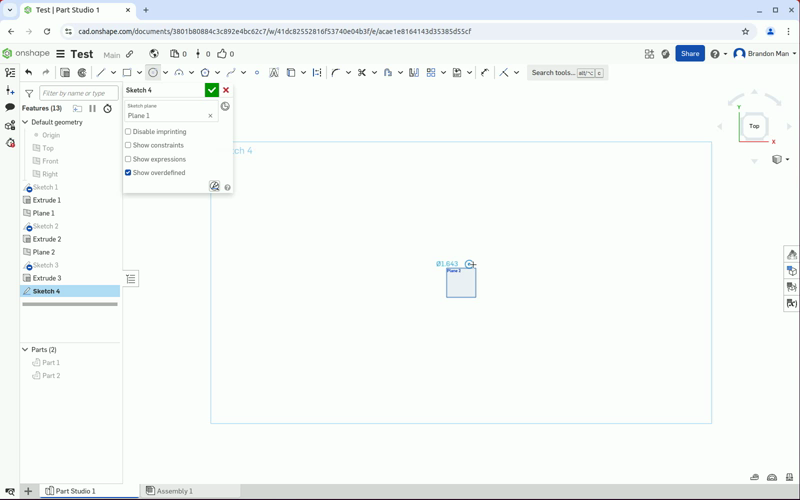
click(473, 264)
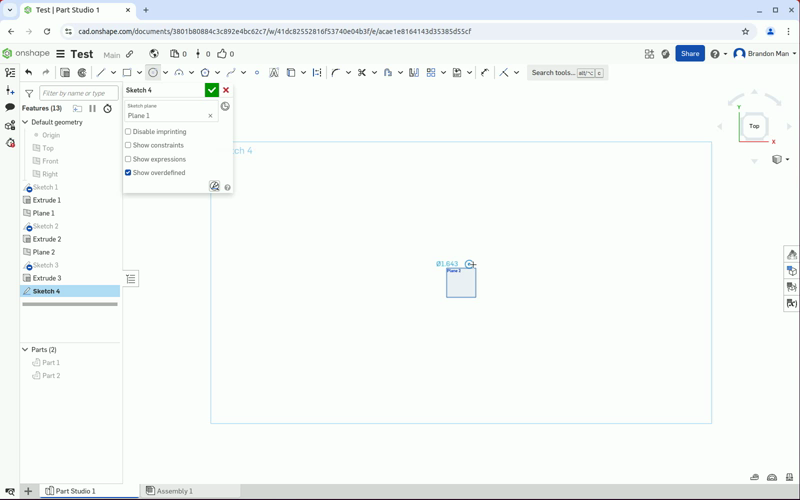
key(esc)
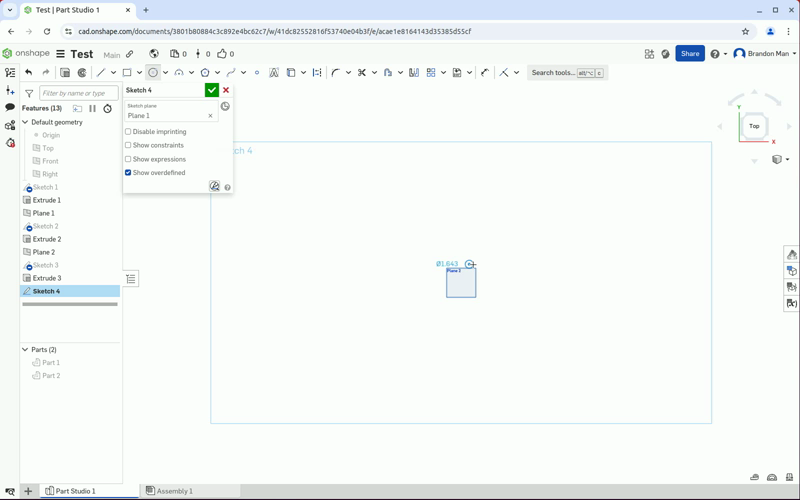
mouse_move(471, 263)
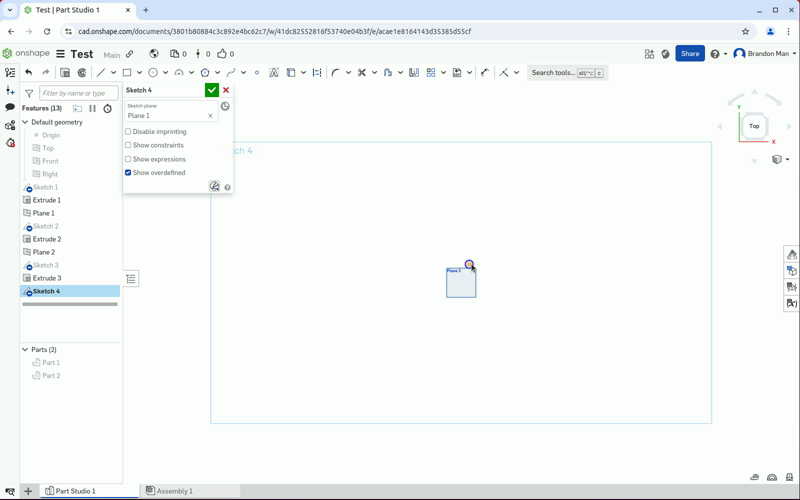
scroll(6)
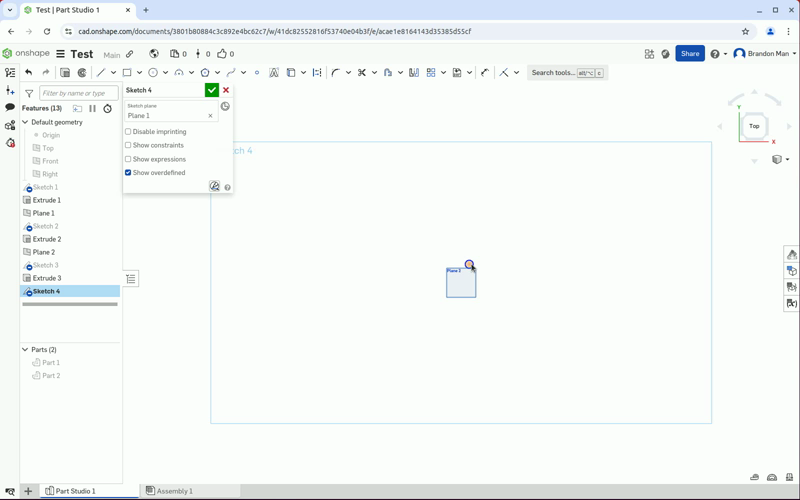
scroll(6)
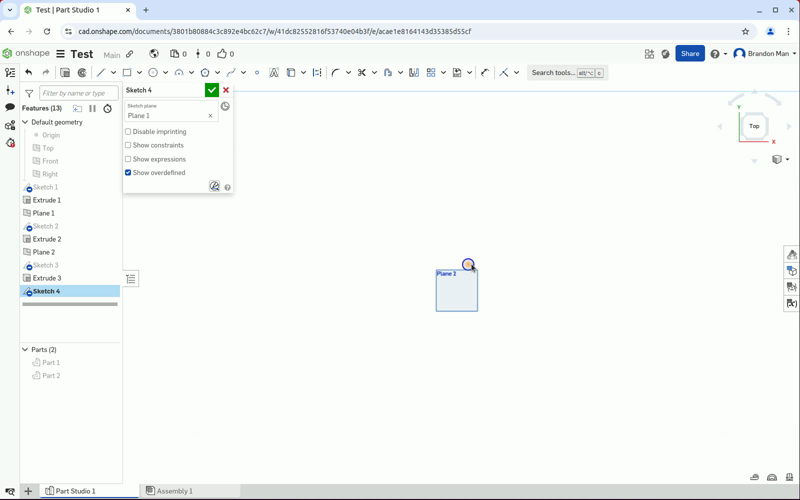
scroll(6)
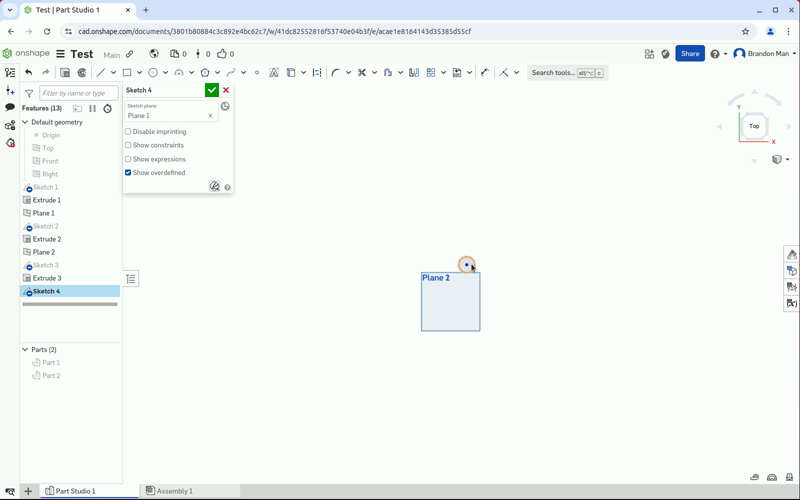
scroll(6)
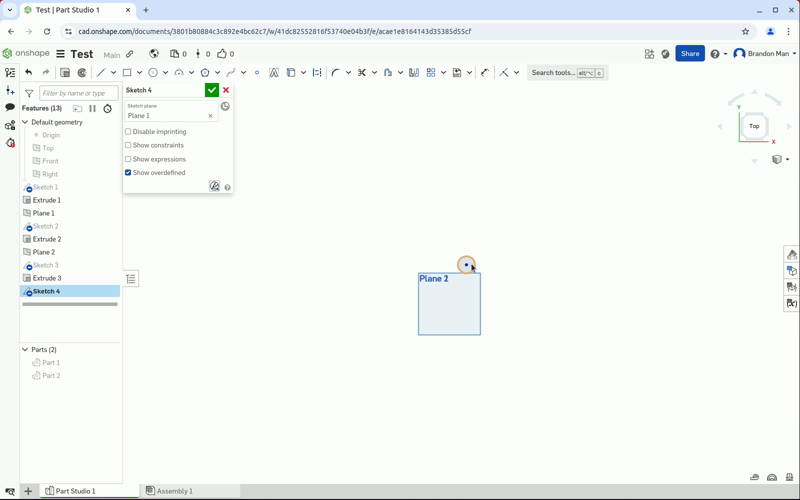
scroll(6)
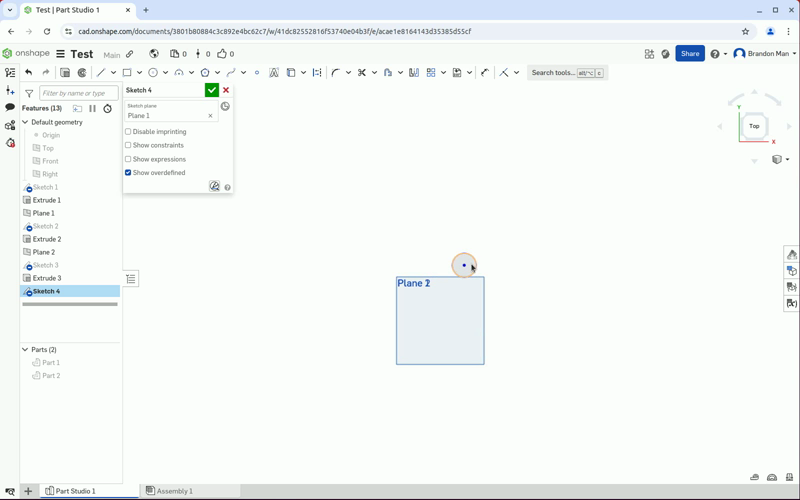
scroll(6)
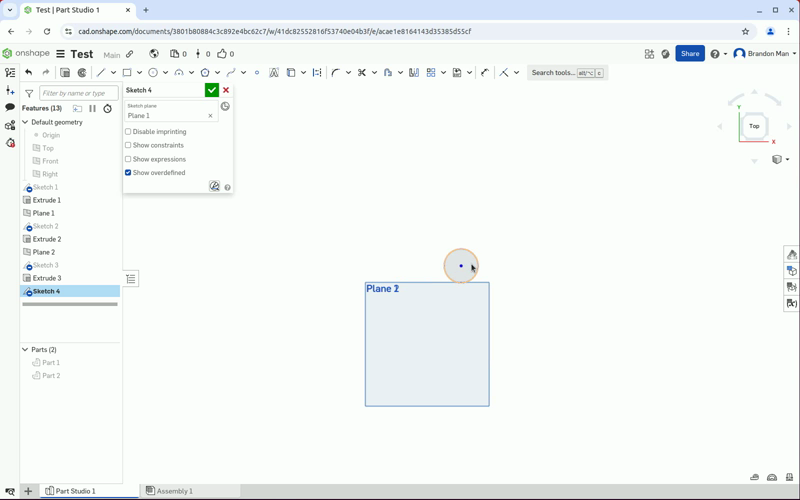
scroll(6)
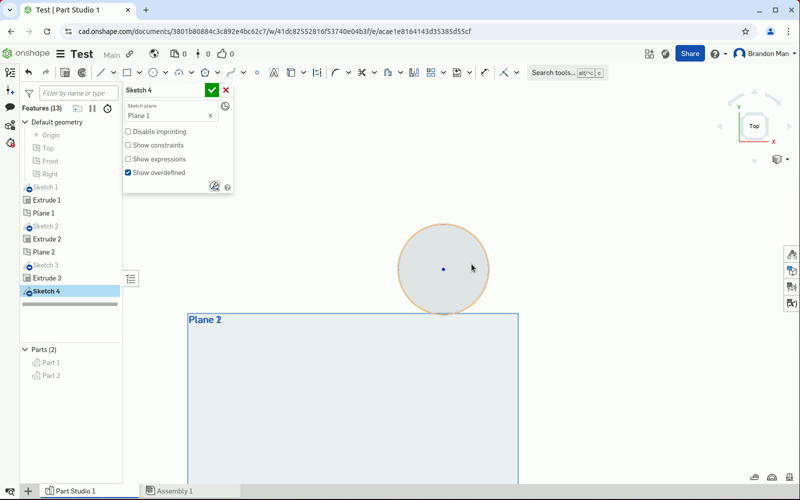
click(471, 263)
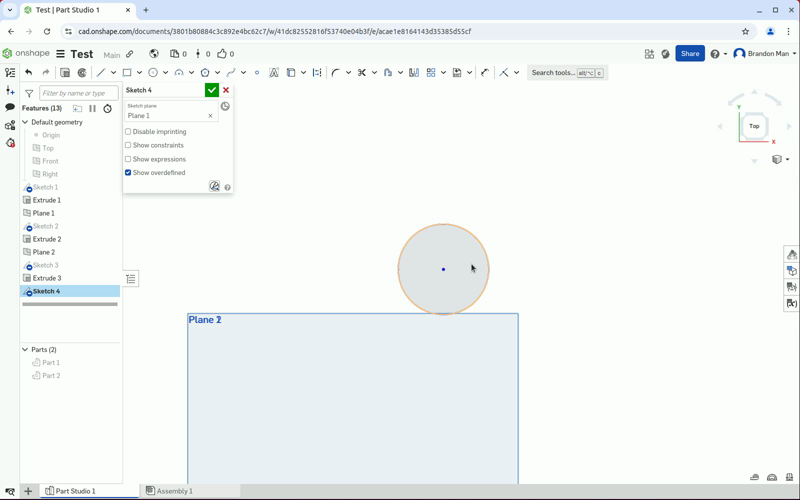
scroll(-6)
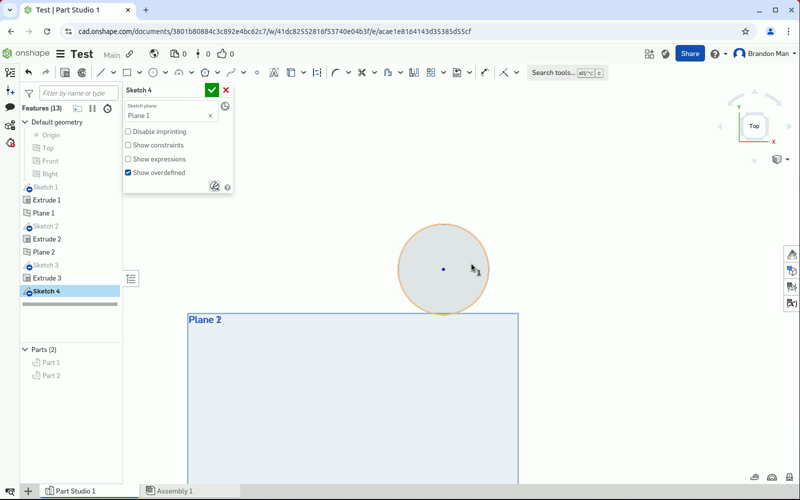
scroll(-6)
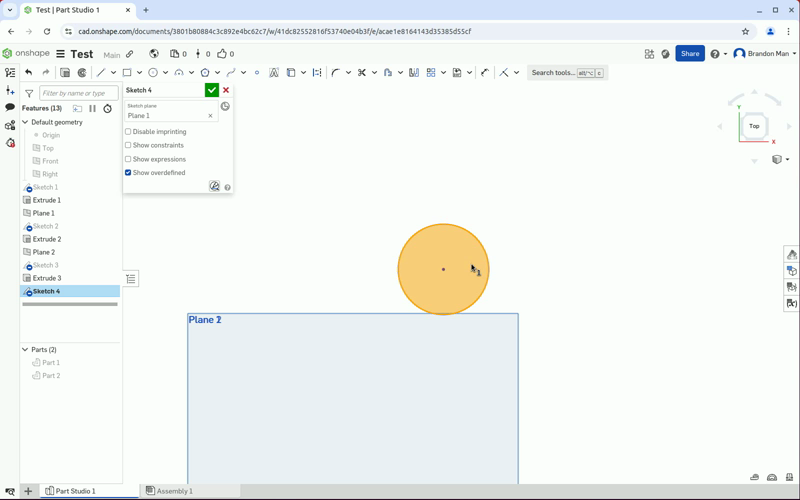
scroll(-6)
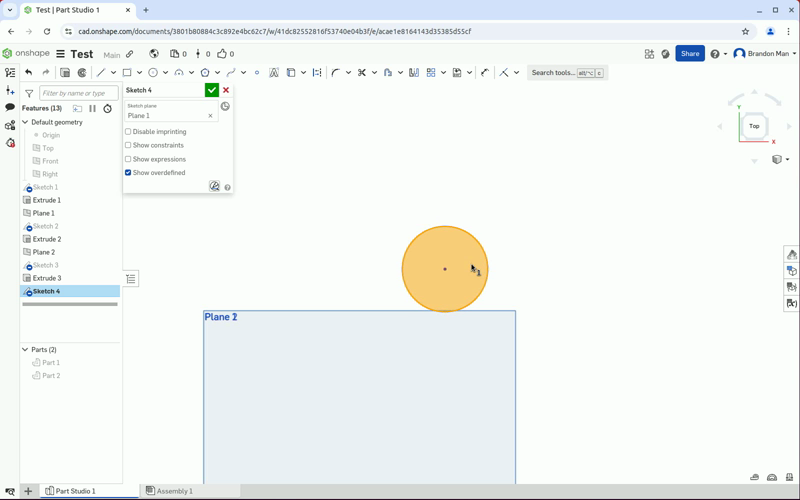
scroll(-6)
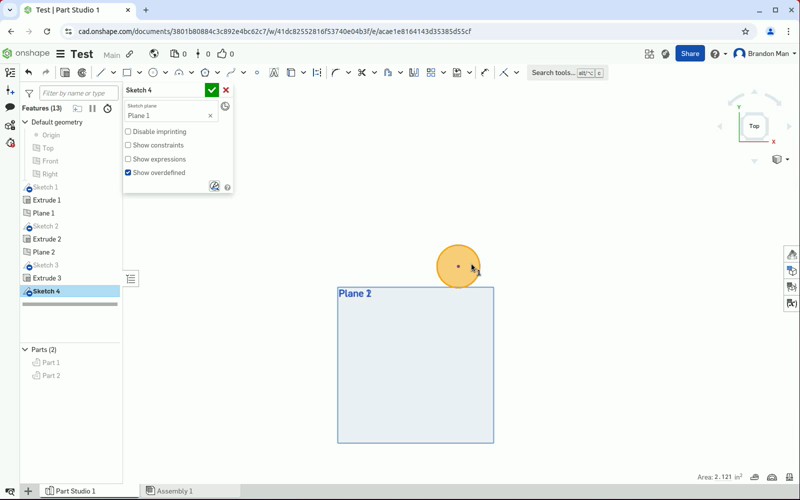
scroll(-6)
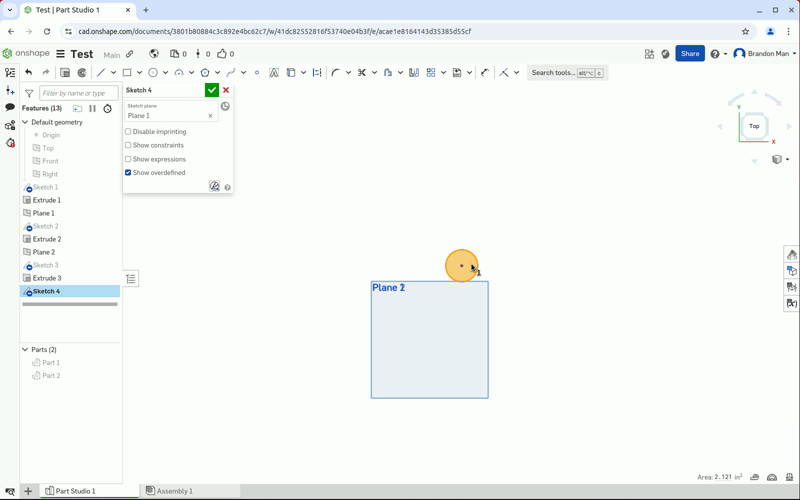
scroll(-6)
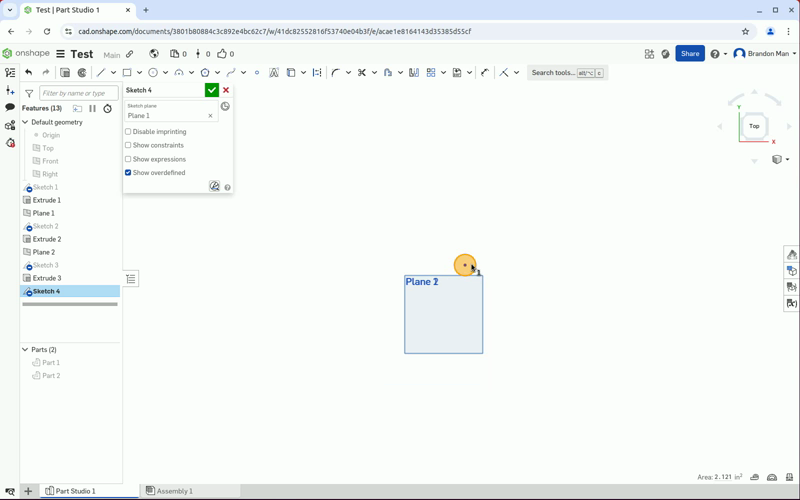
scroll(-6)
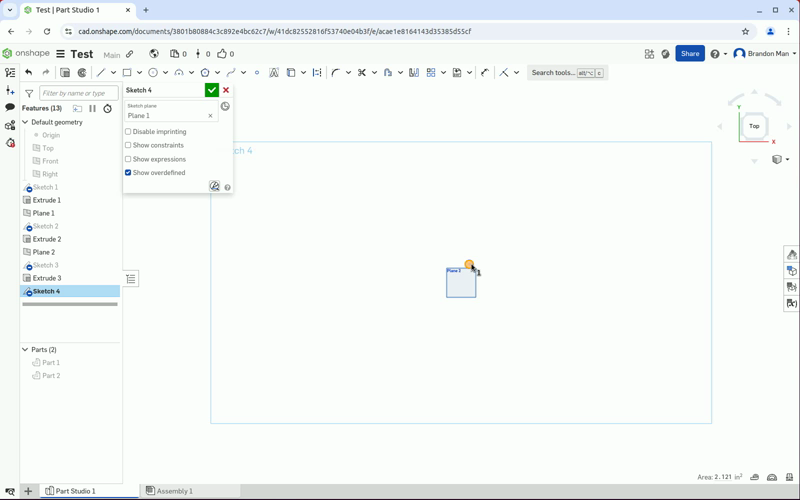
mouse_move(73, 352)
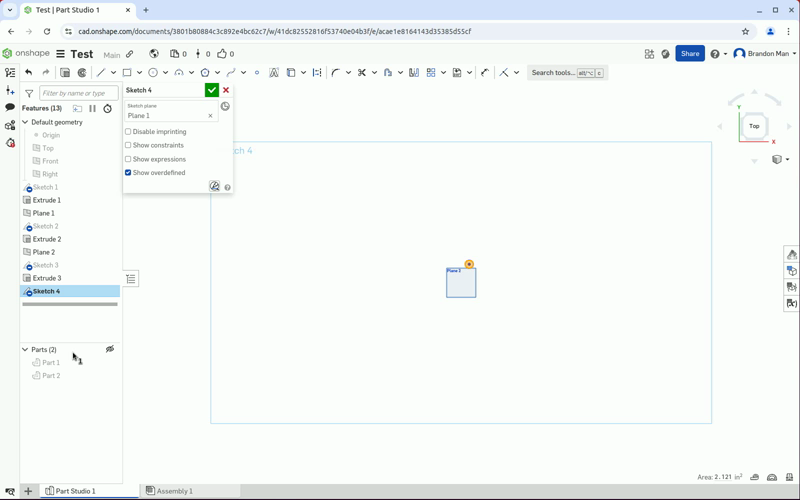
key(shift+y)
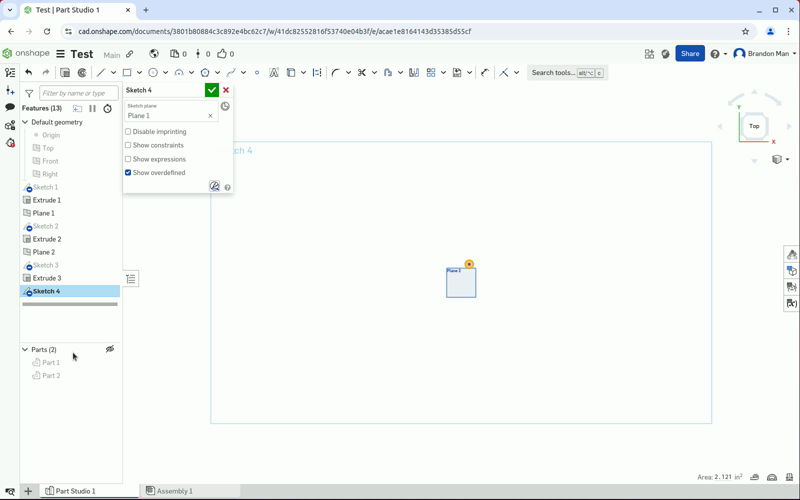
key(shift+e)
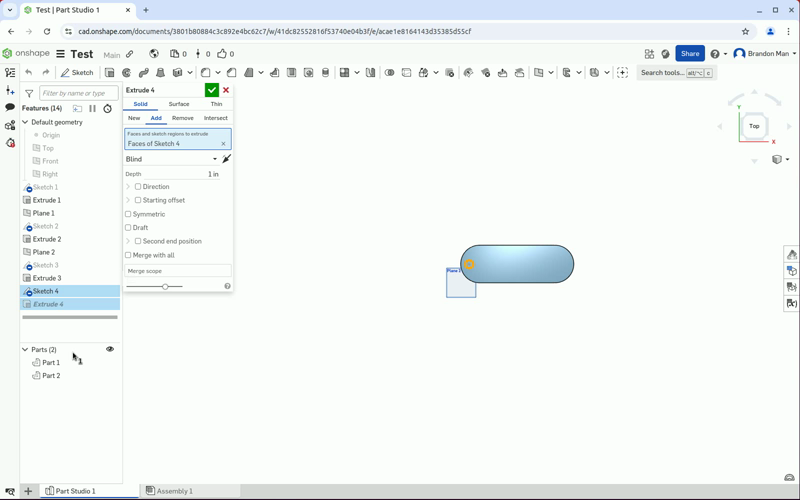
mouse_move(143, 106)
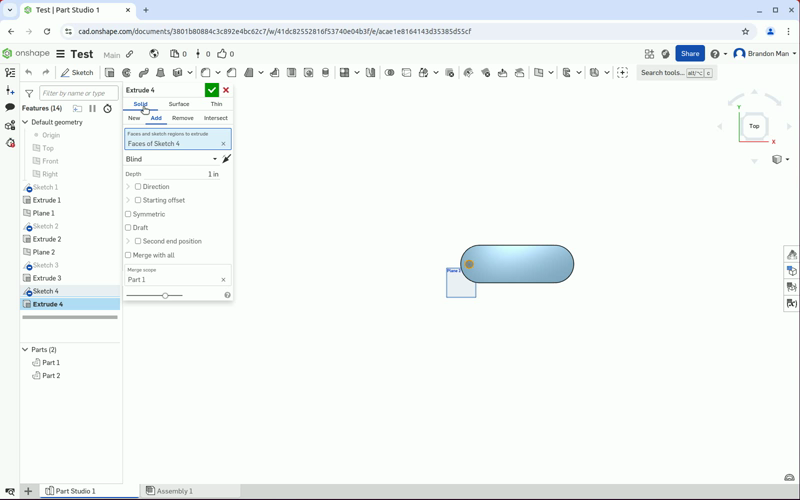
click(143, 106)
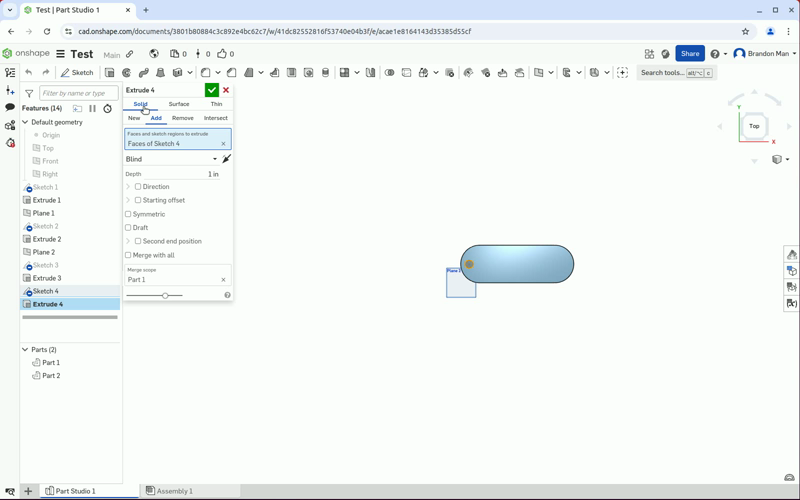
mouse_move(186, 120)
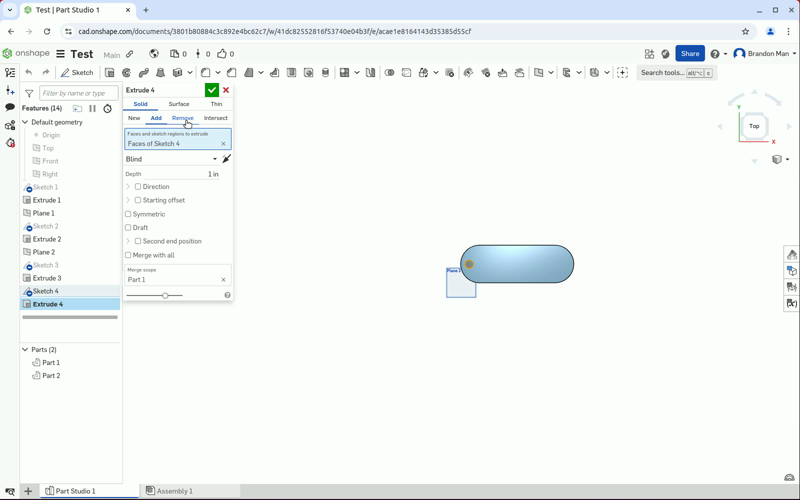
click(186, 120)
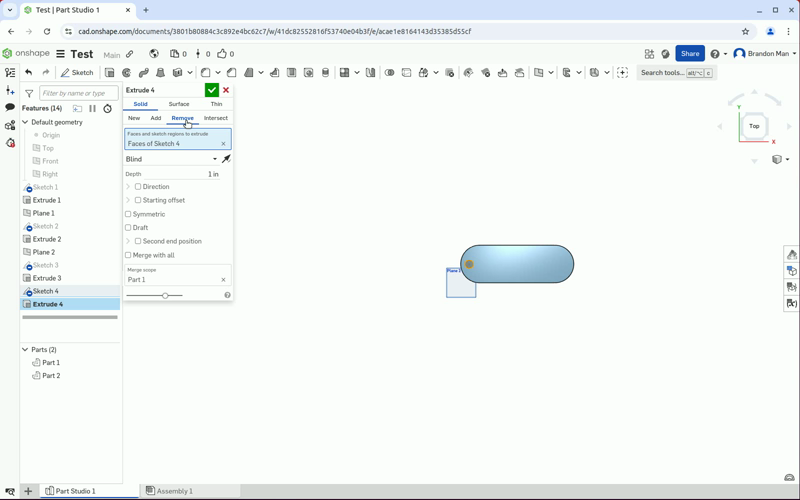
key(tab, 4)
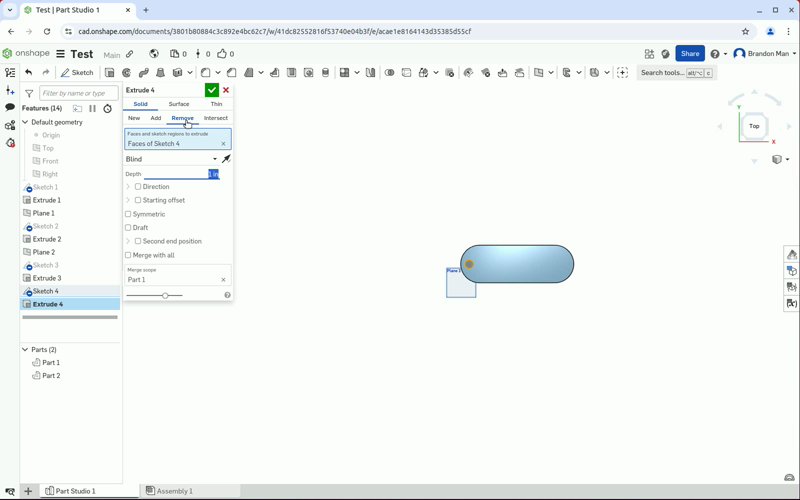
text(7.703)
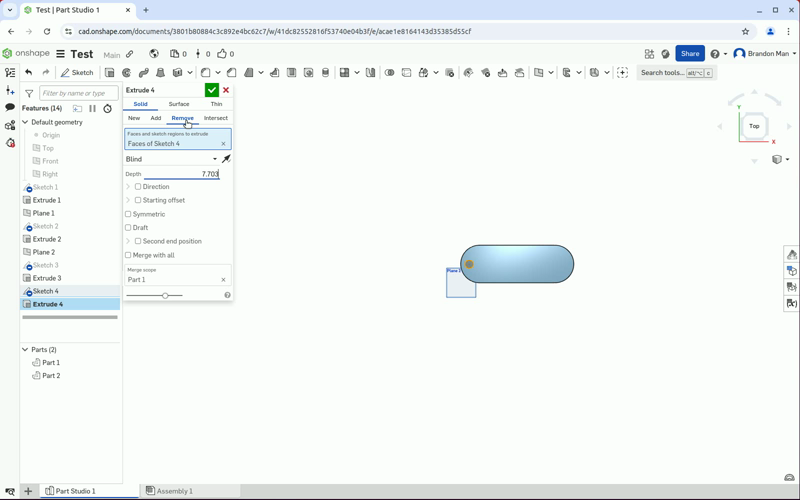
key(tab, 6)
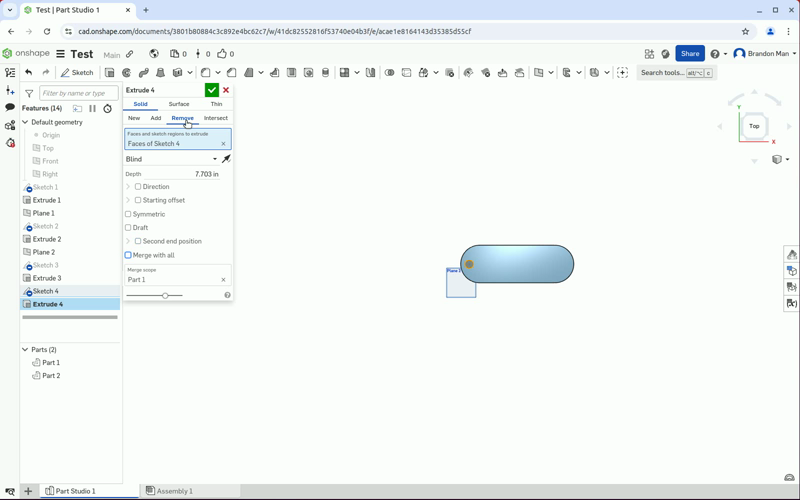
key(space)
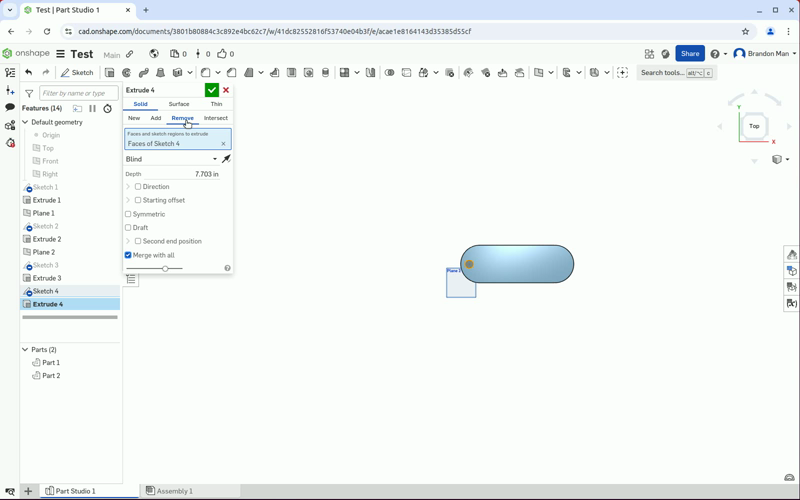
key(enter)
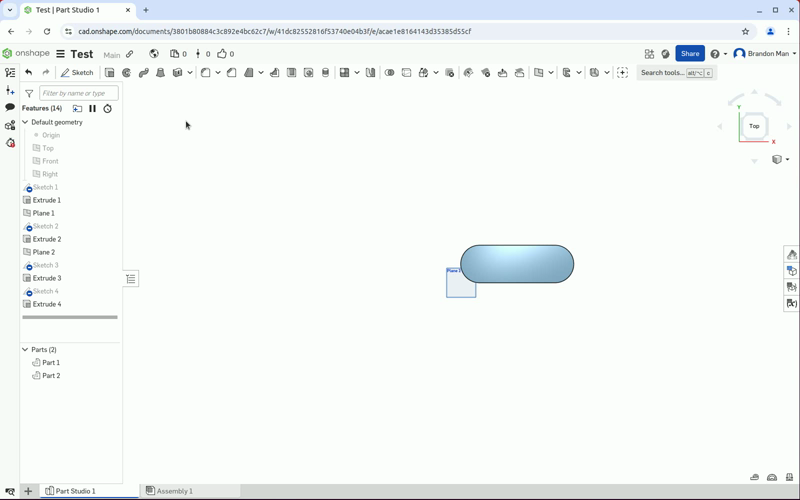
key(shift+h)
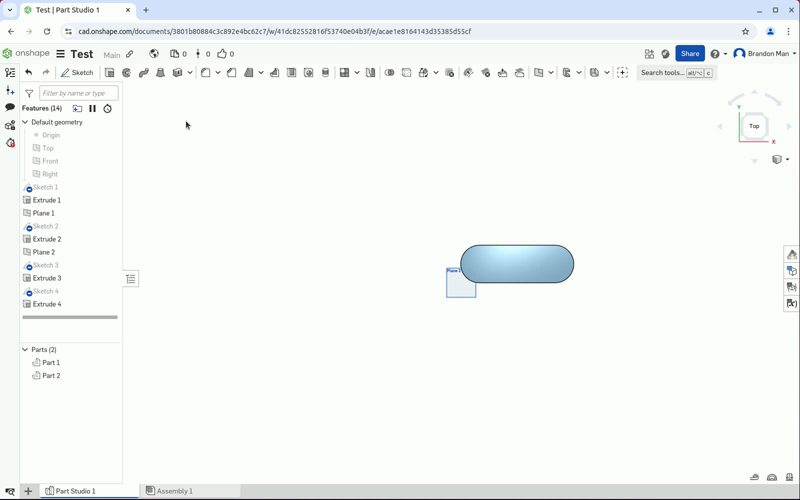
key(shift+h)
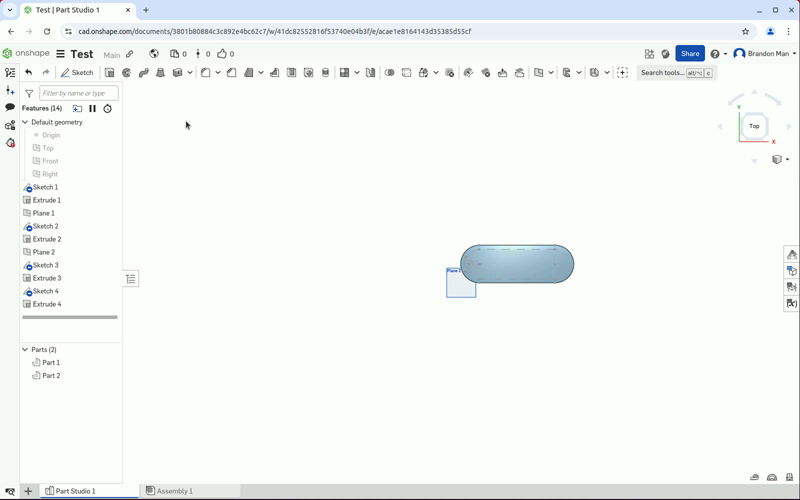
key(shift+7)
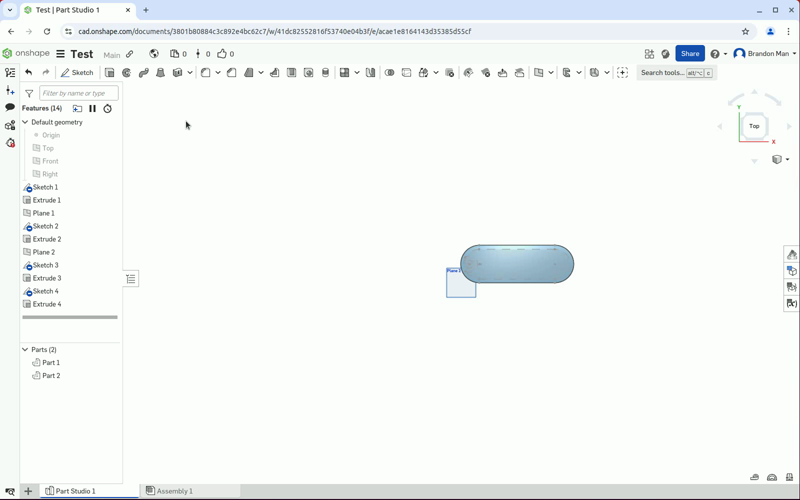
key(up, 3)
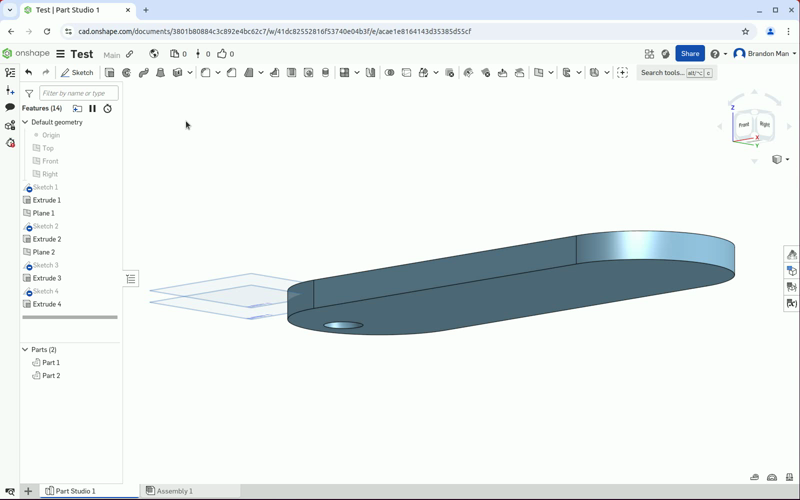
key(left, 3)
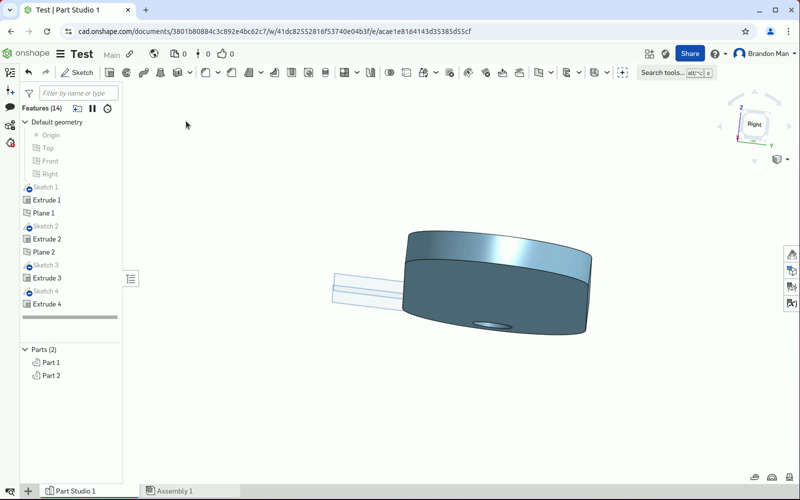
key(right, 3)
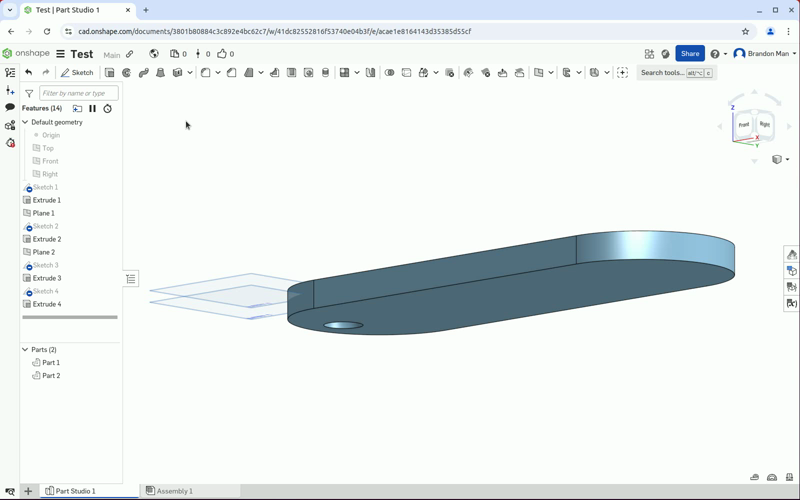
key(down, 3)
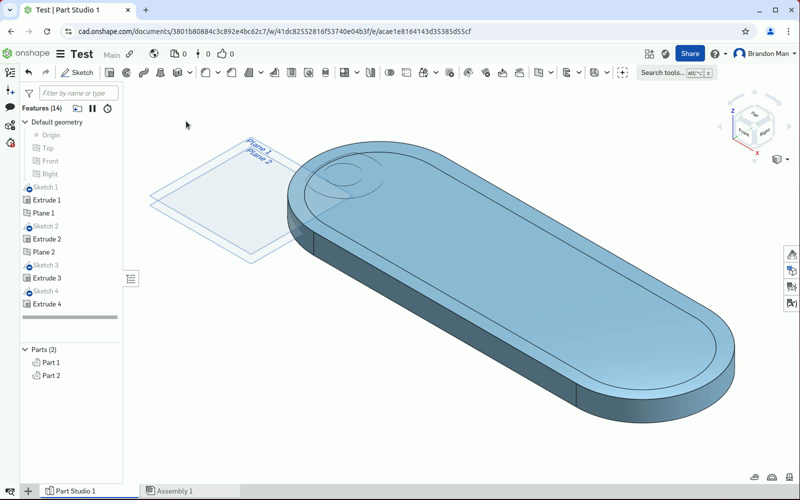
mouse_move(73, 189)
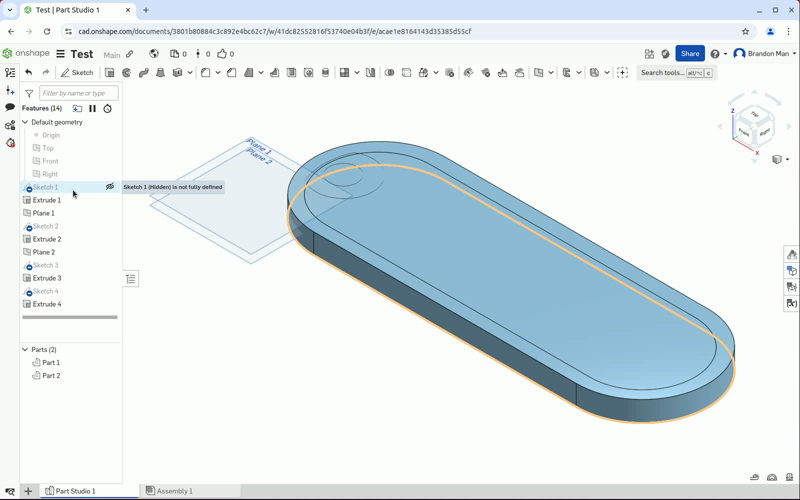
click(73, 189)